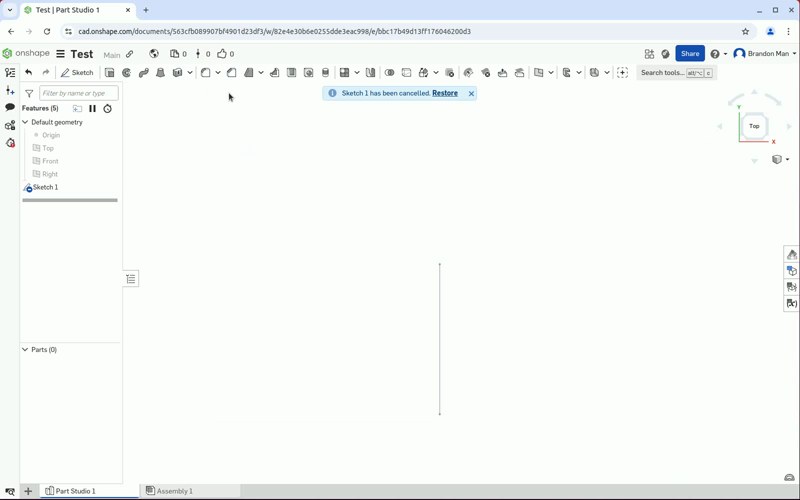
key(shift+h)
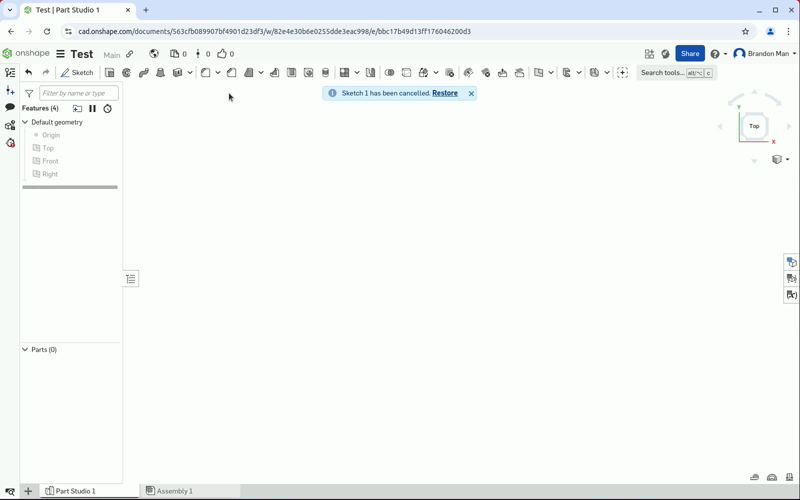
mouse_move(73, 352)
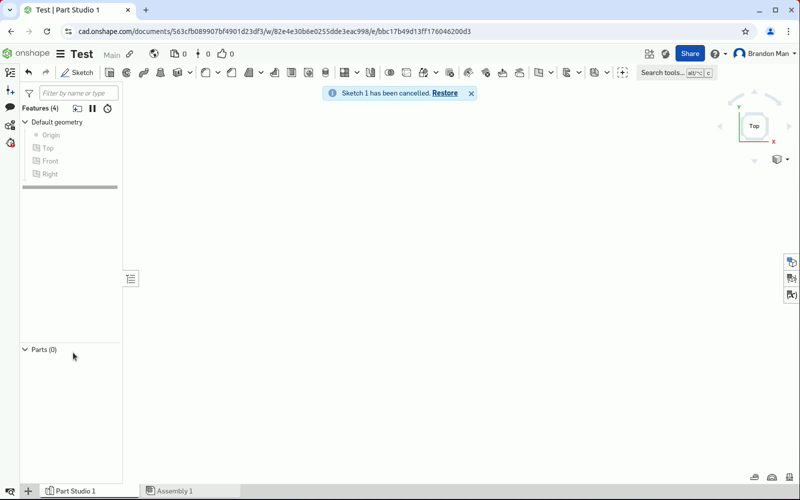
key(y)
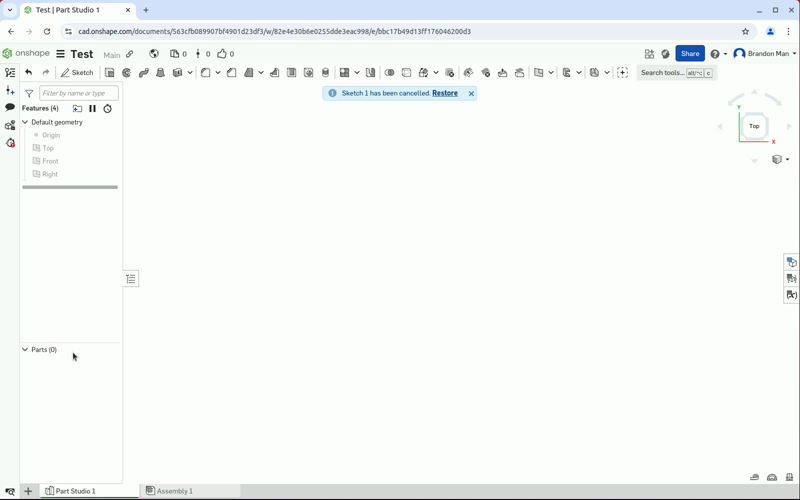
key(shift+p)
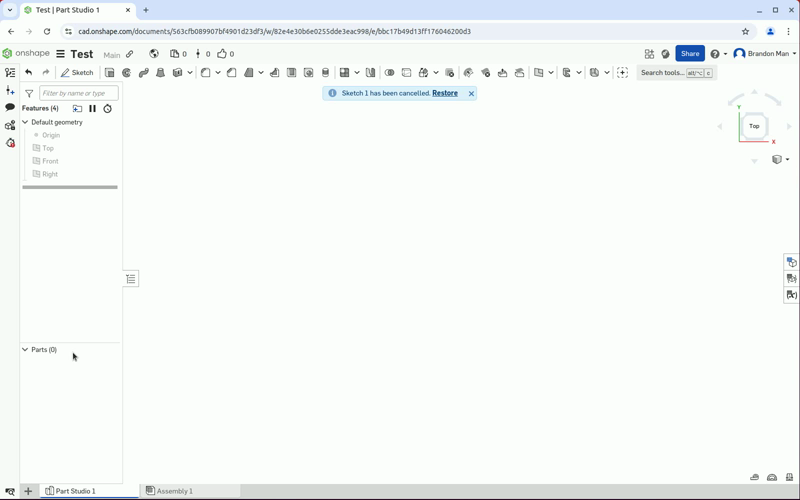
key(space)
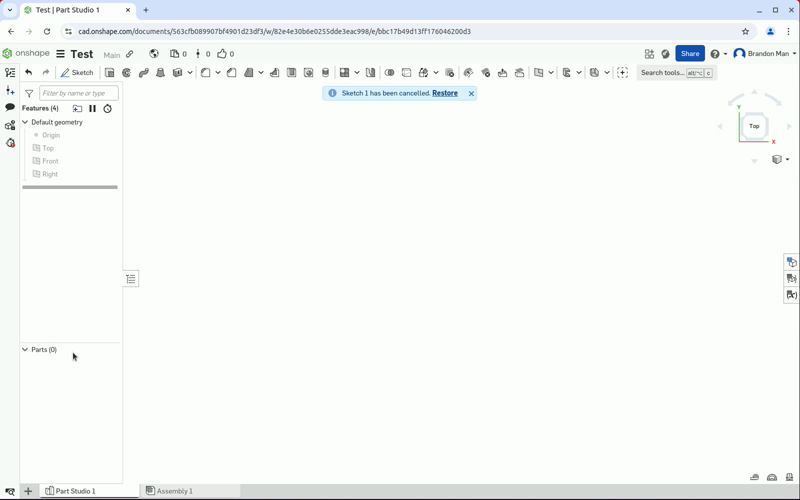
key_down(shift)
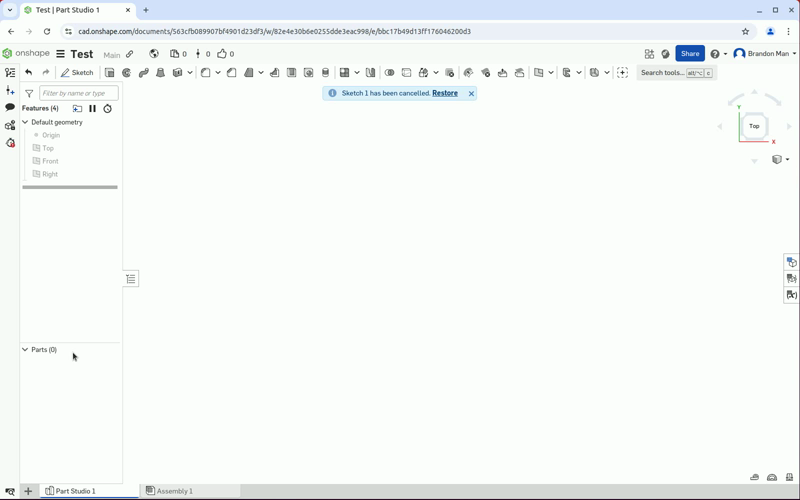
key(up)
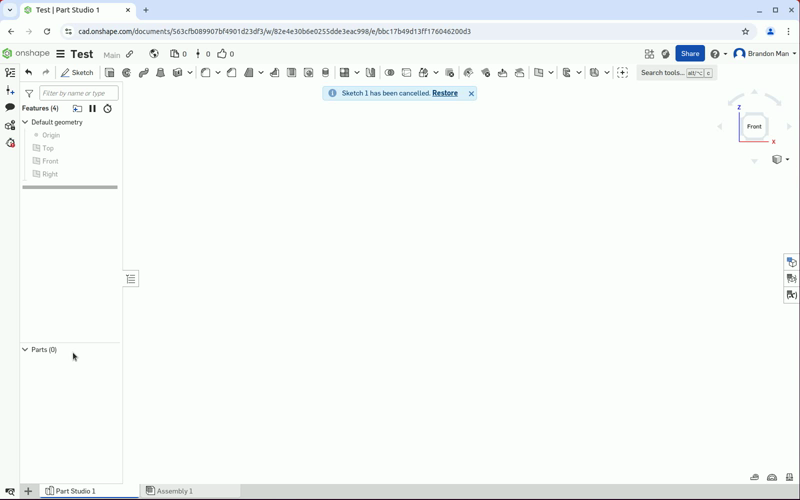
key_up(shift)
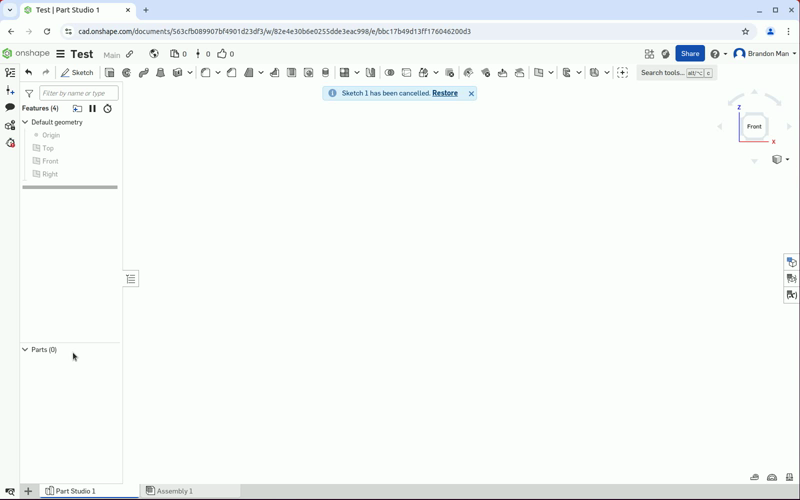
mouse_move(73, 352)
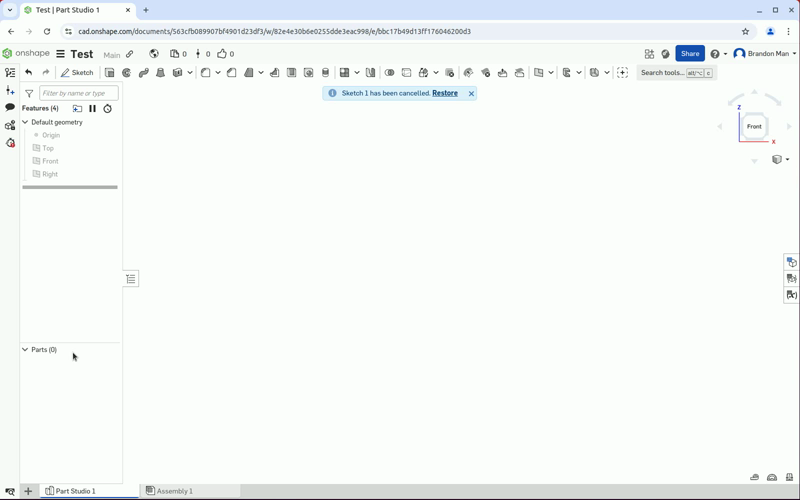
key(shift+y)
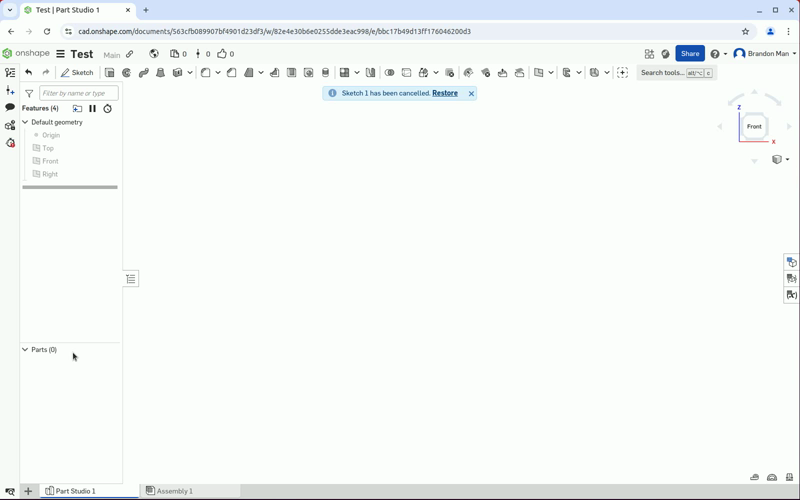
key(shift+s)
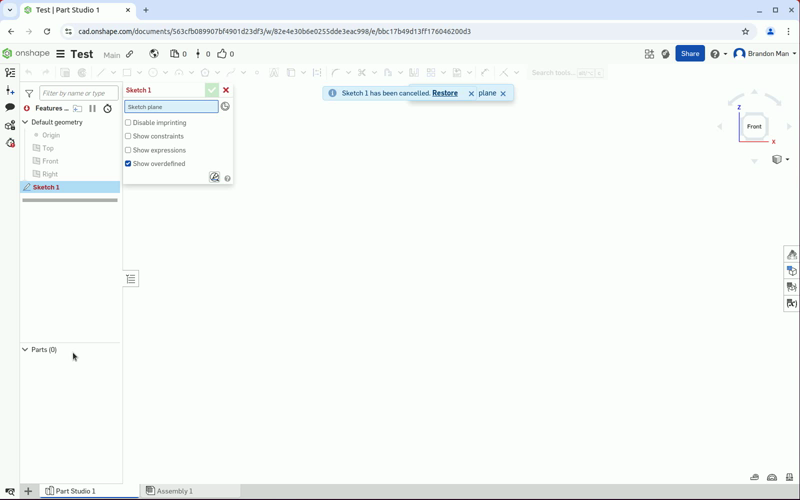
mouse_move(73, 163)
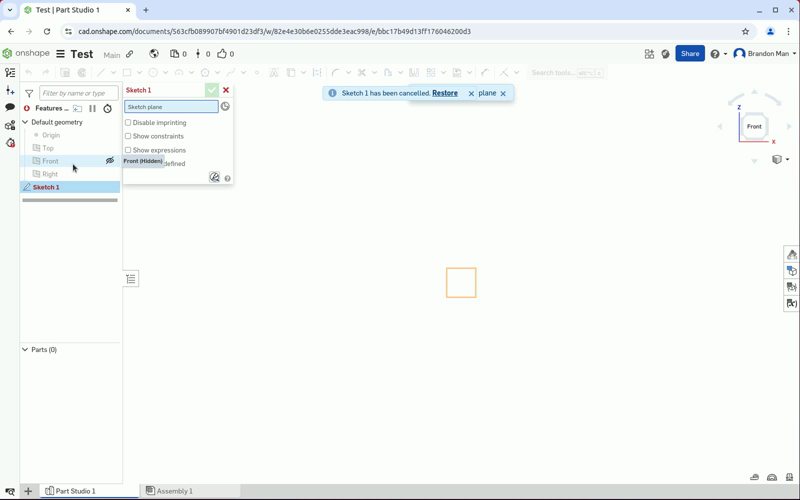
click(73, 163)
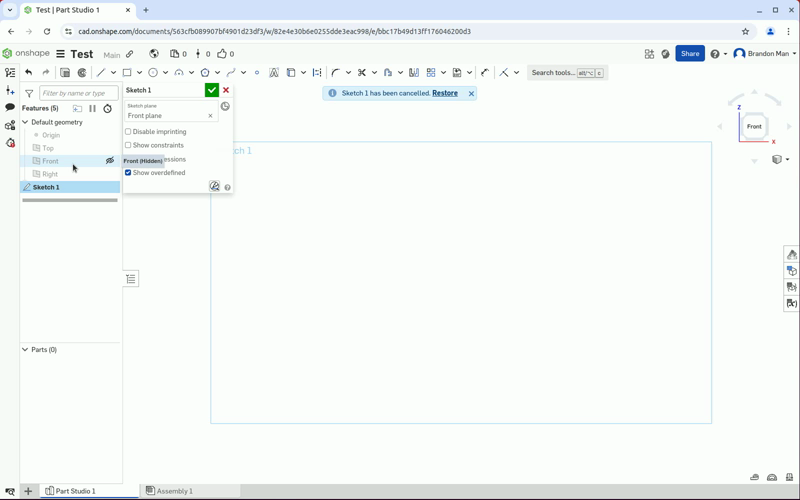
mouse_move(73, 352)
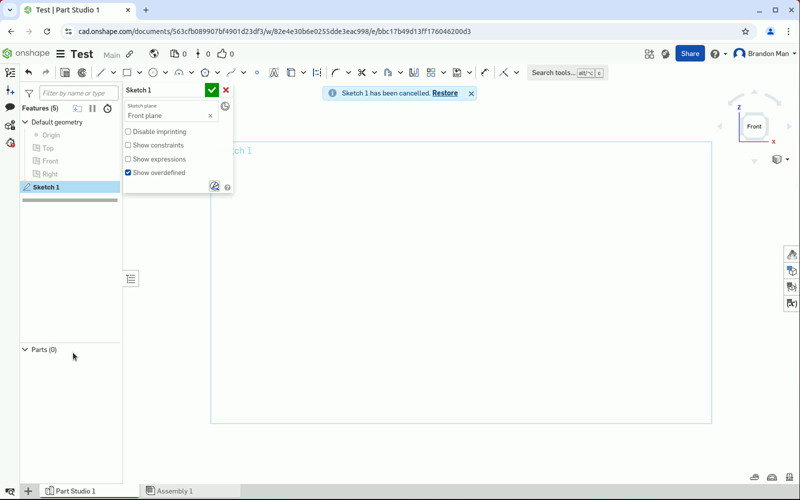
key(y)
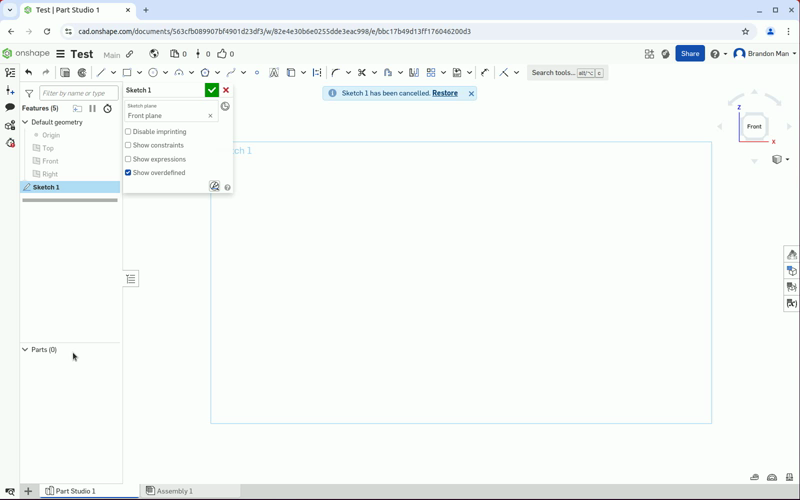
key(l)
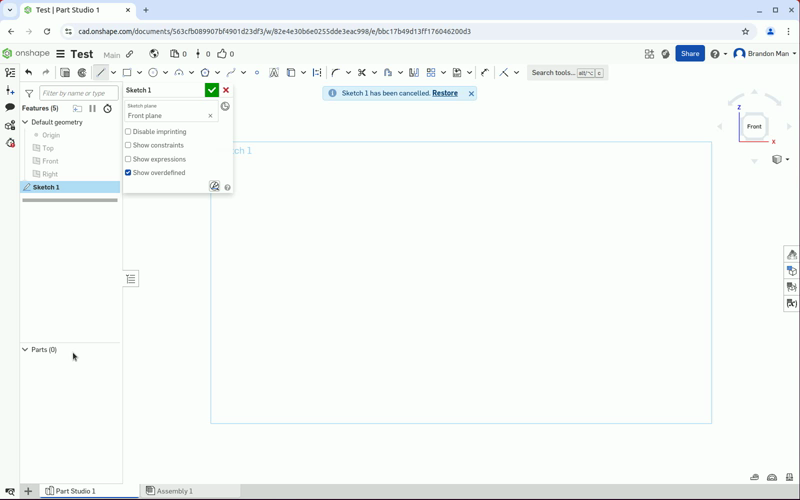
key_down(shift)
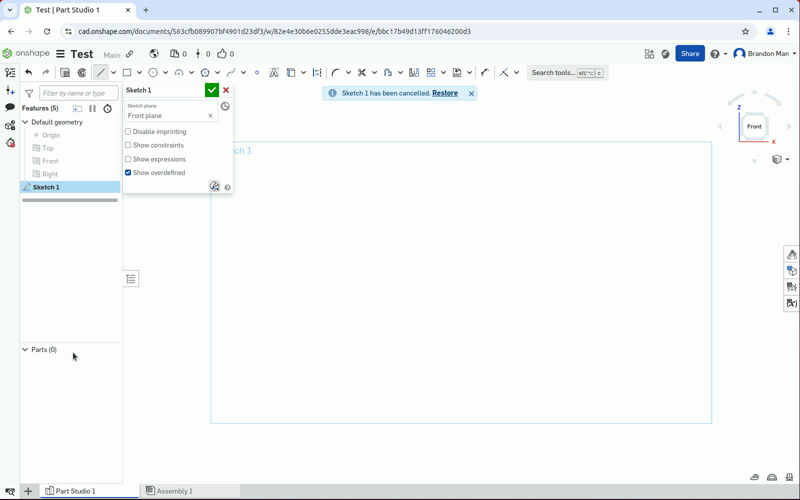
mouse_move(460, 282)
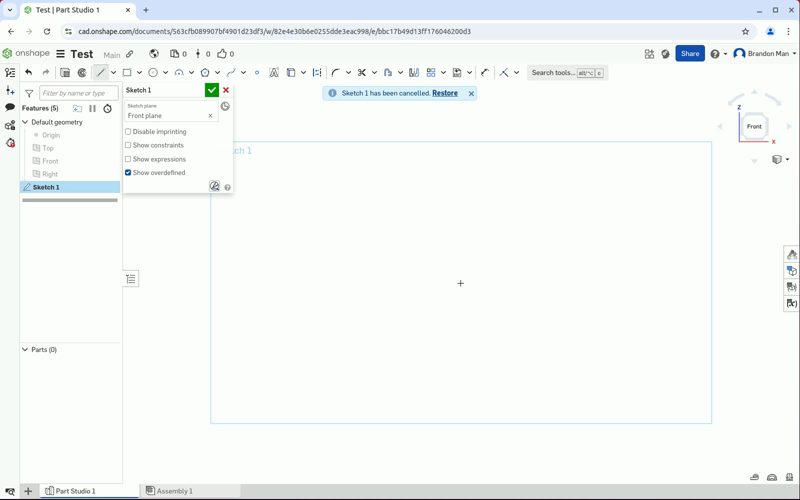
click(460, 282)
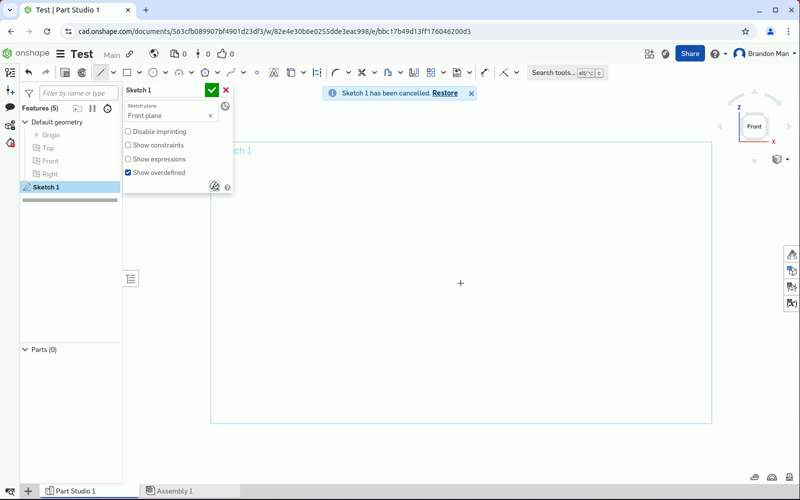
key_up(shift)
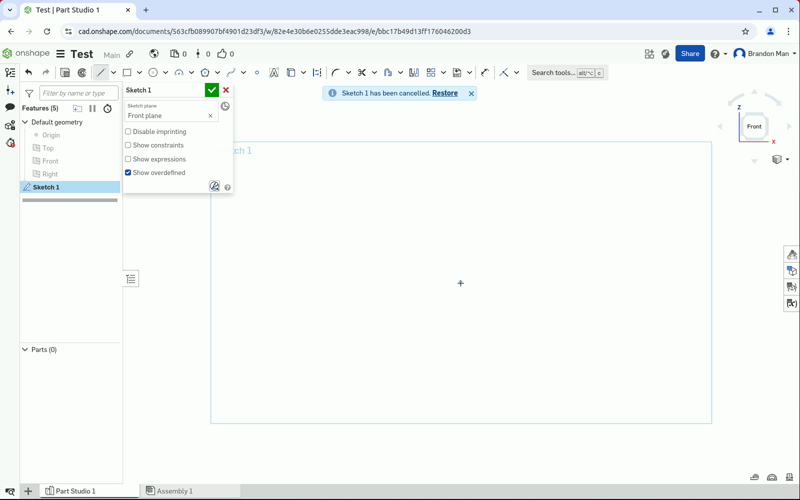
key_down(shift)
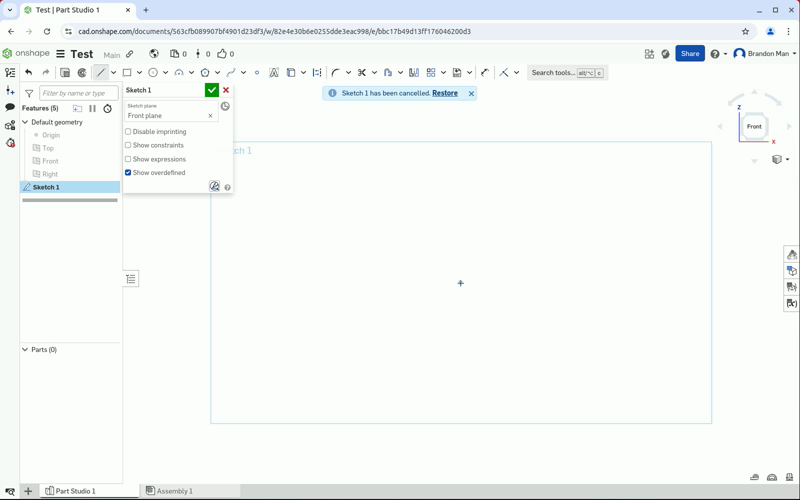
mouse_move(490, 282)
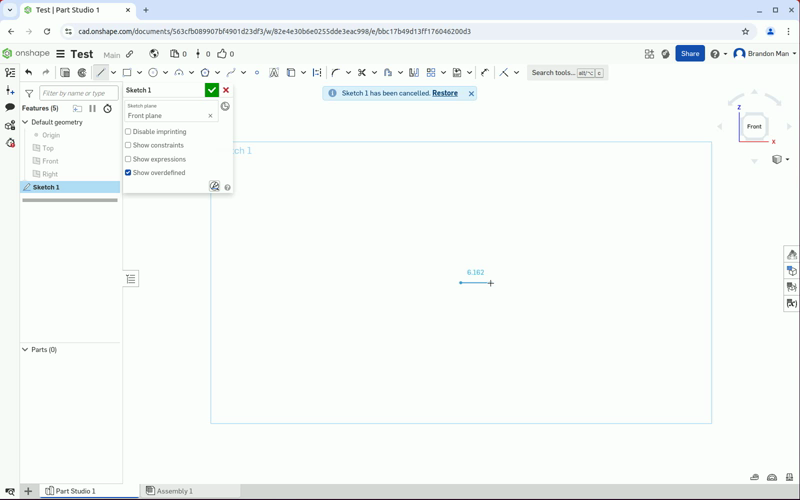
mouse_move(483, 282)
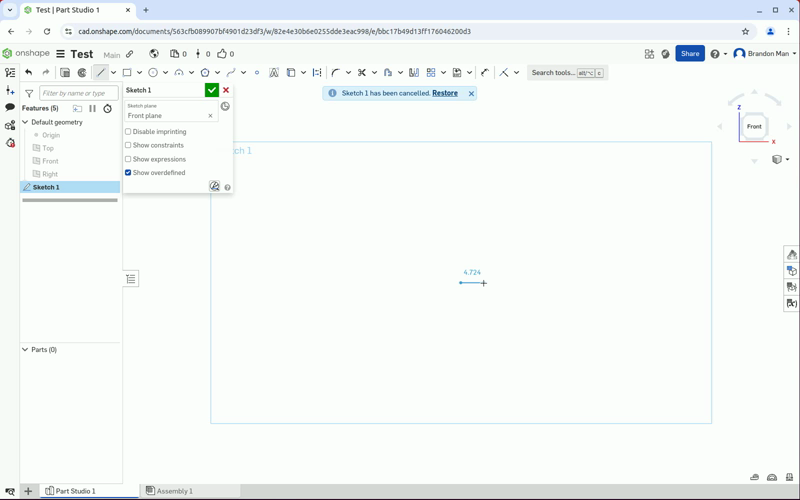
click(483, 282)
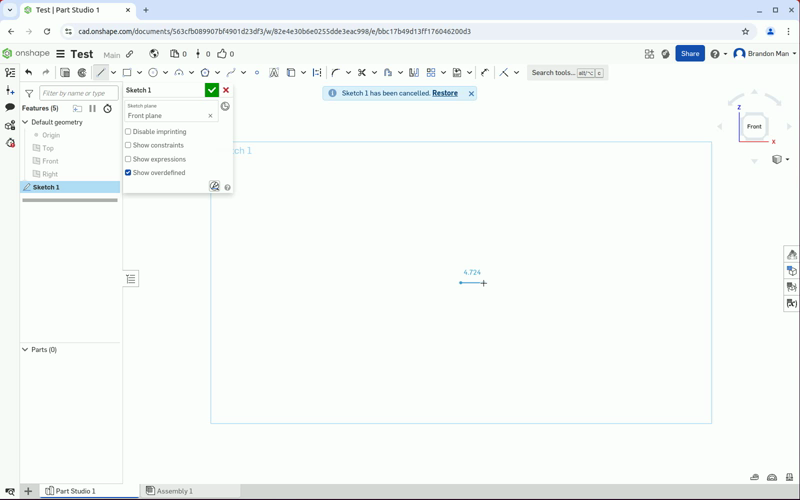
key_up(shift)
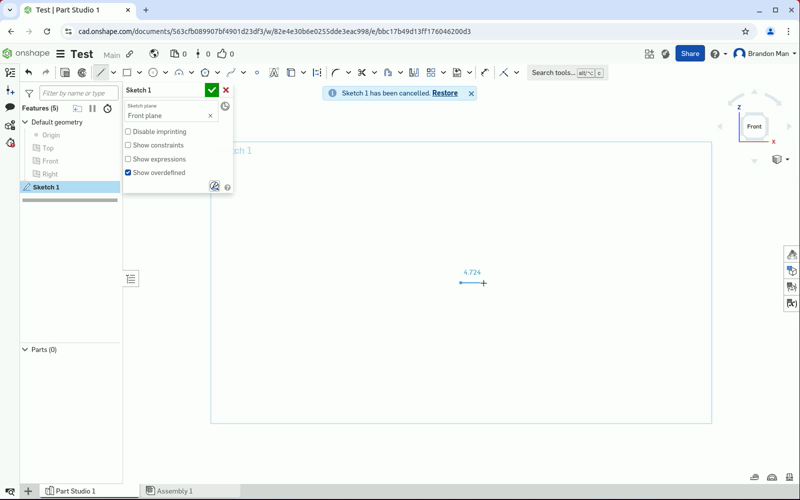
key_down(shift)
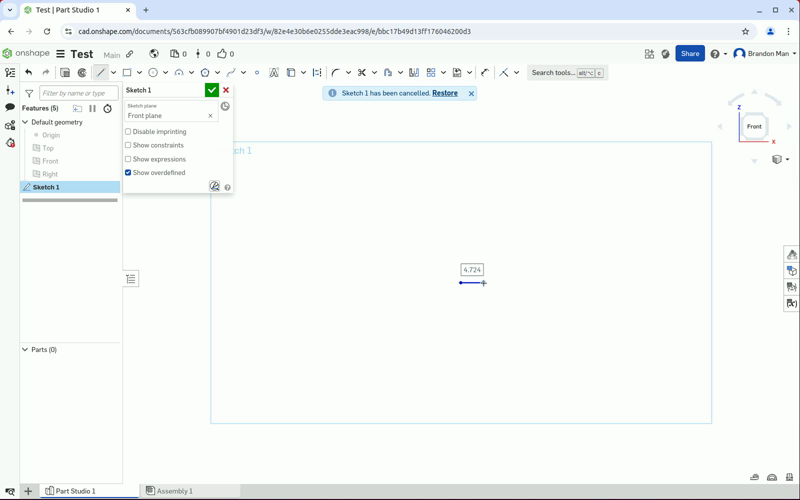
mouse_move(483, 216)
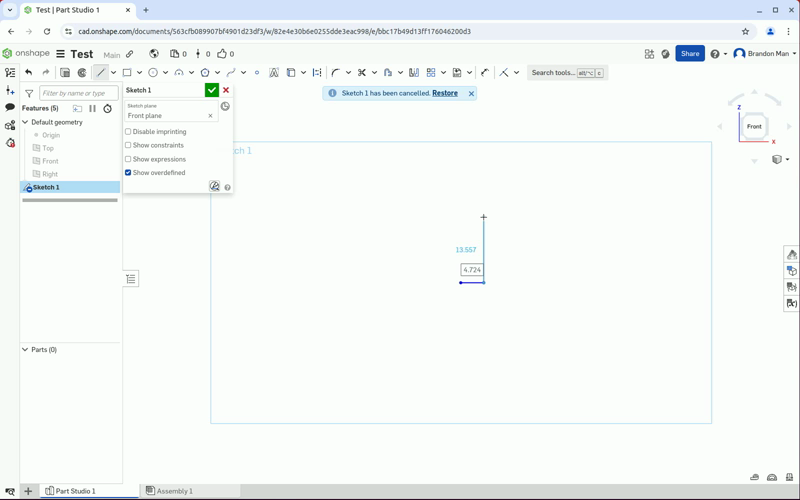
click(483, 216)
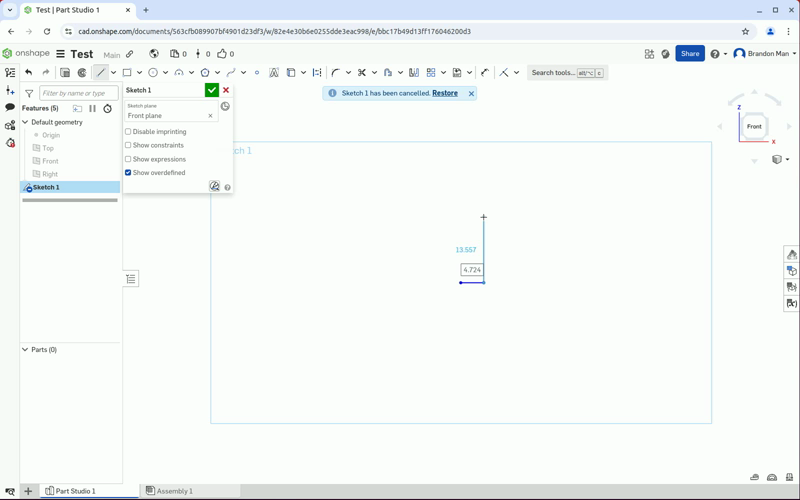
key_up(shift)
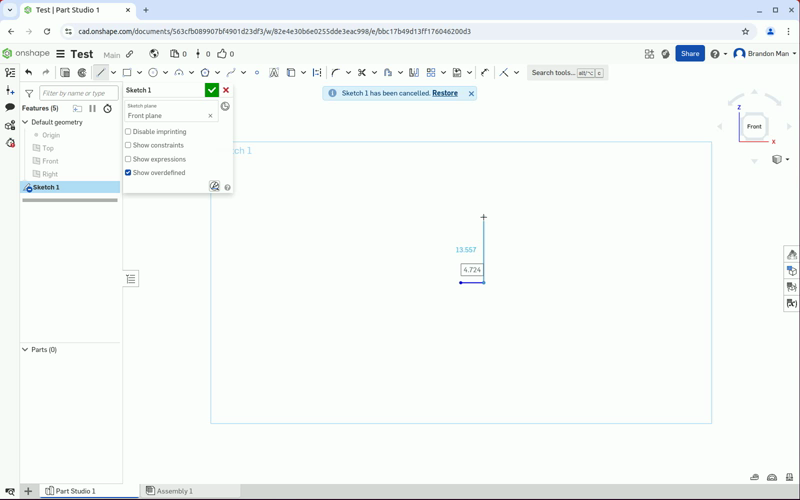
key_down(shift)
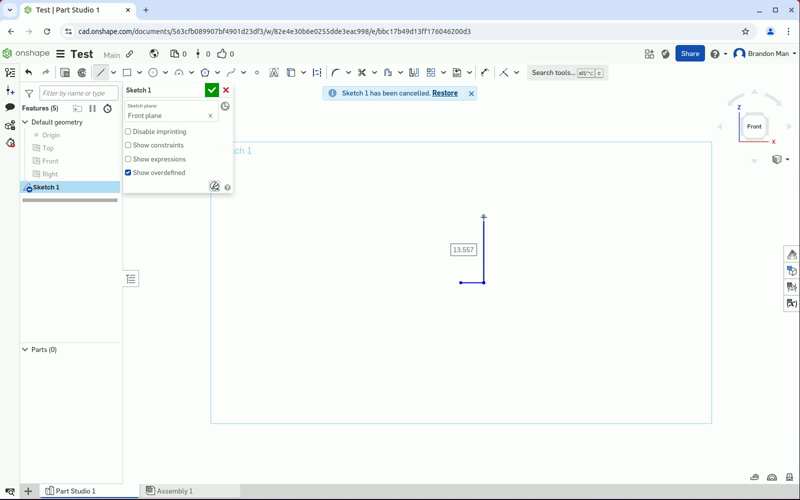
mouse_move(513, 216)
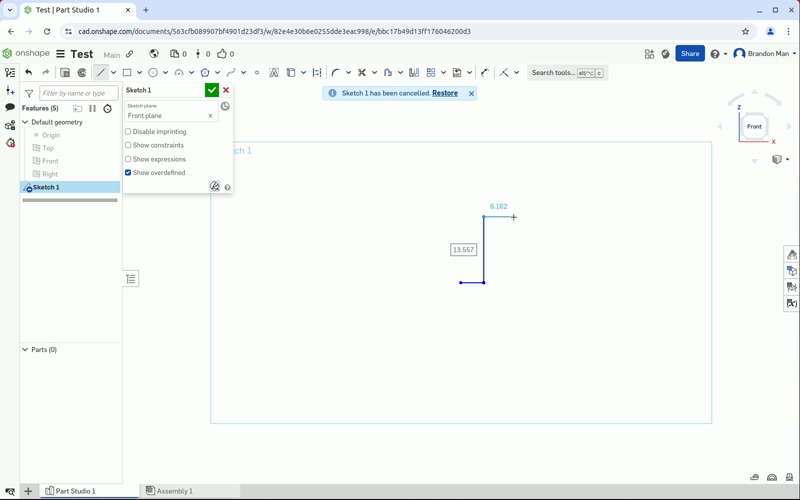
mouse_move(460, 216)
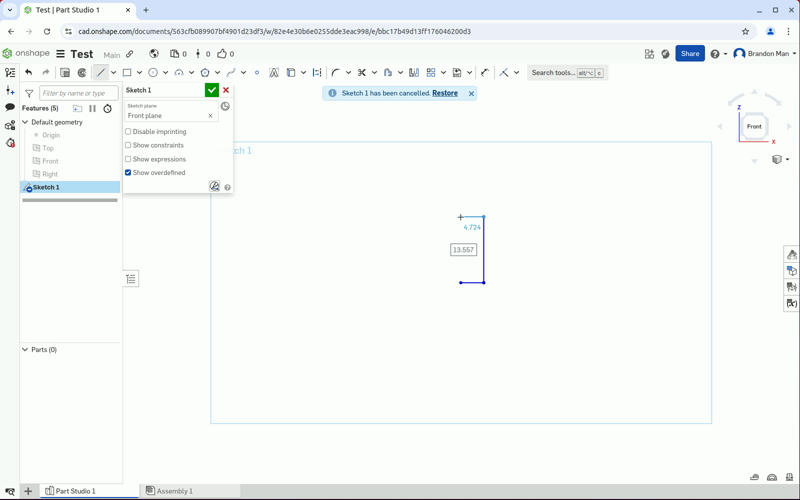
click(460, 216)
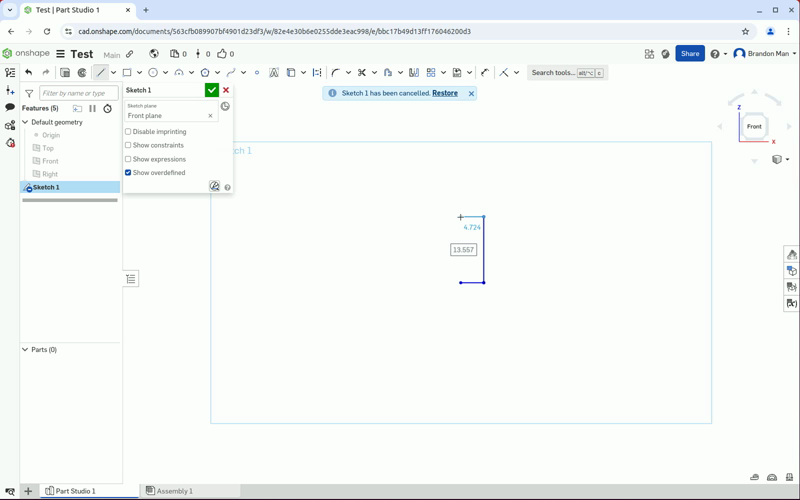
key_up(shift)
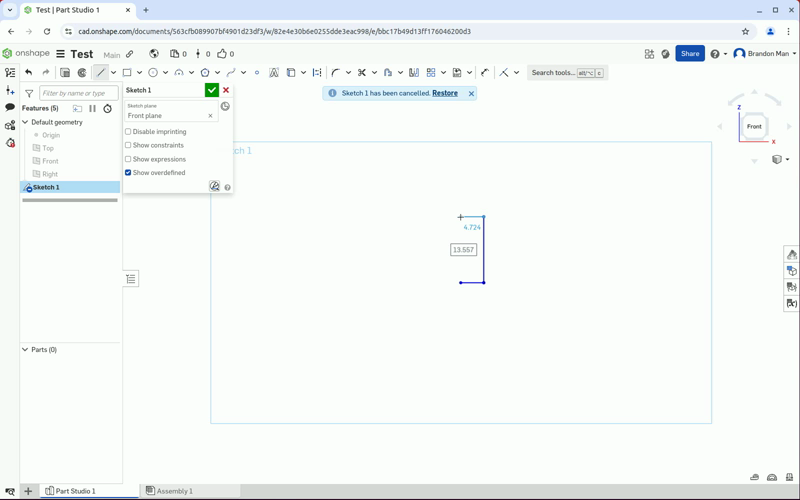
key_down(shift)
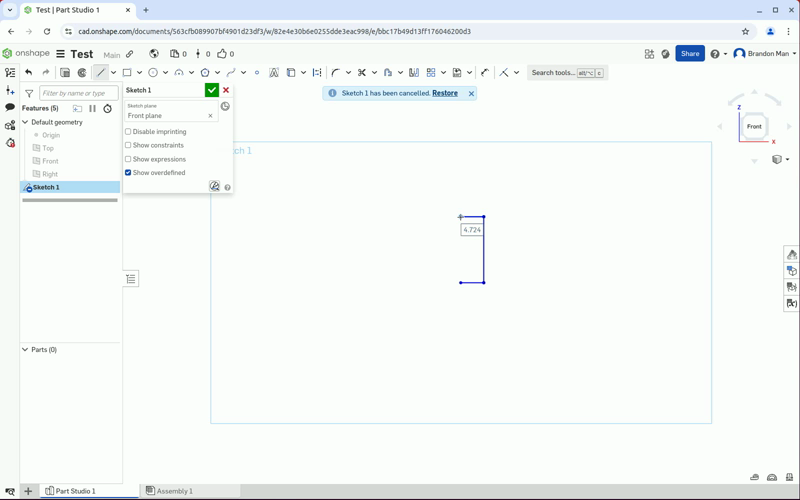
mouse_move(460, 282)
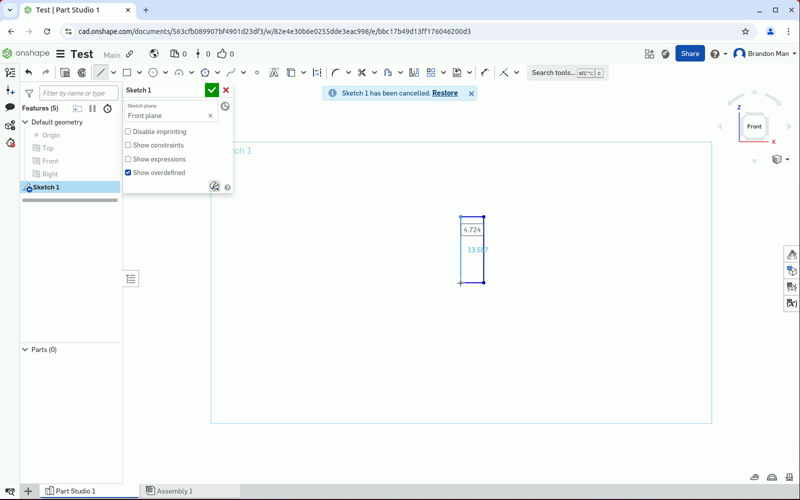
key_up(shift)
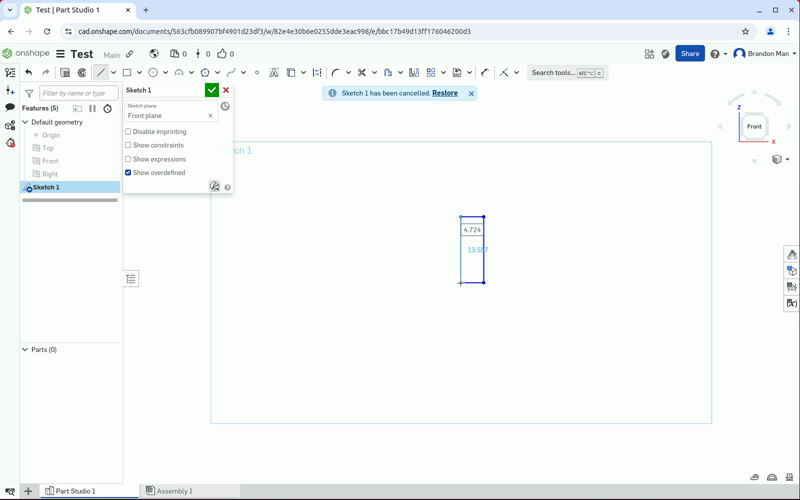
click(460, 282)
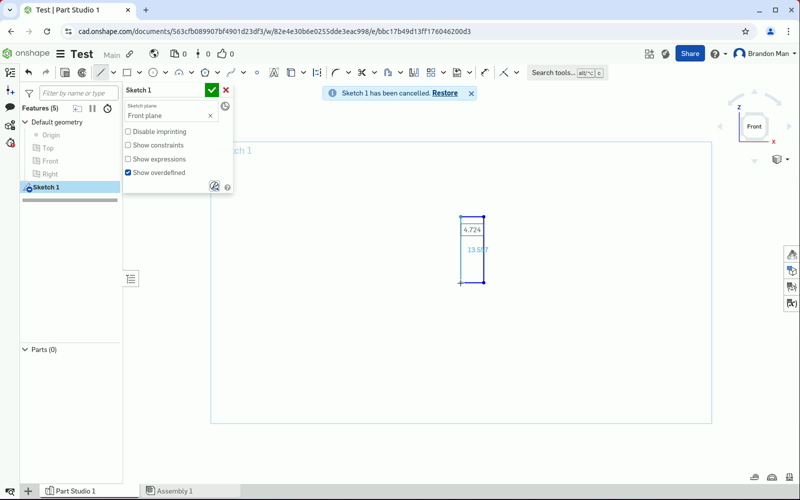
key(esc)
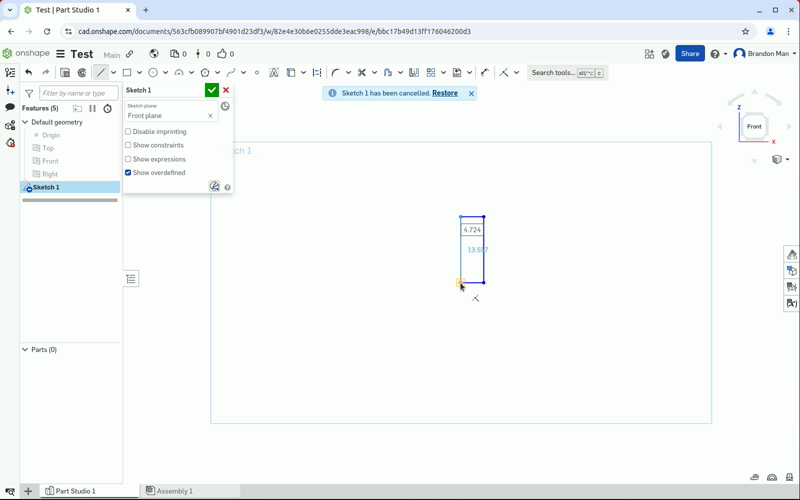
mouse_move(476, 259)
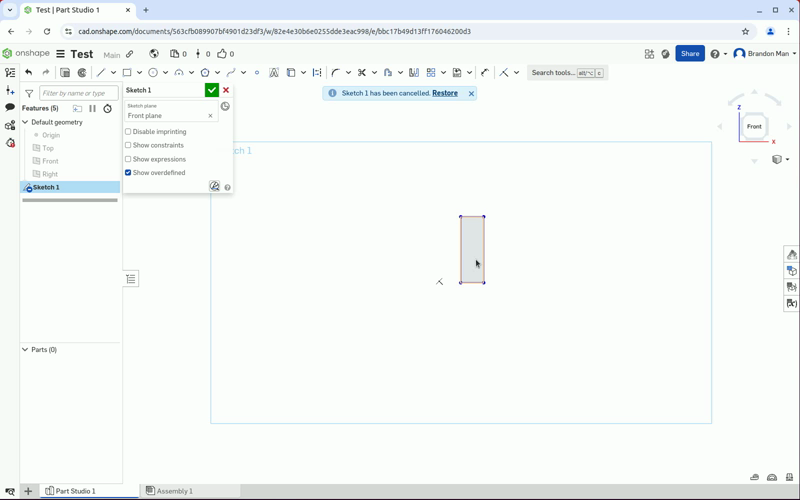
scroll(6)
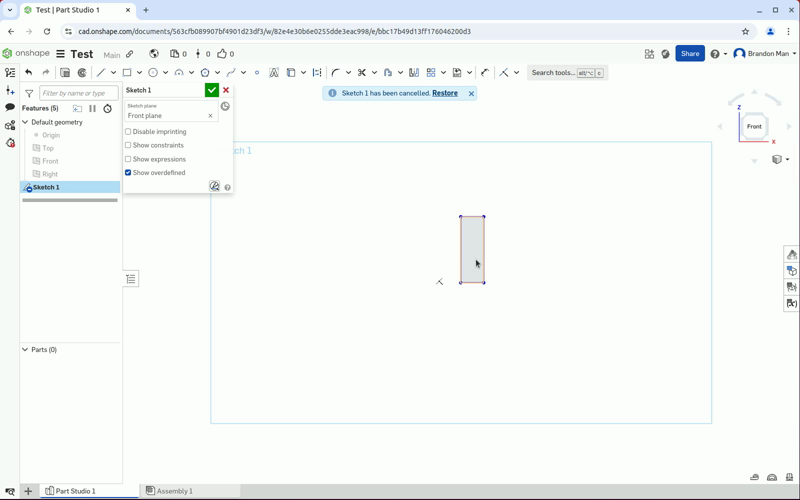
scroll(6)
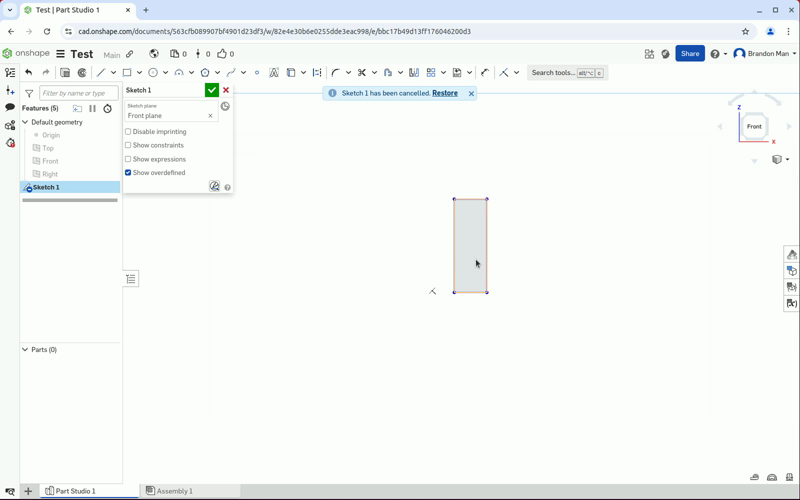
scroll(6)
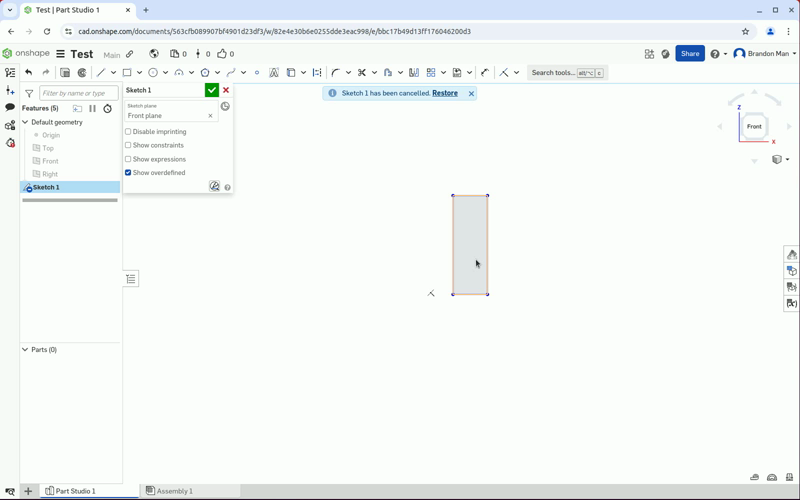
scroll(6)
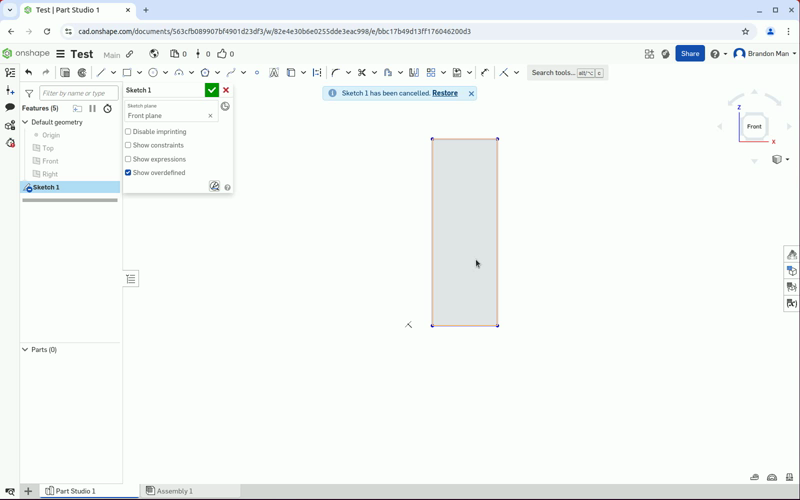
scroll(6)
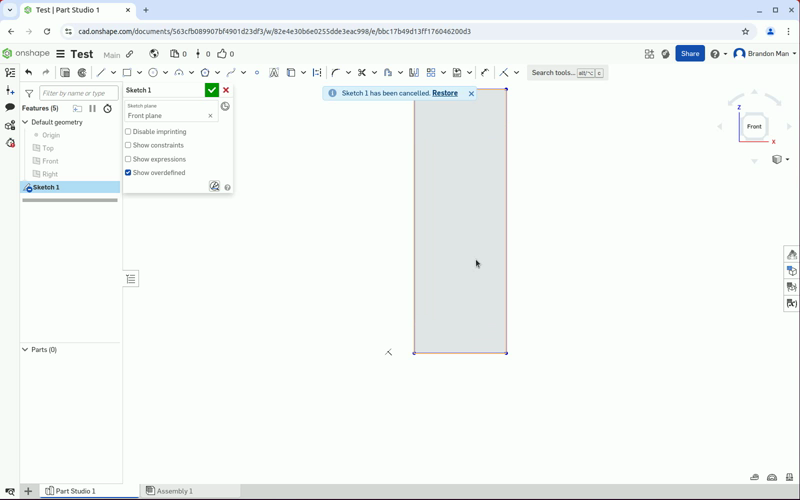
scroll(6)
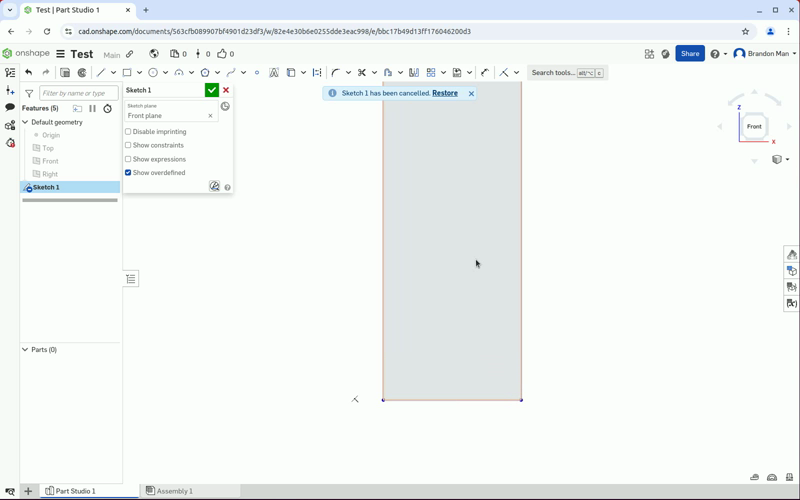
scroll(6)
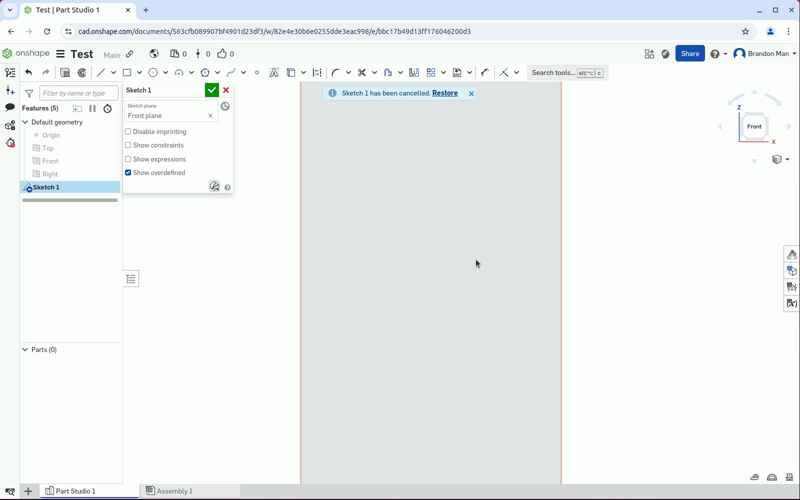
click(476, 259)
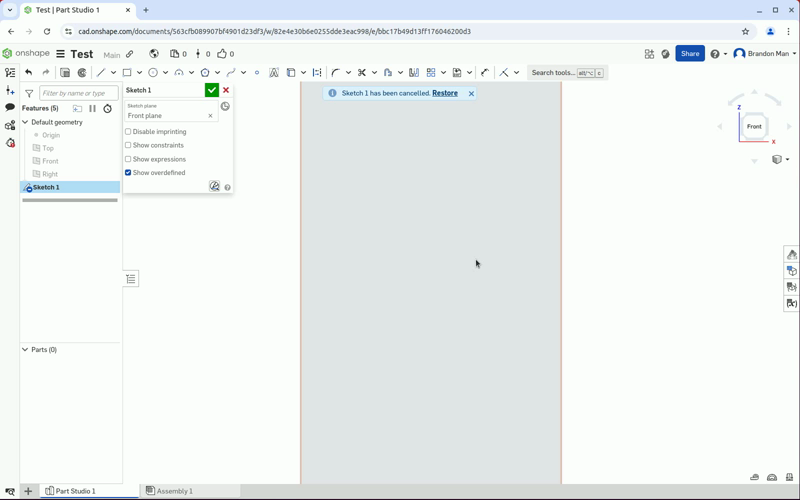
scroll(-6)
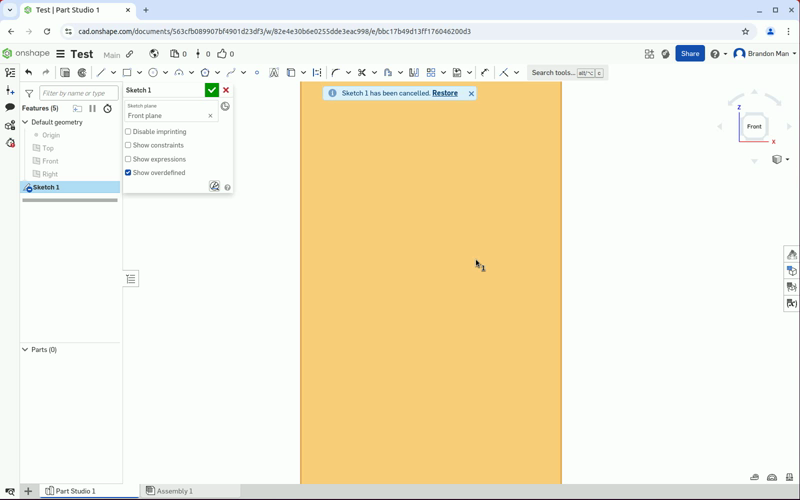
scroll(-6)
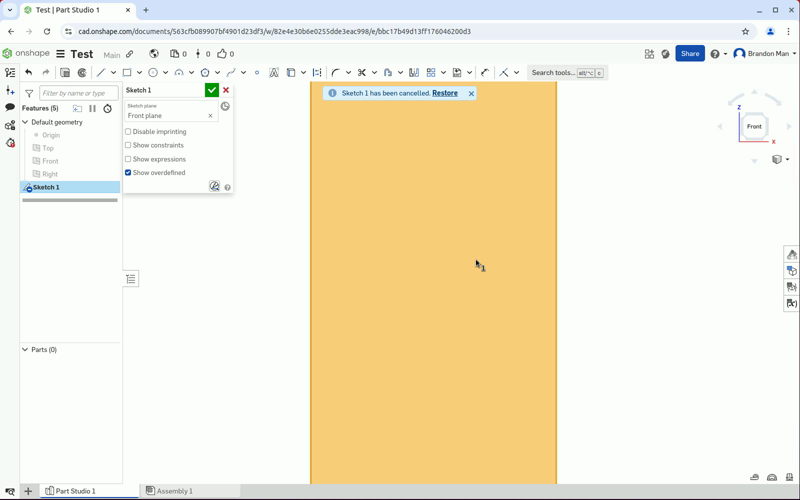
scroll(-6)
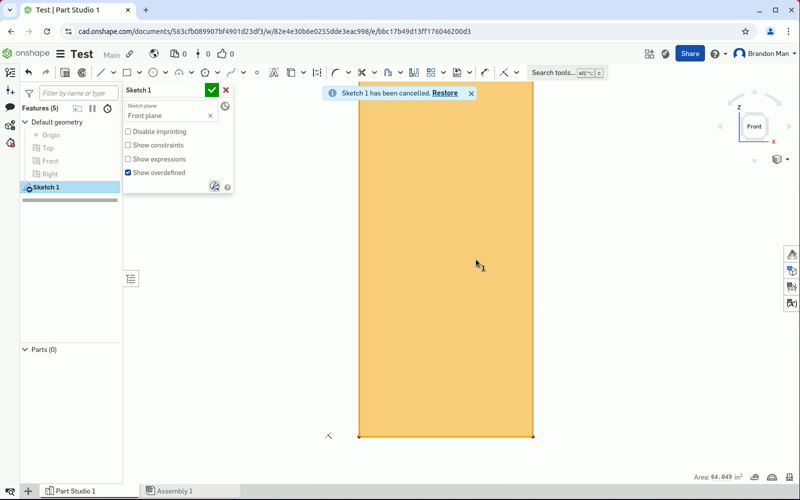
scroll(-6)
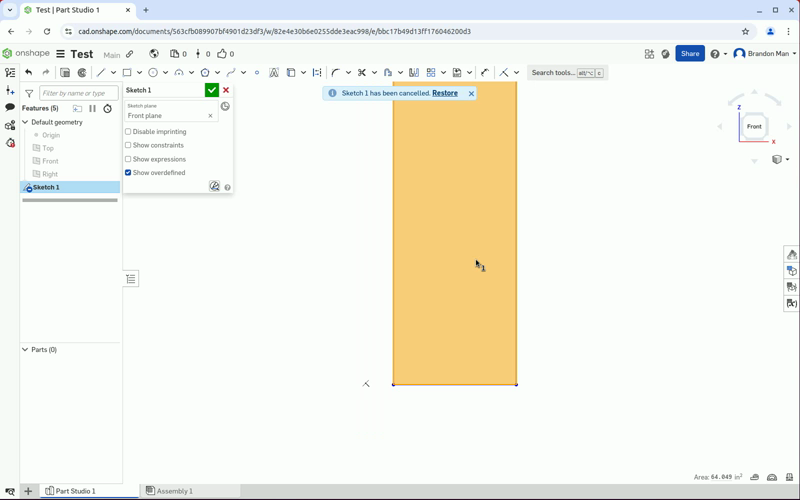
scroll(-6)
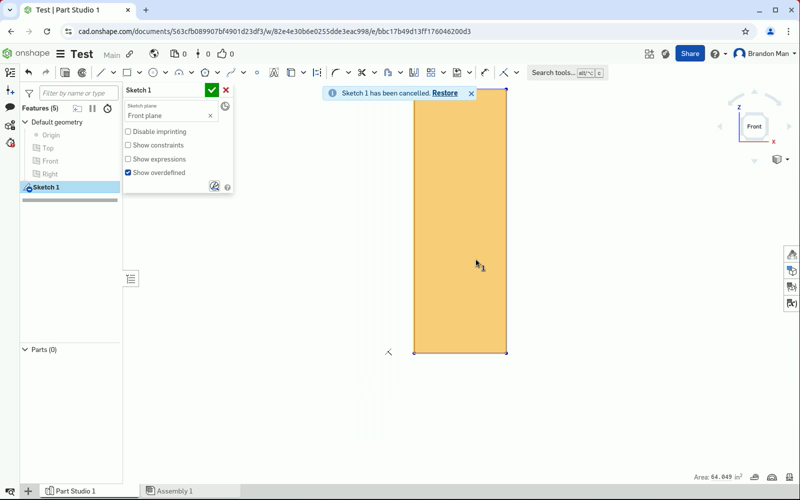
scroll(-6)
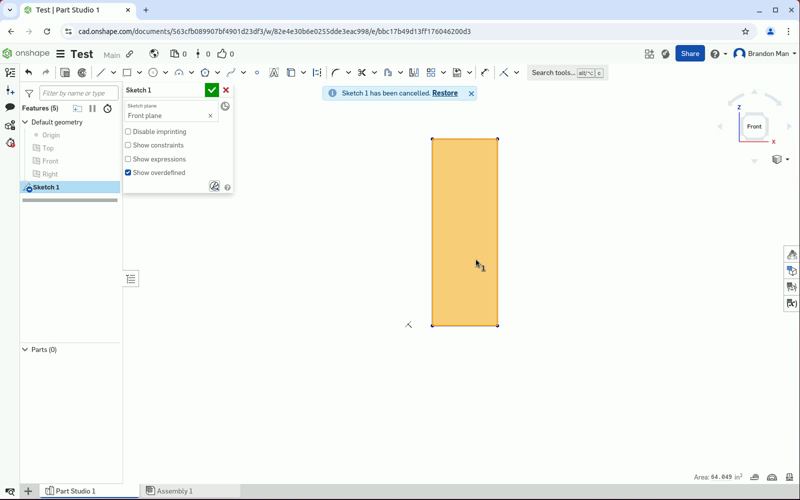
scroll(-6)
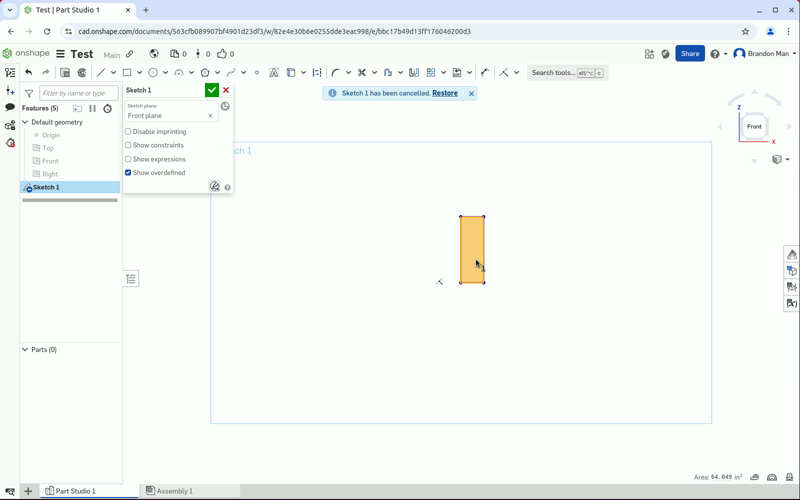
mouse_move(73, 352)
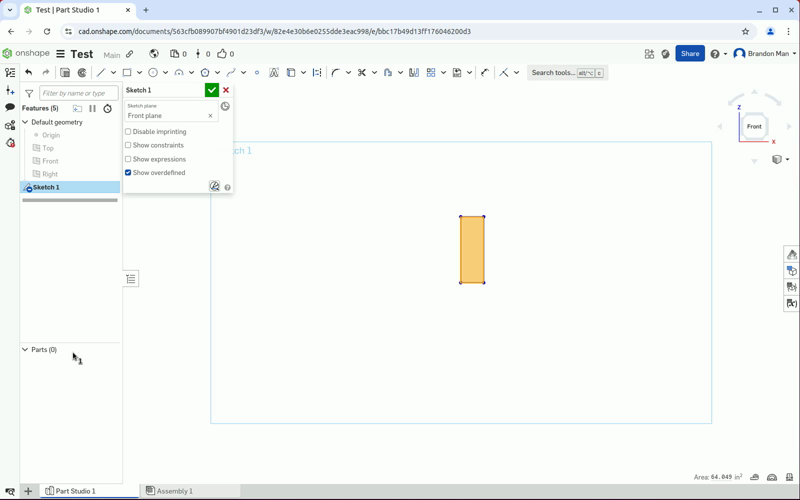
key(shift+y)
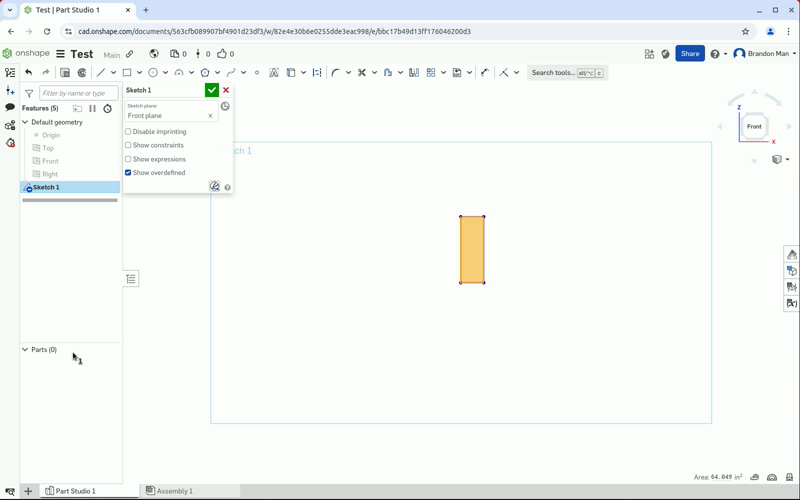
key(shift+e)
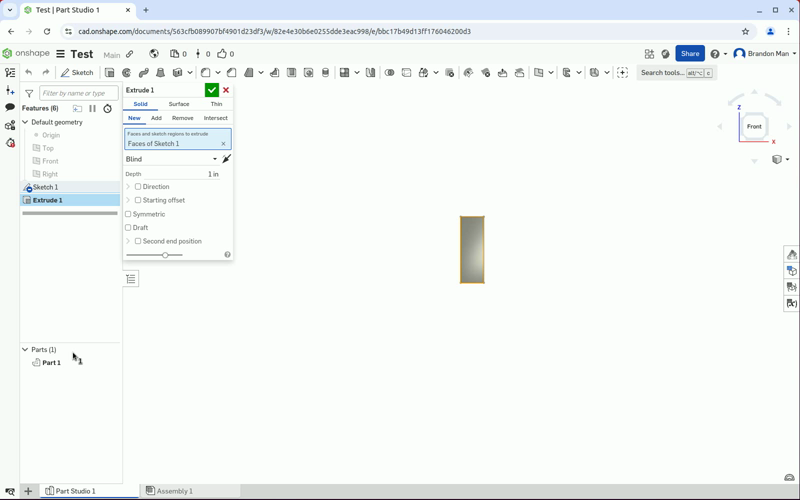
mouse_move(143, 106)
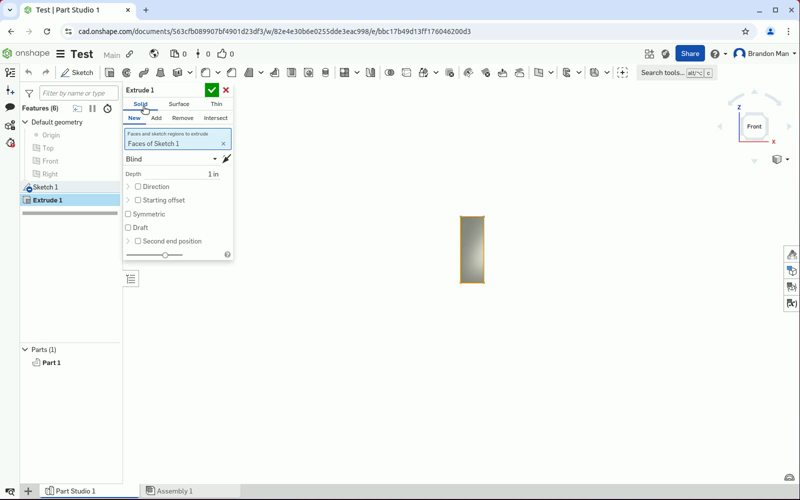
click(143, 106)
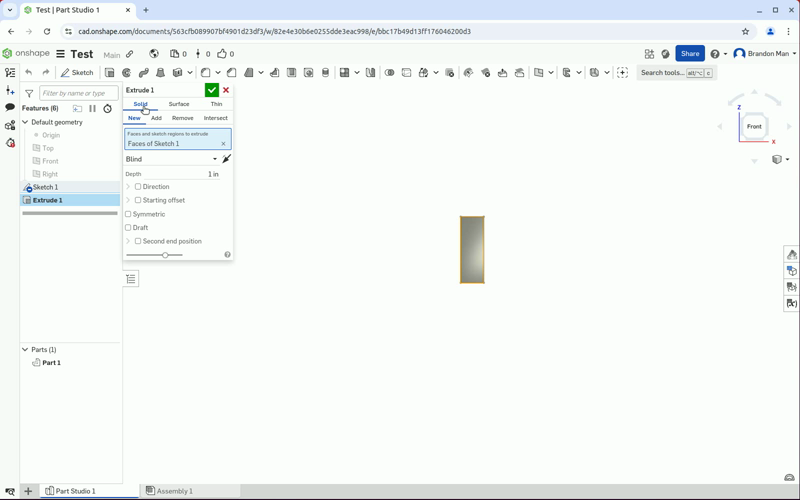
mouse_move(137, 120)
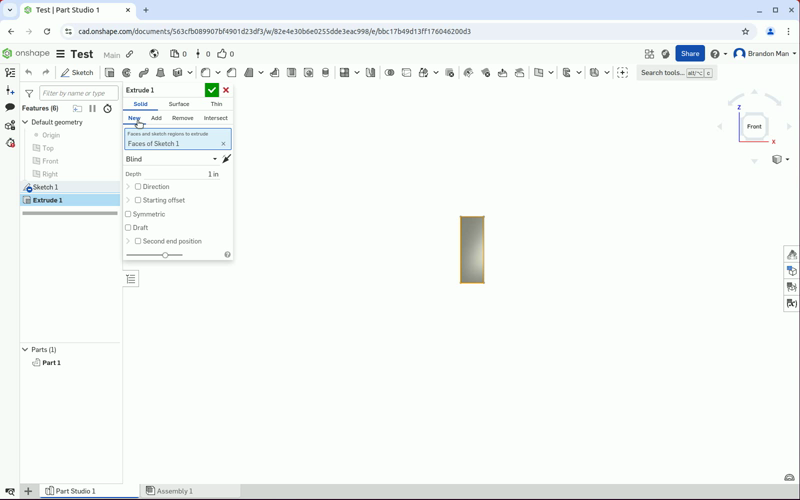
click(137, 120)
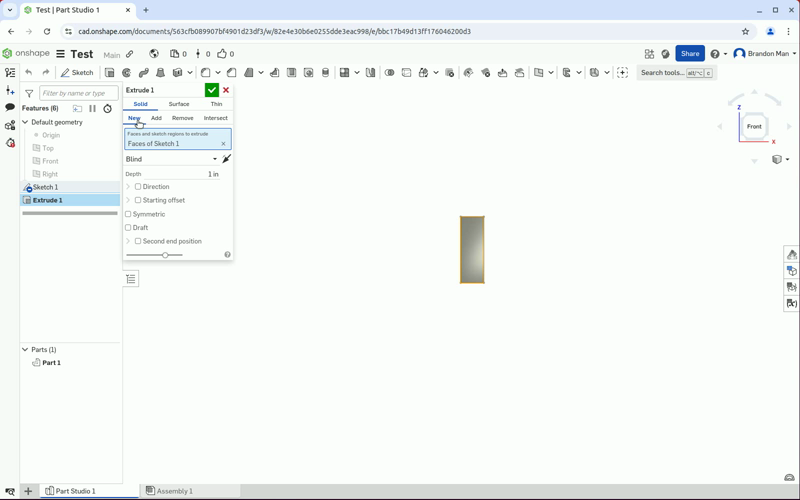
key(tab, 4)
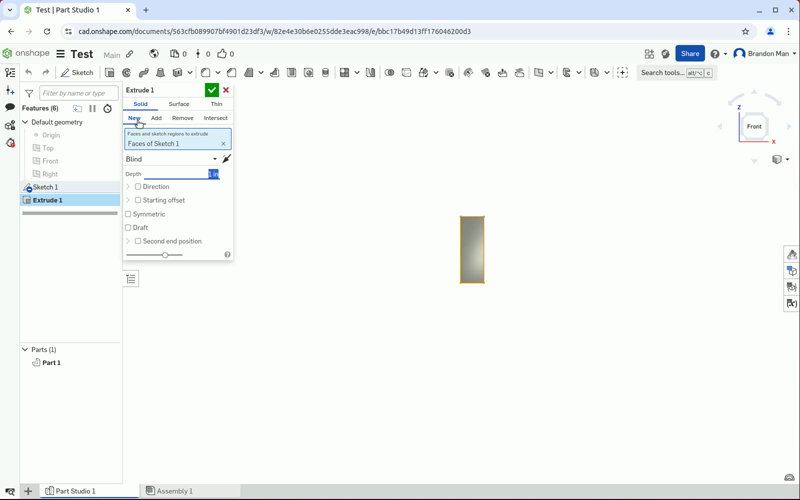
text(-2.407)
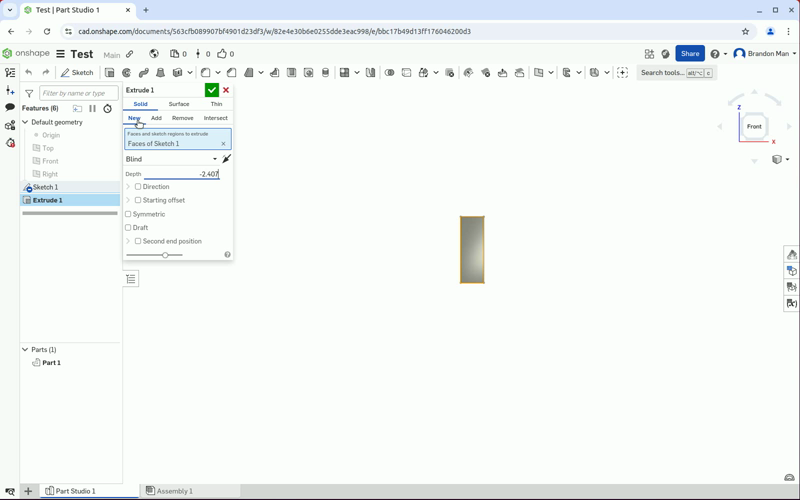
key(enter)
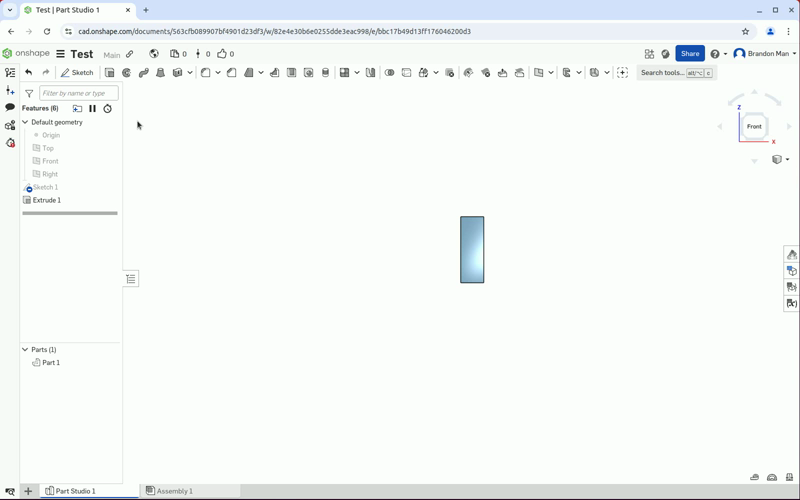
key(shift+h)
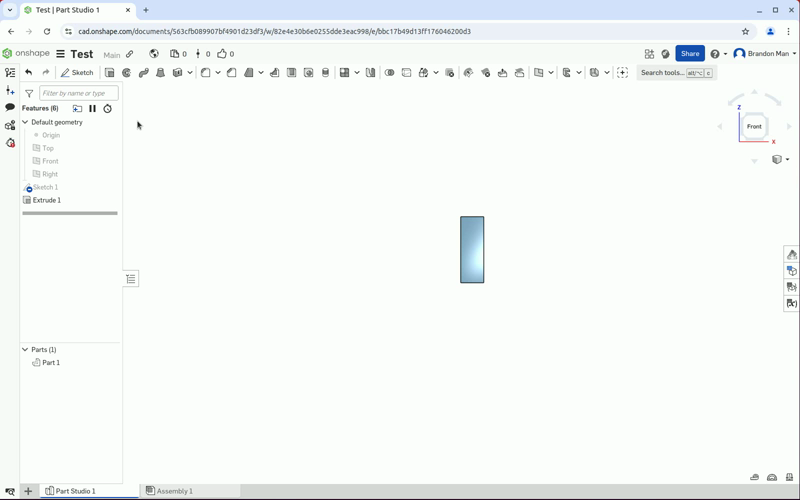
key(shift+h)
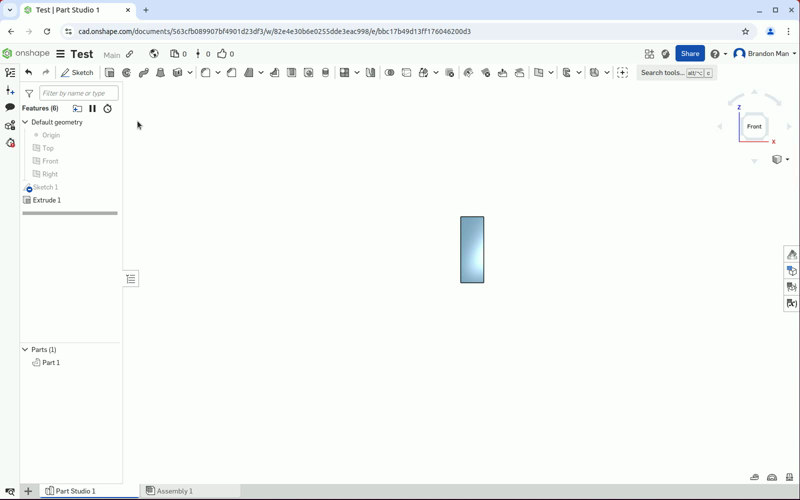
mouse_move(73, 189)
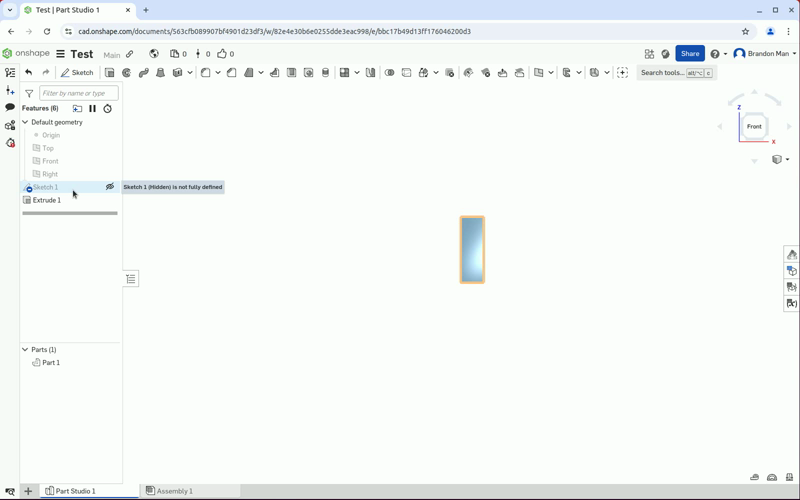
click(73, 189)
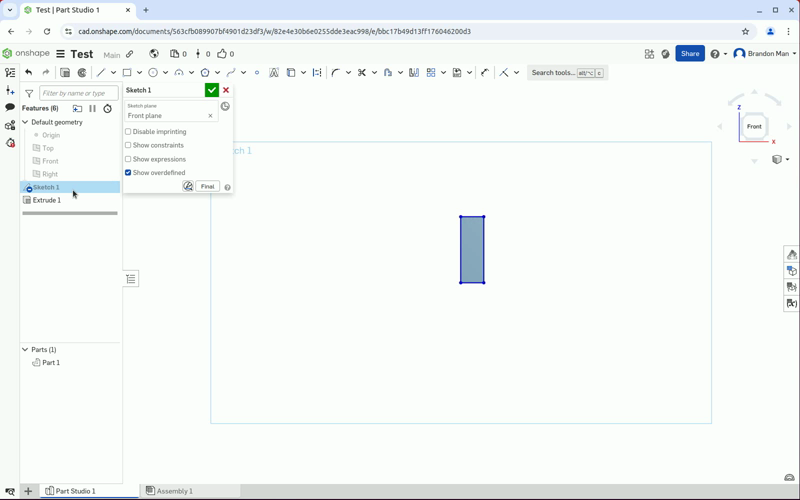
mouse_move(229, 92)
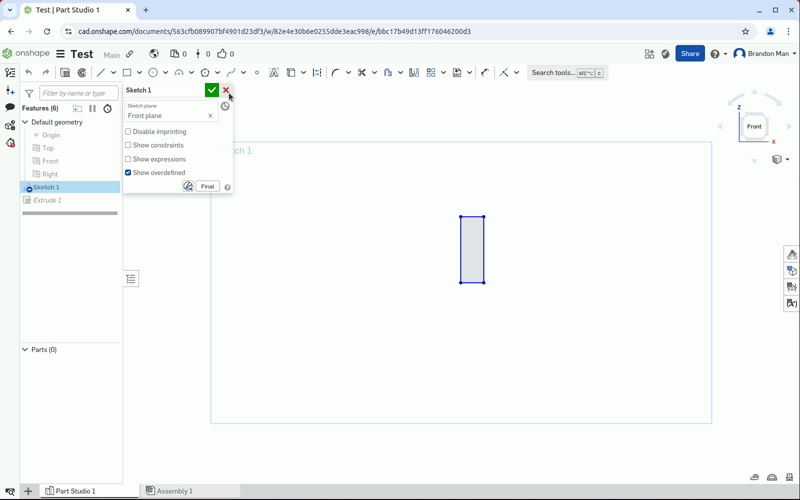
click(229, 92)
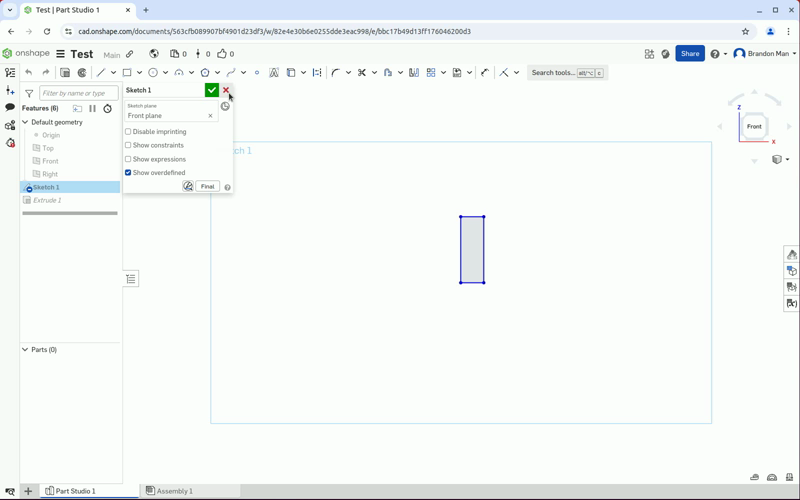
key(shift+s)
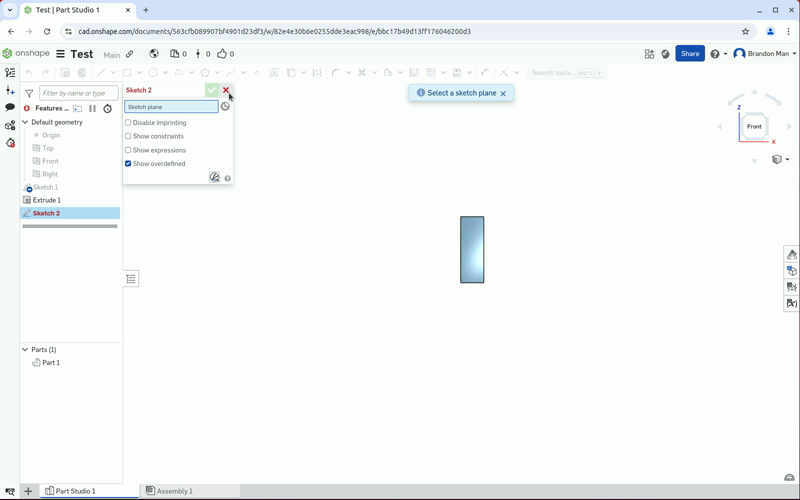
mouse_move(73, 163)
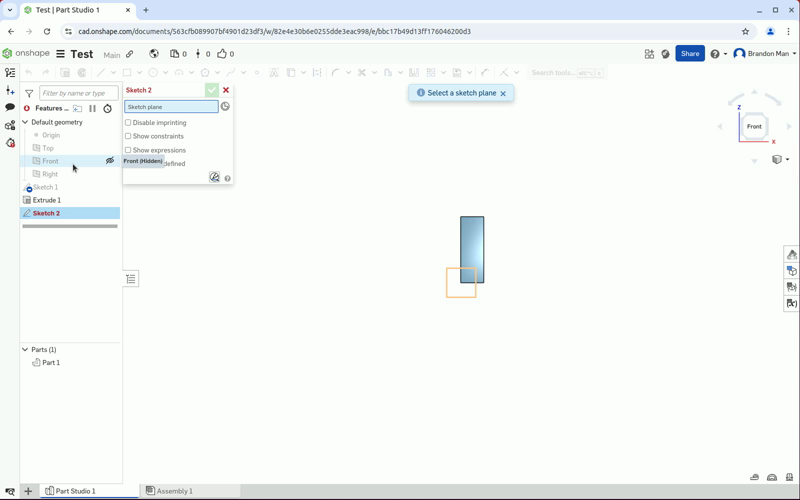
click(73, 163)
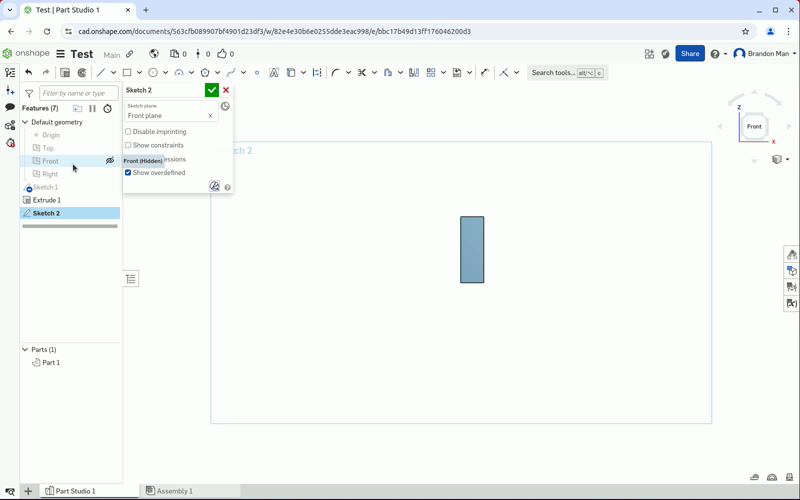
mouse_move(73, 352)
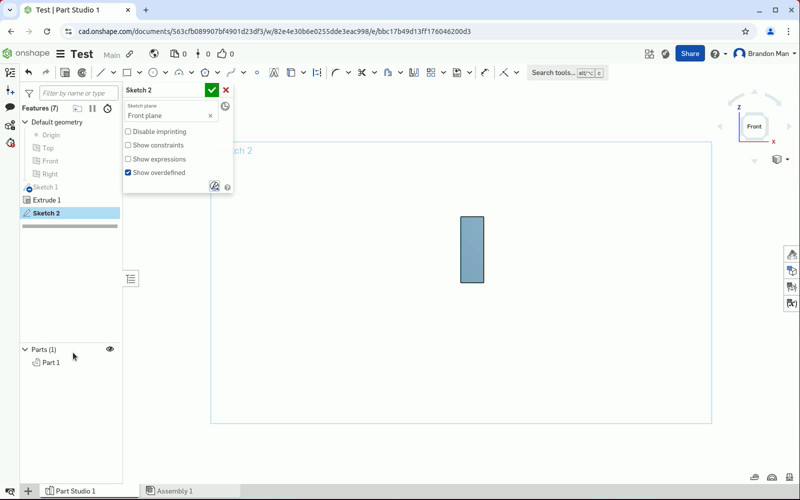
key(y)
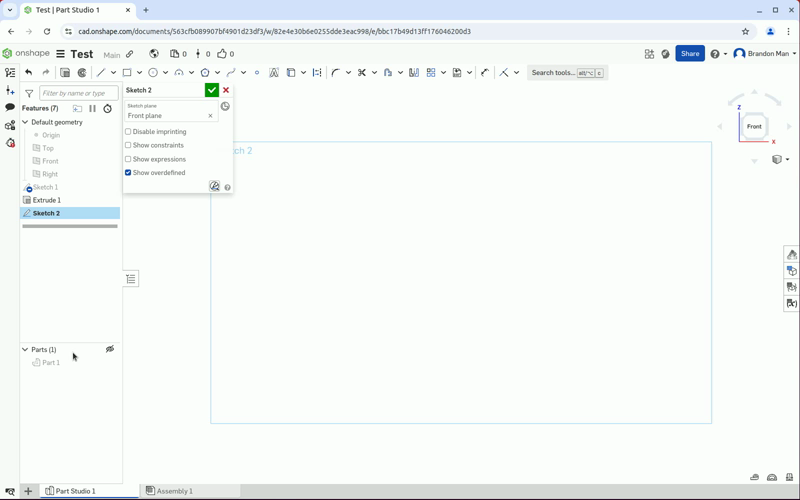
key(l)
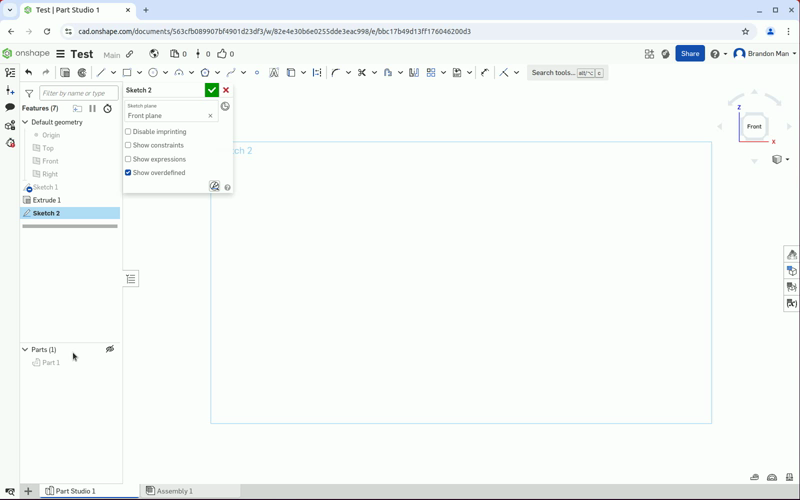
key_down(shift)
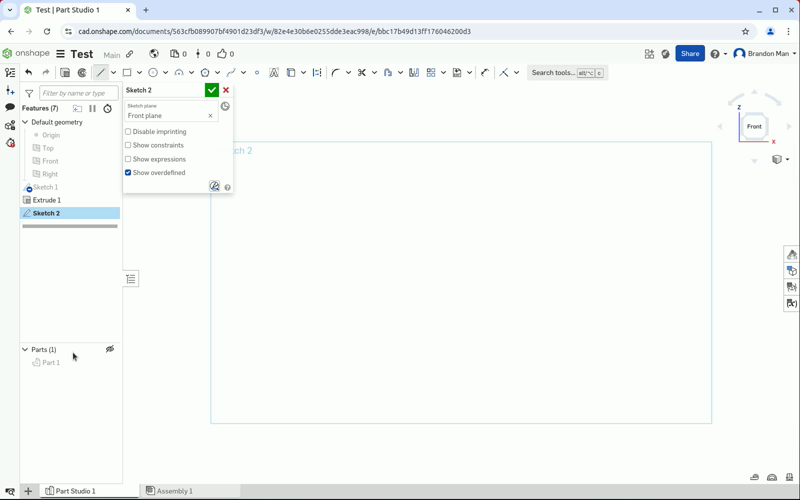
mouse_move(460, 216)
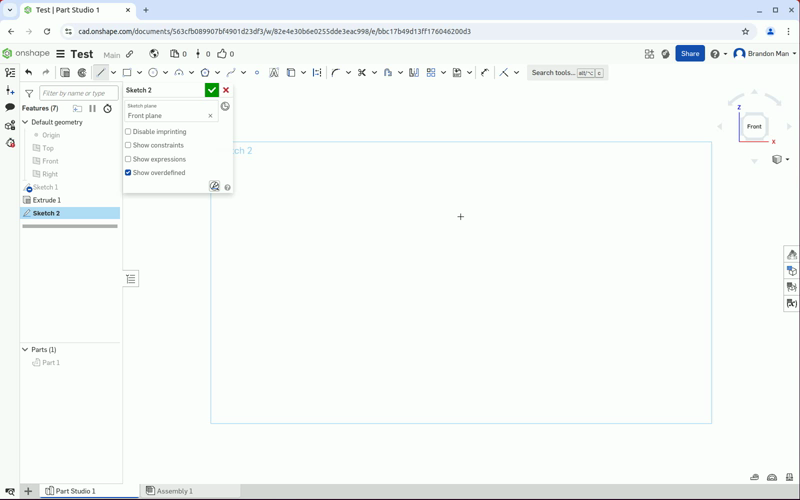
click(460, 216)
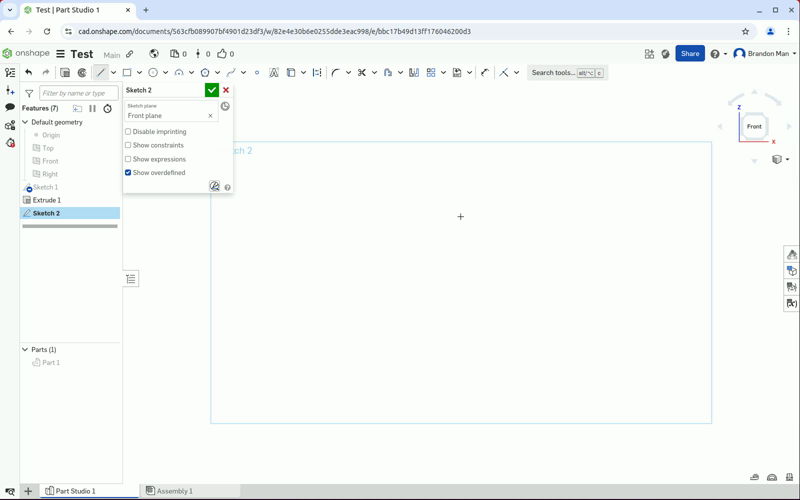
key_up(shift)
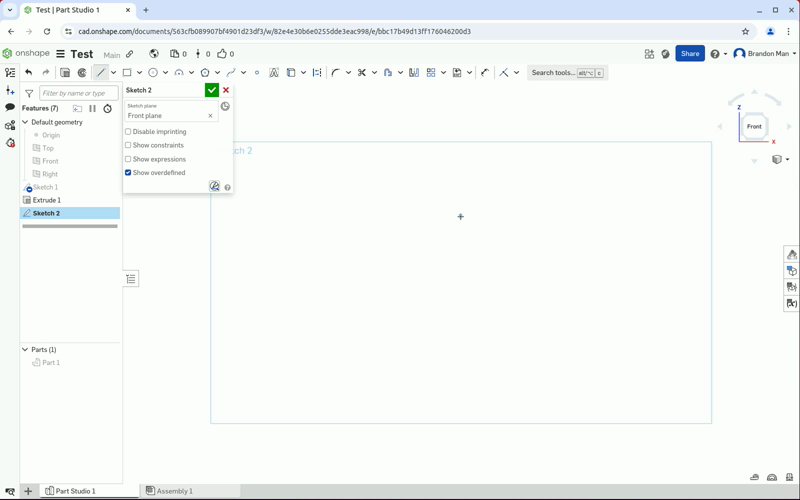
key_down(shift)
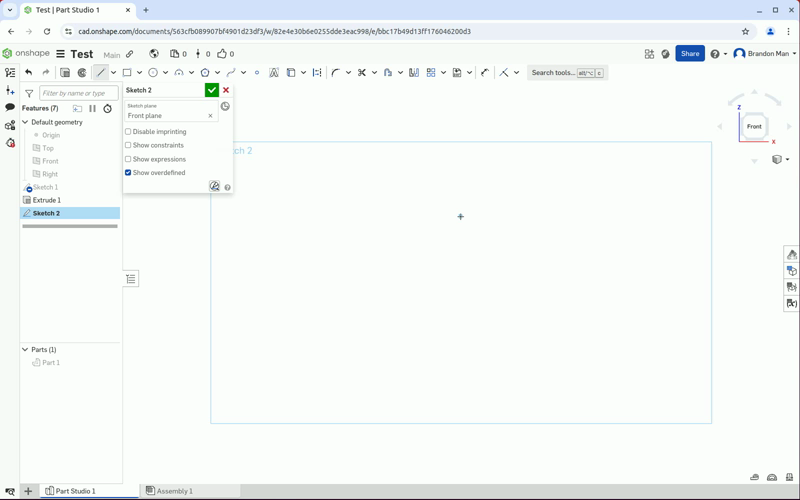
mouse_move(490, 216)
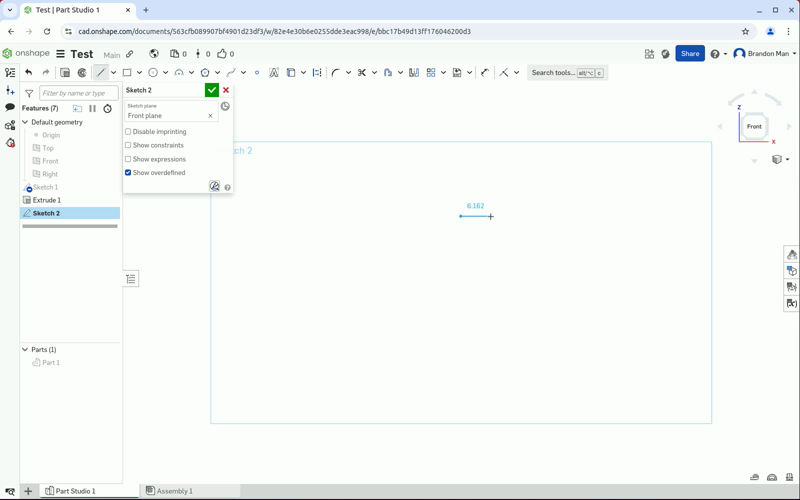
mouse_move(483, 216)
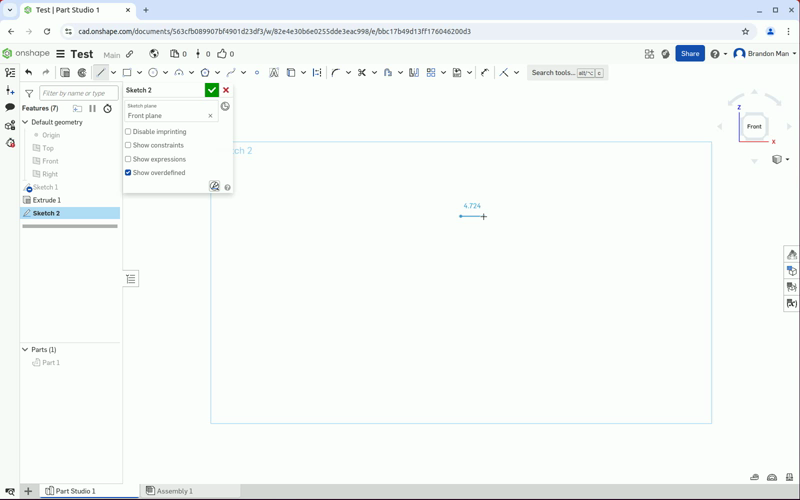
click(483, 216)
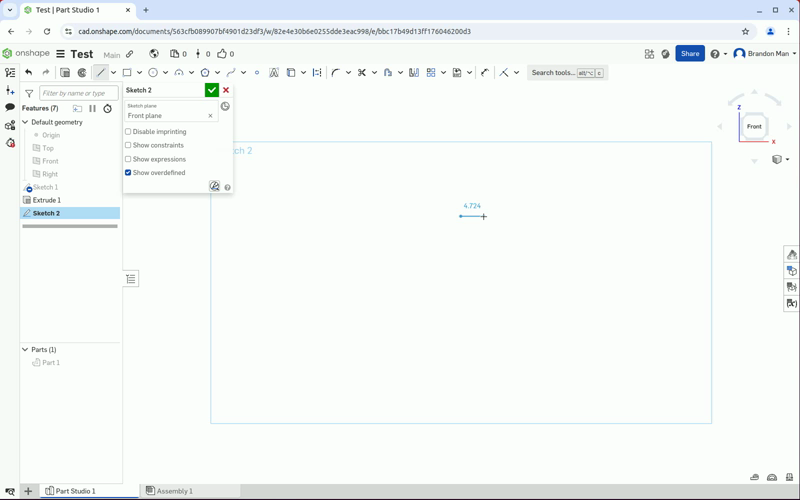
key_up(shift)
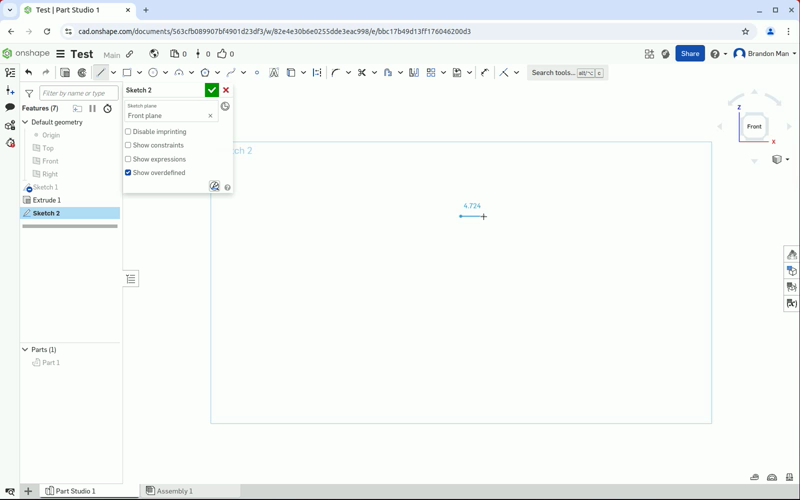
key_down(shift)
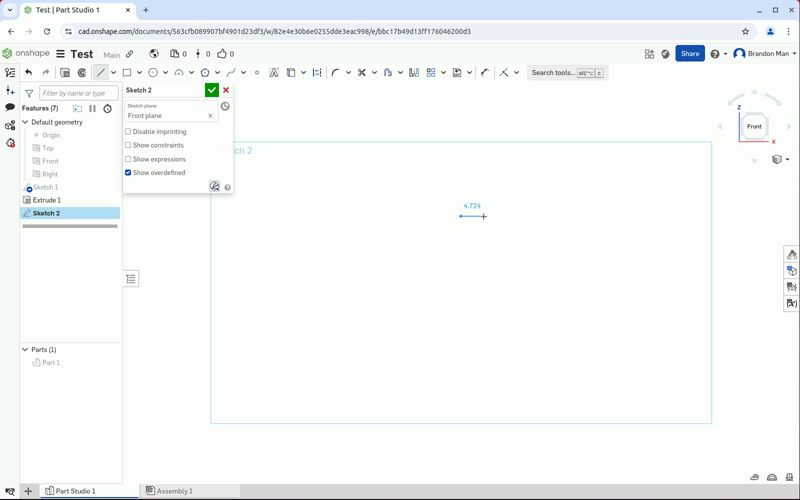
mouse_move(513, 216)
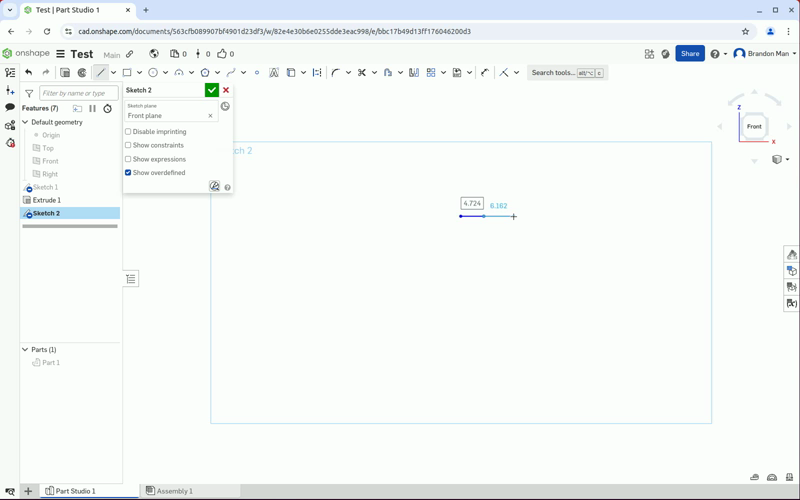
mouse_move(483, 197)
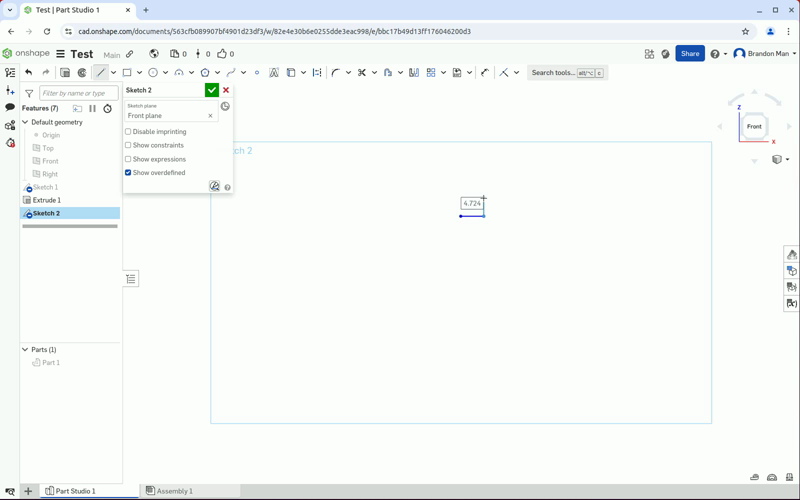
click(483, 197)
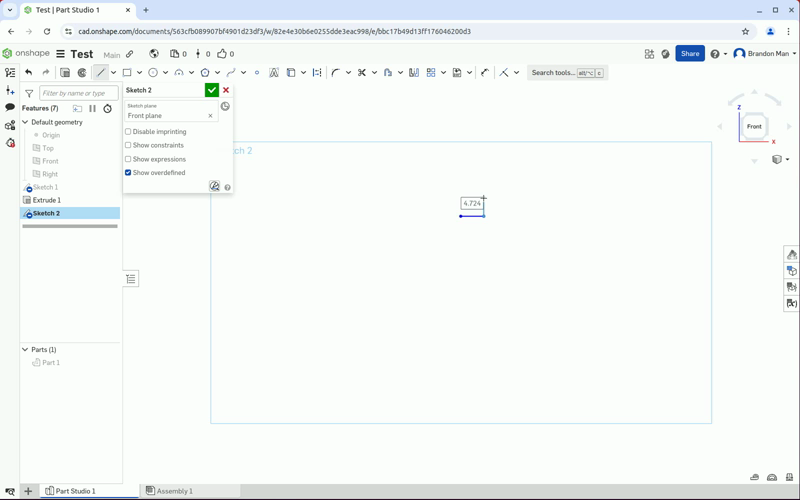
key_up(shift)
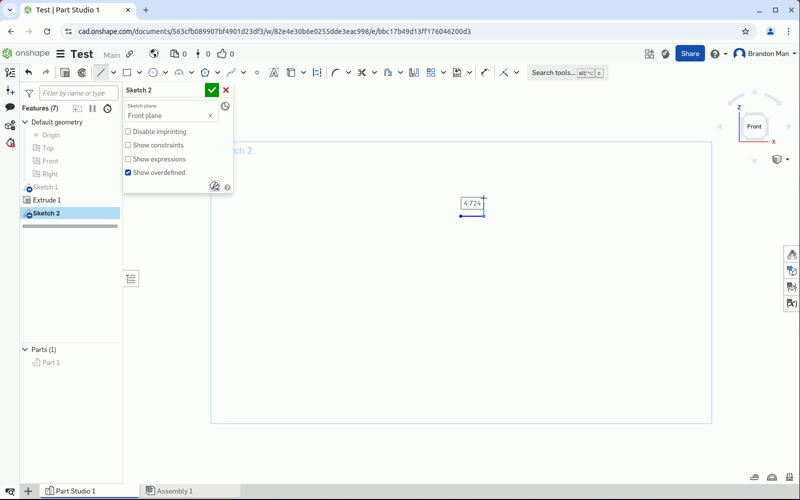
key_down(shift)
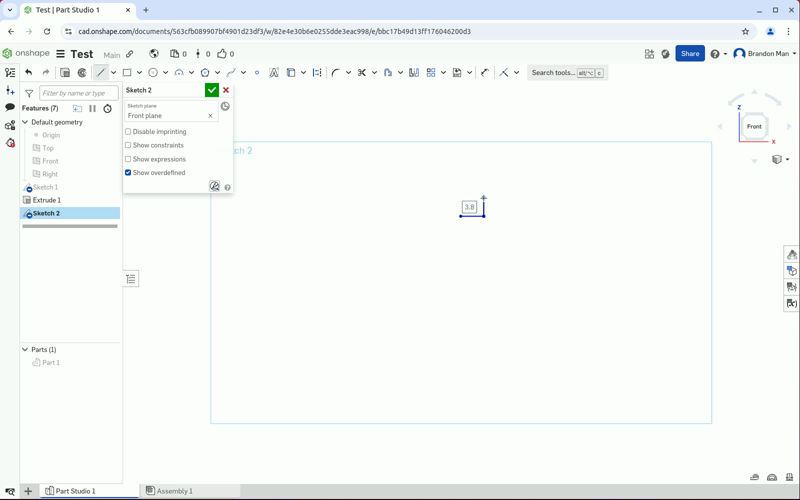
mouse_move(513, 197)
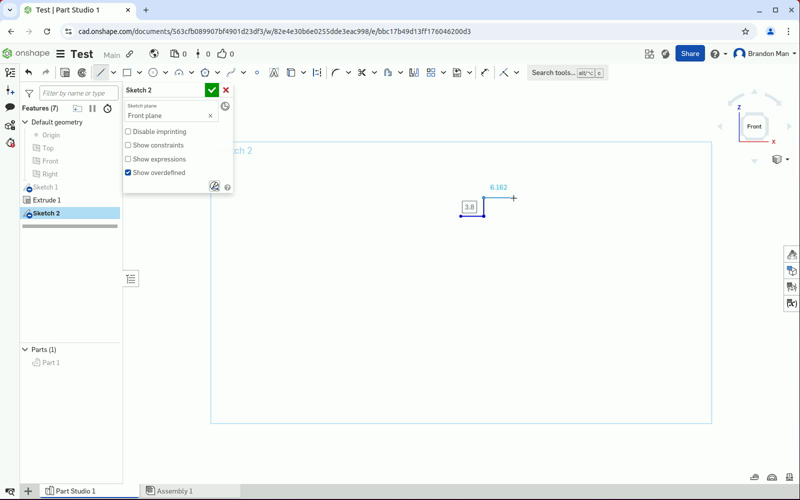
mouse_move(460, 197)
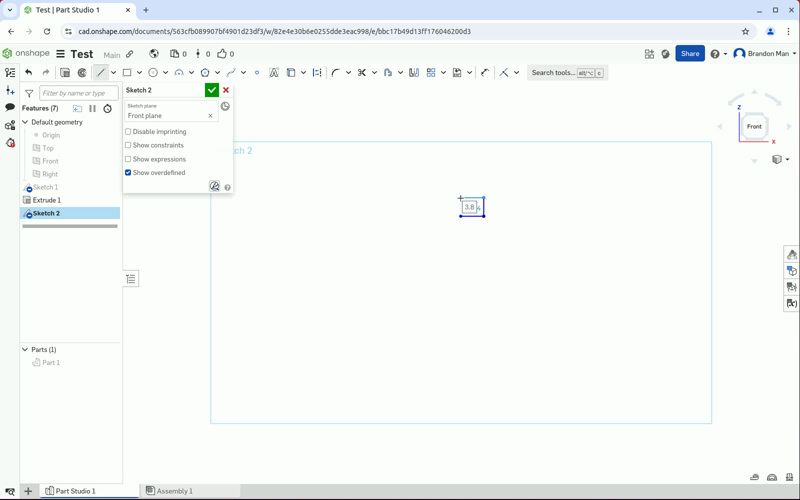
click(460, 197)
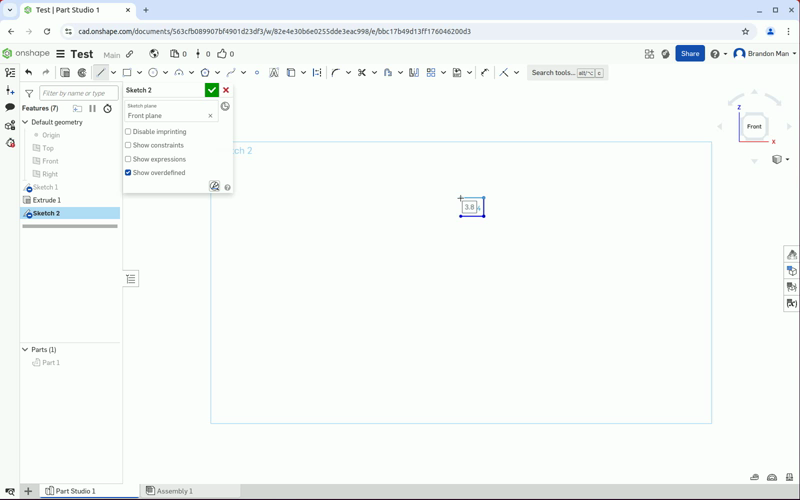
key_up(shift)
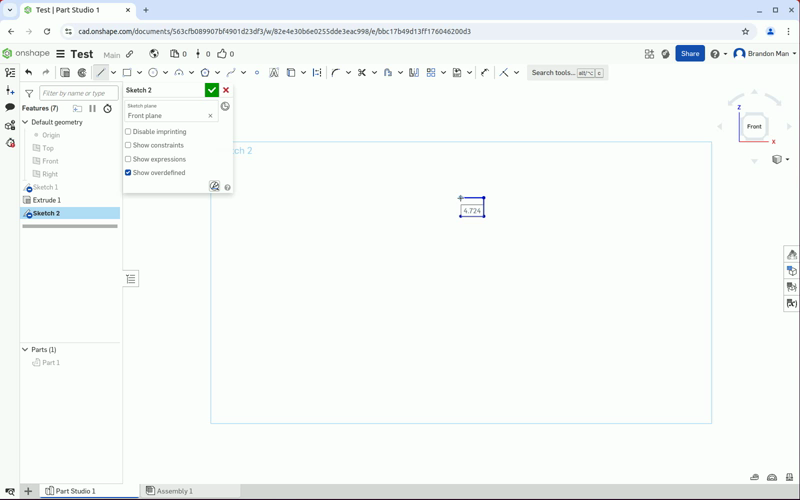
mouse_move(490, 197)
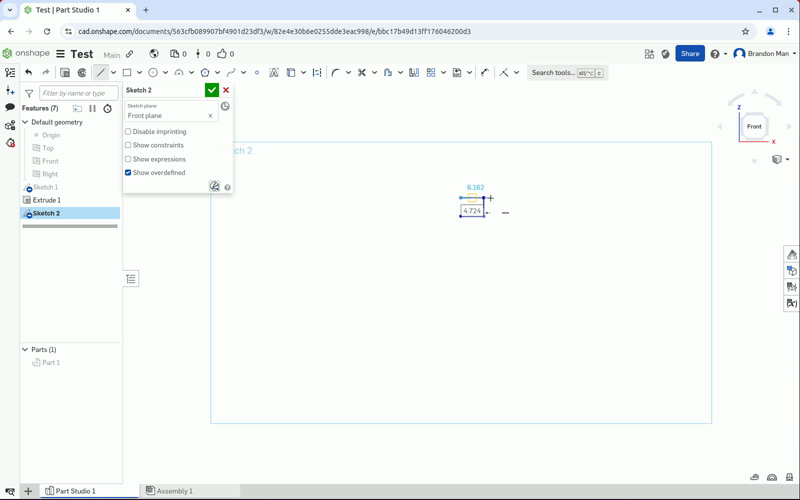
key_down(shift)
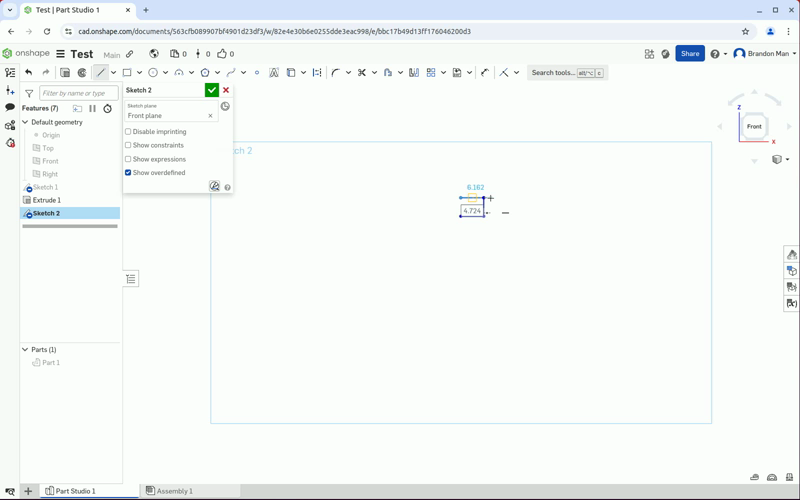
mouse_move(460, 216)
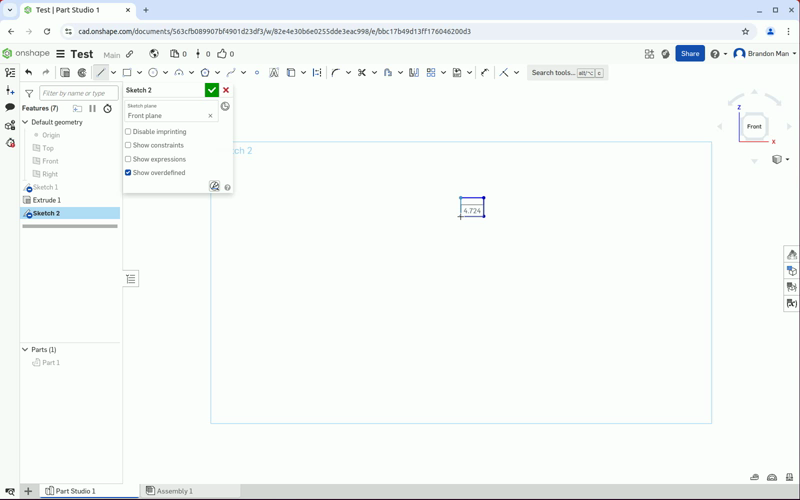
key_up(shift)
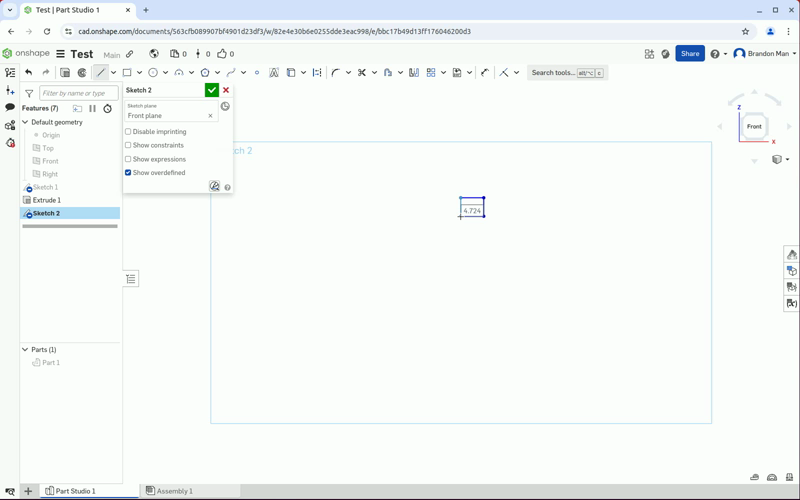
click(460, 216)
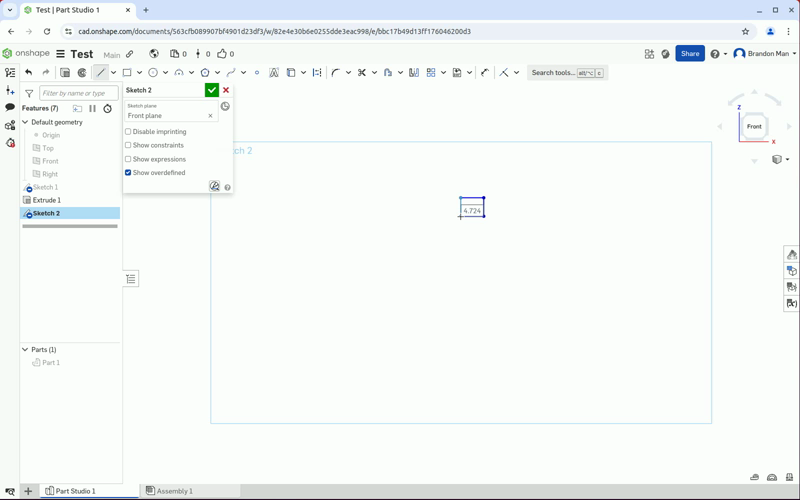
key(esc)
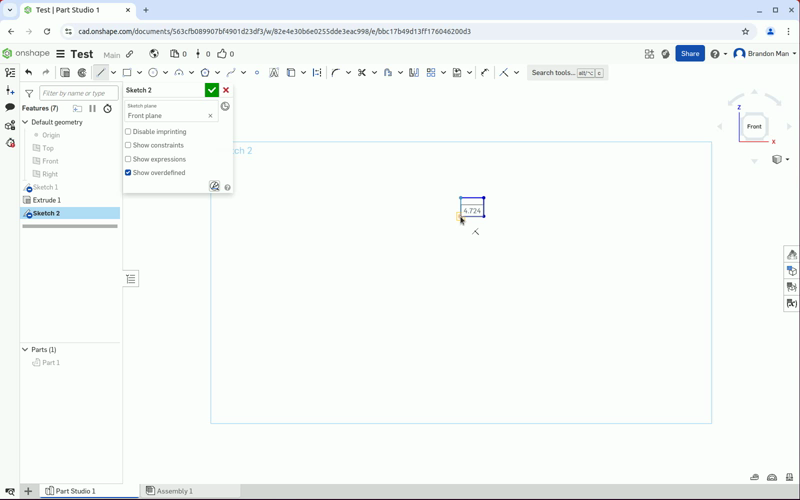
mouse_move(467, 213)
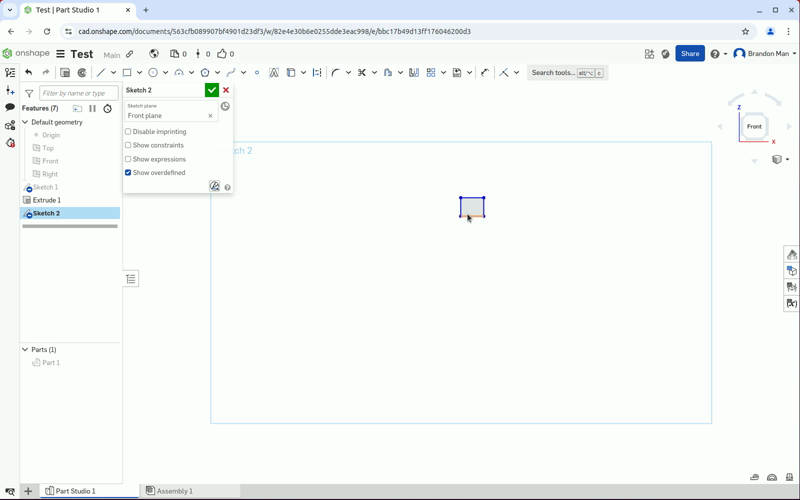
scroll(6)
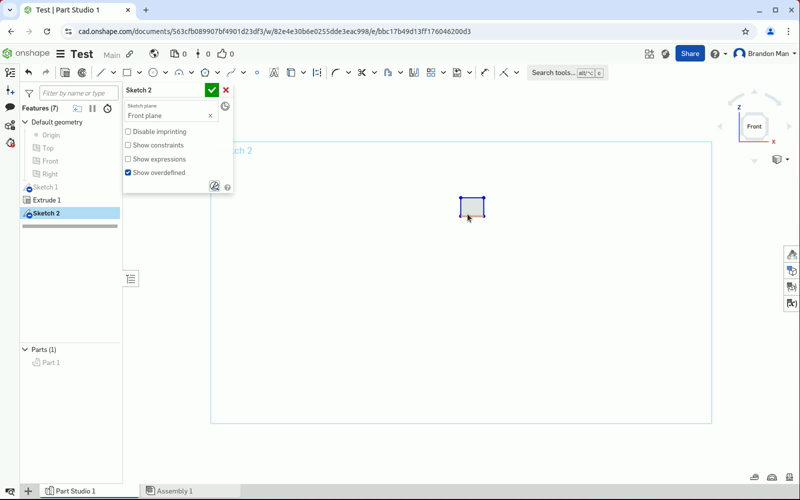
scroll(6)
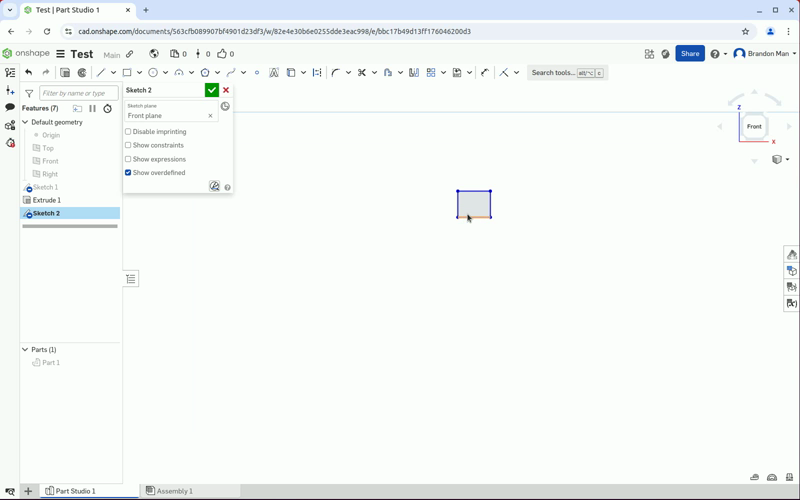
scroll(6)
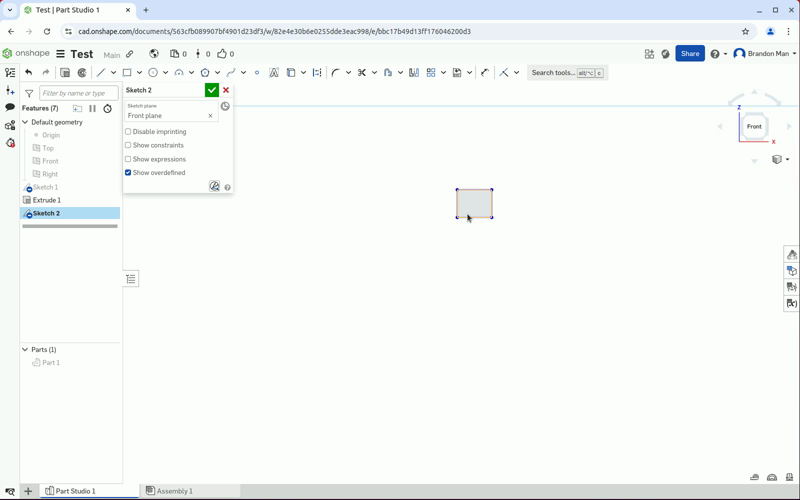
scroll(6)
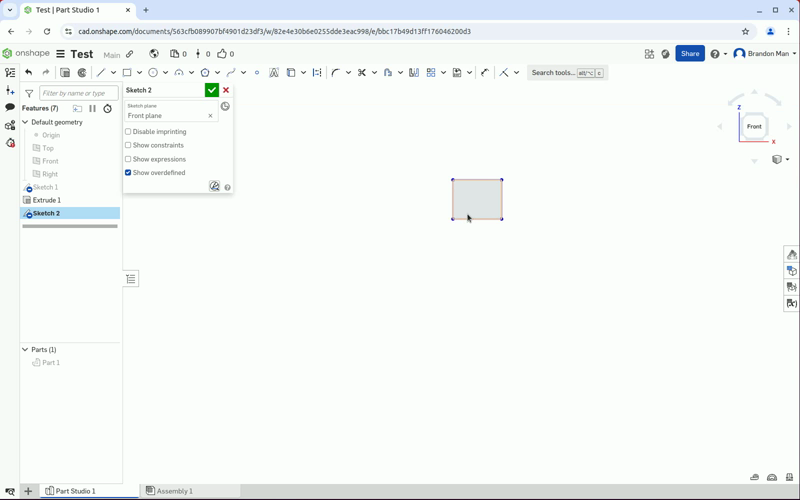
scroll(6)
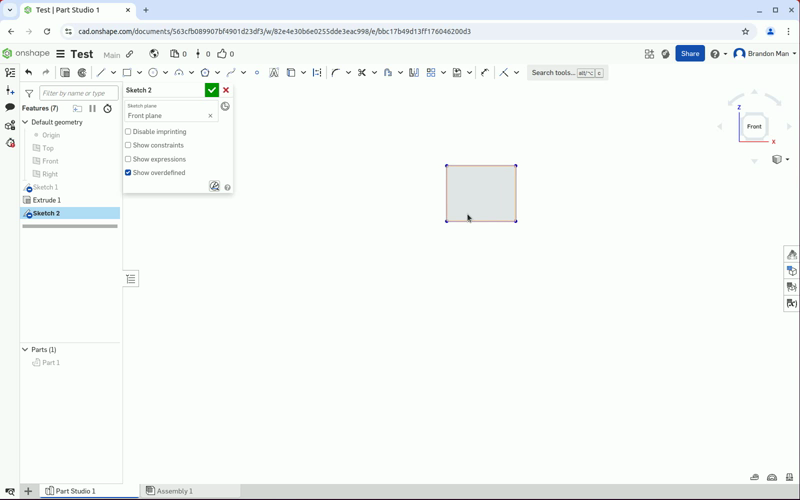
scroll(6)
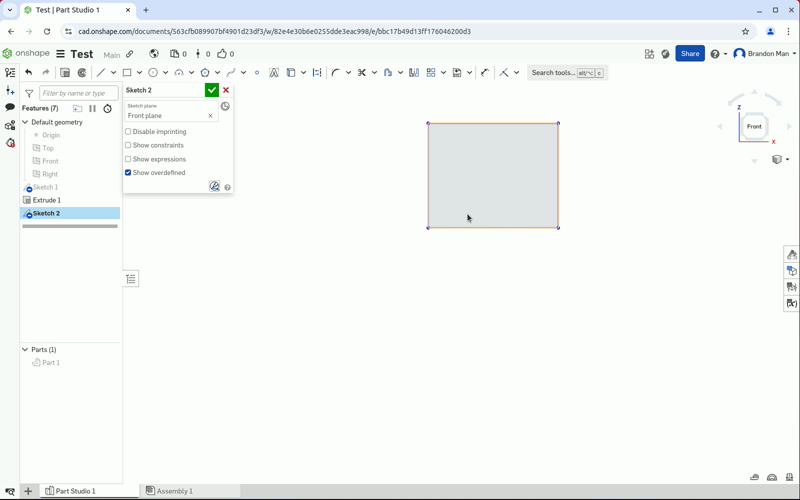
scroll(6)
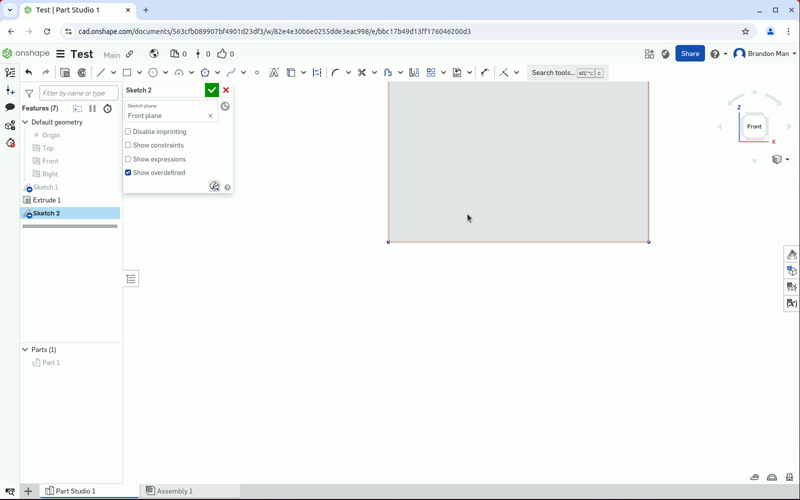
click(467, 213)
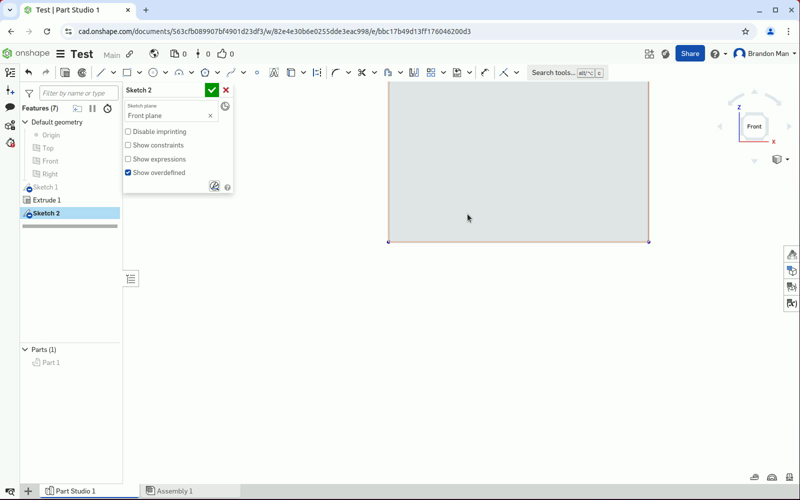
scroll(-6)
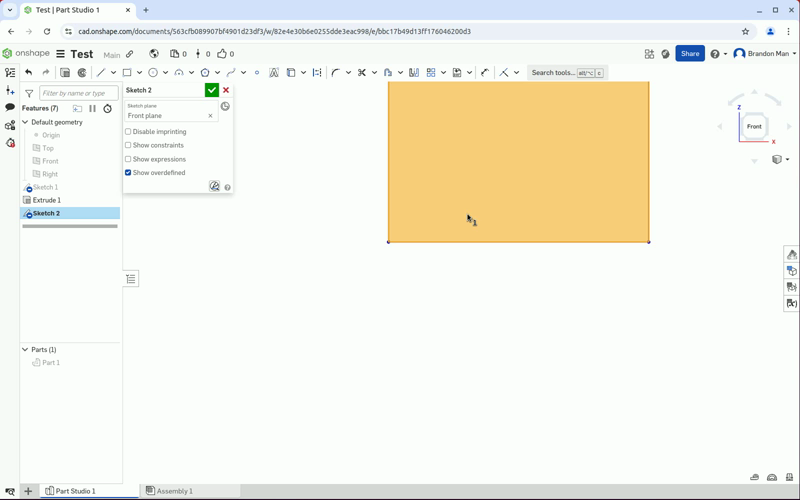
scroll(-6)
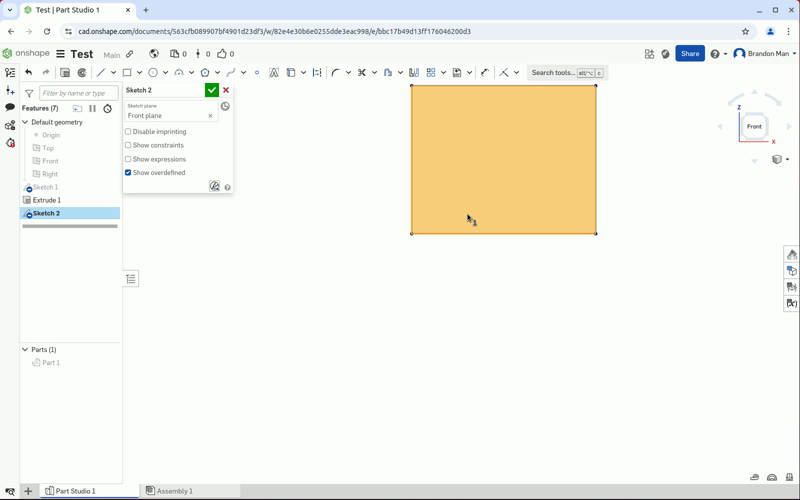
scroll(-6)
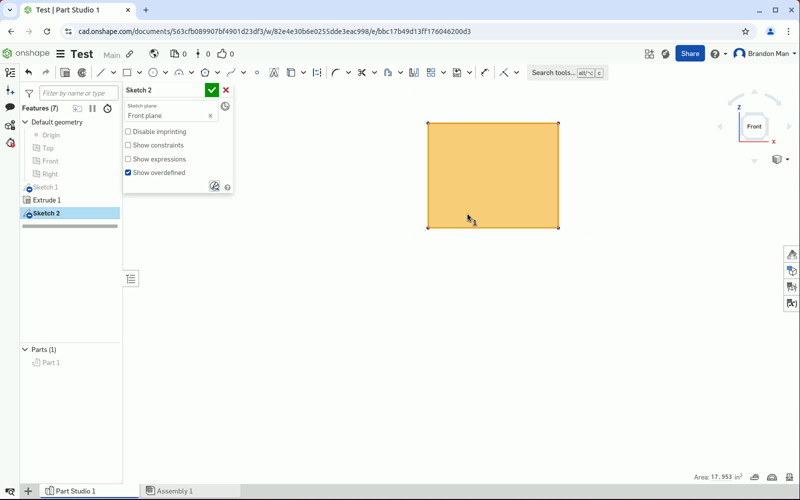
scroll(-6)
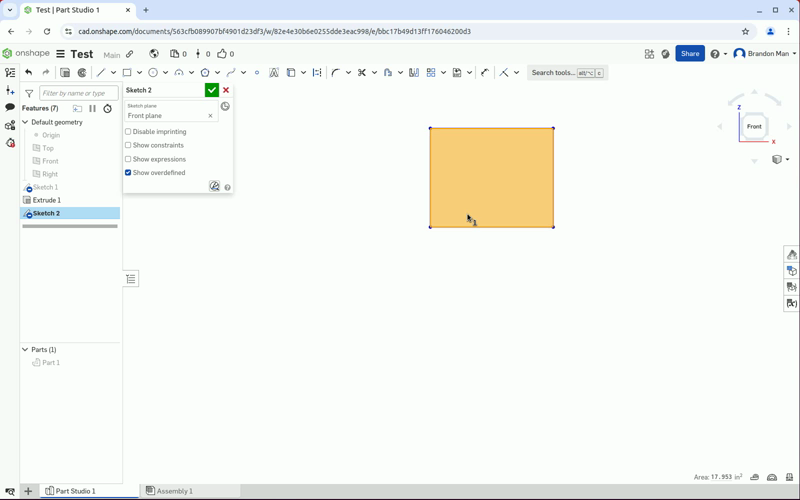
scroll(-6)
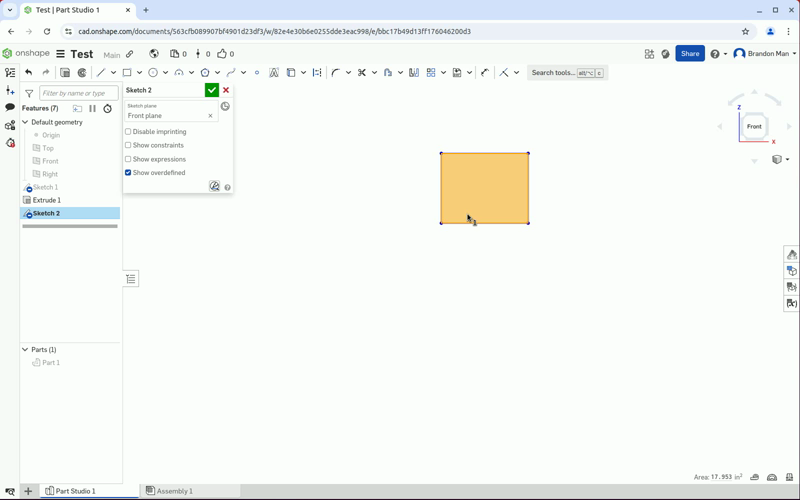
scroll(-6)
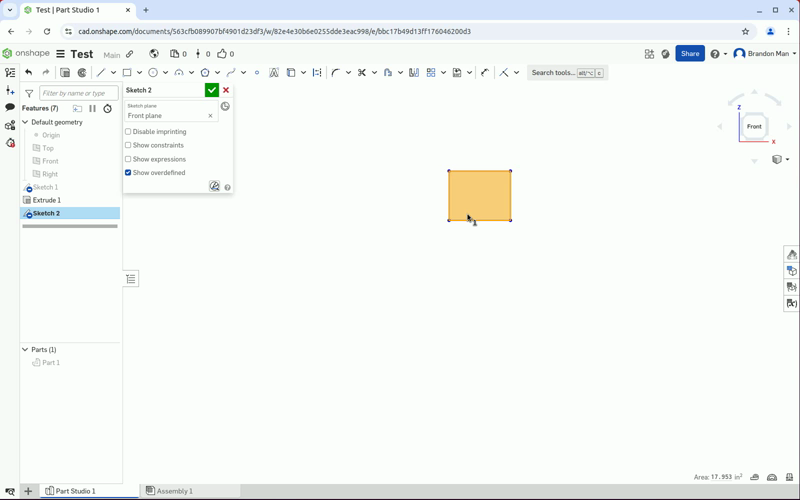
scroll(-6)
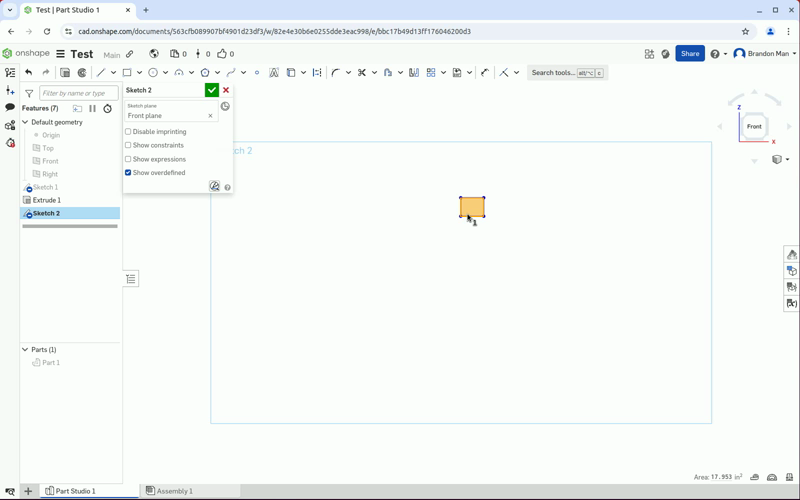
mouse_move(73, 352)
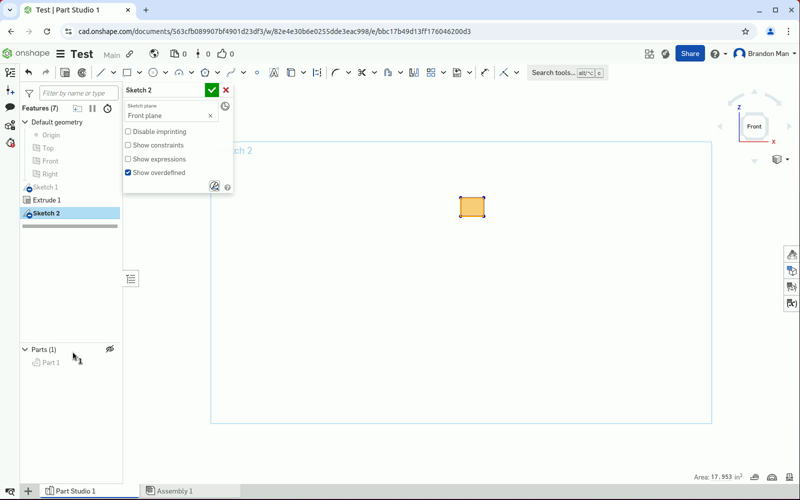
key(shift+y)
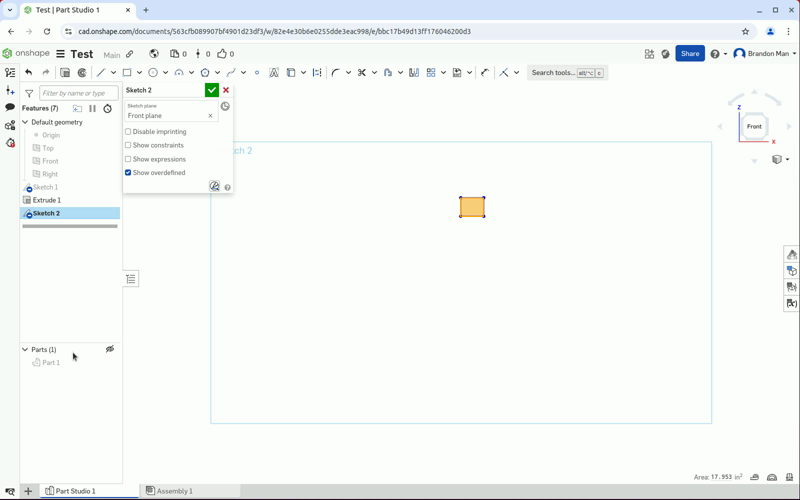
key(shift+e)
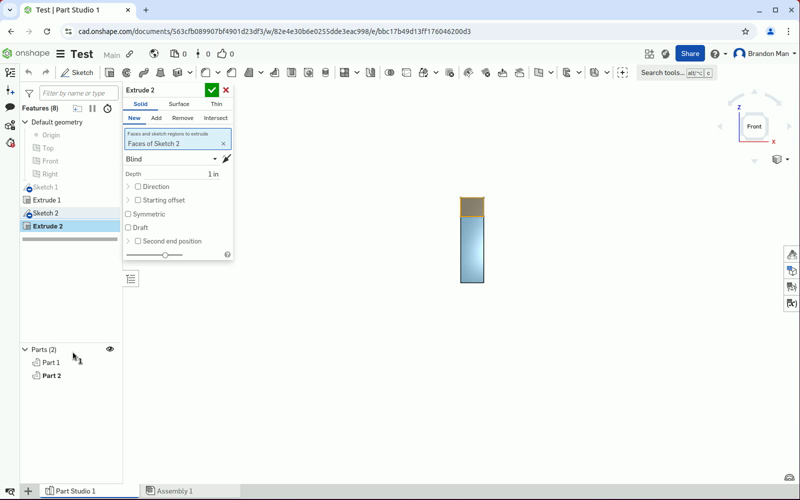
mouse_move(143, 106)
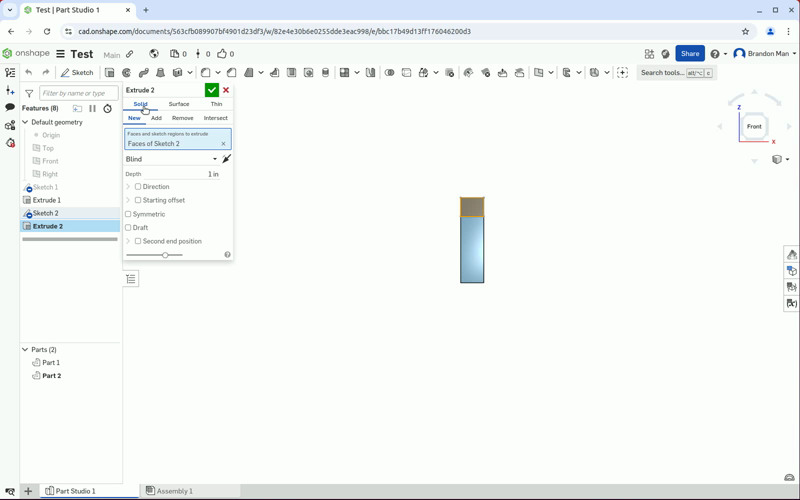
click(143, 106)
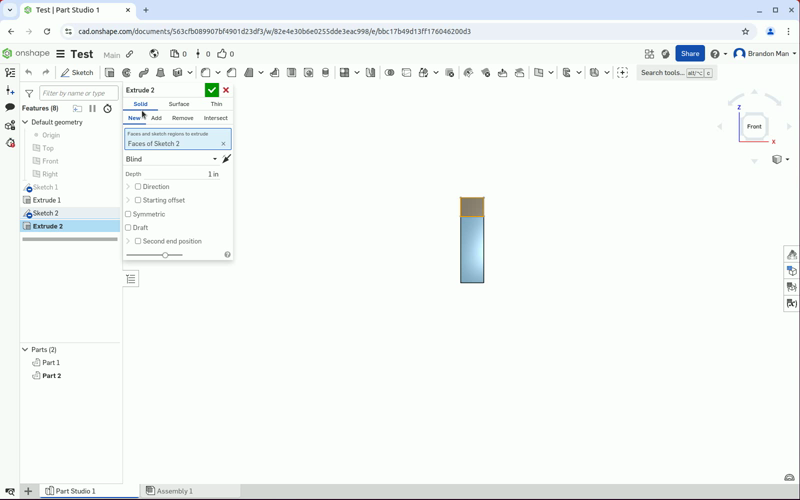
mouse_move(137, 120)
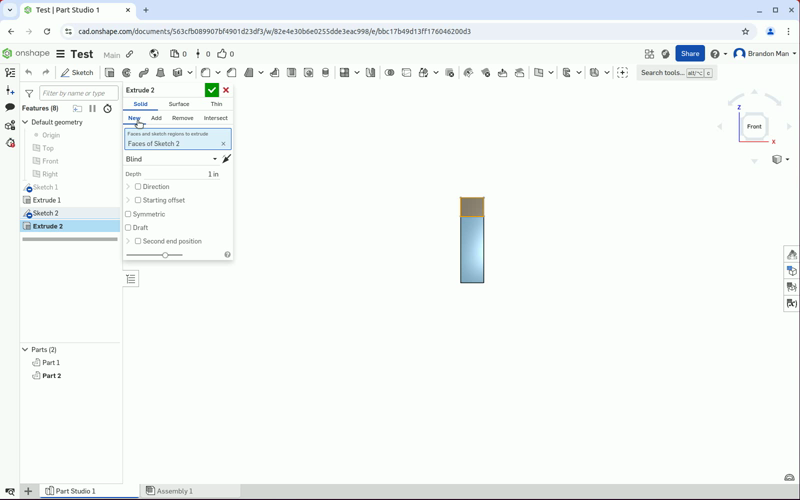
click(137, 120)
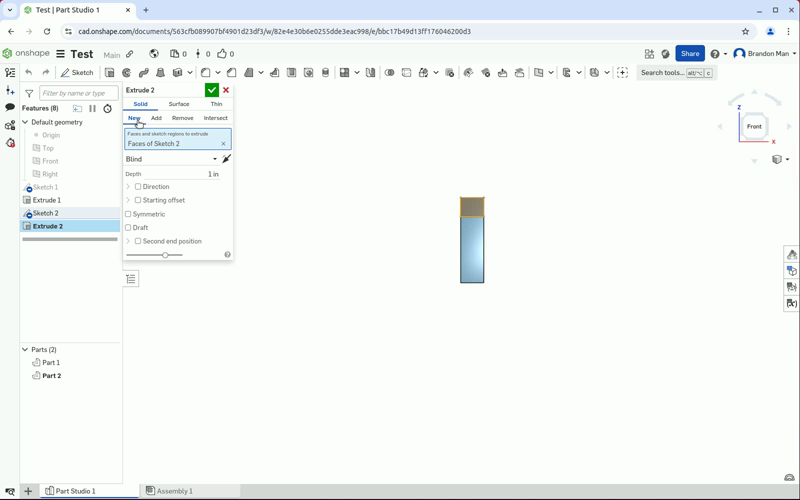
key(tab, 4)
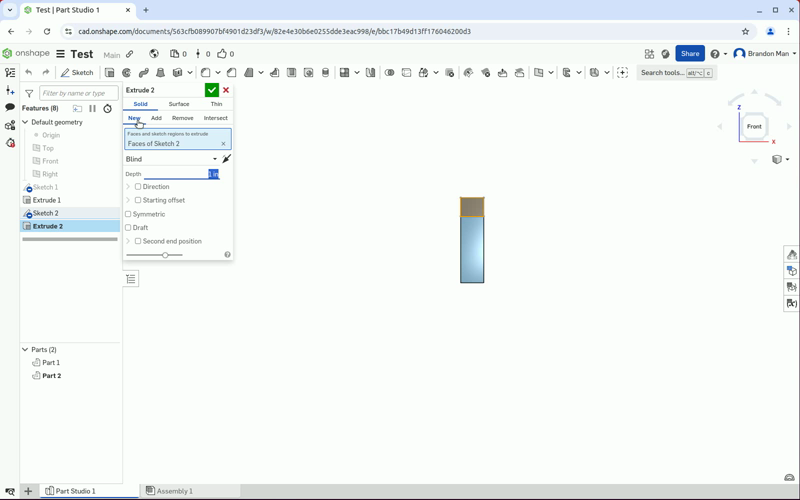
text(-2.407)
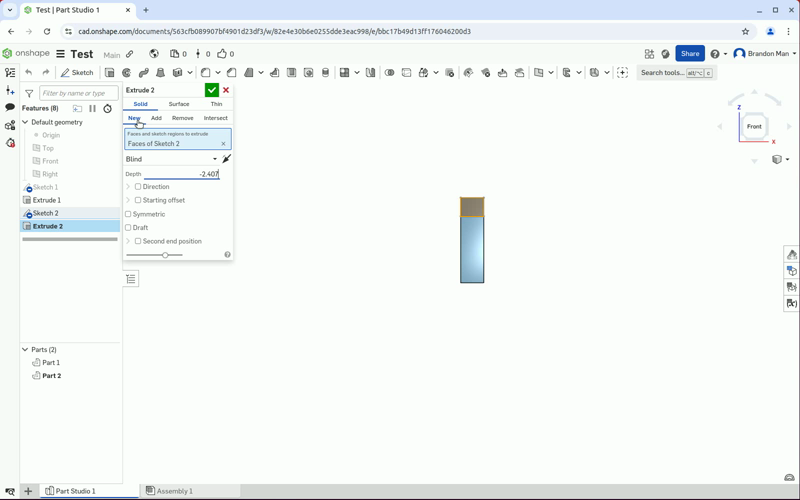
key(enter)
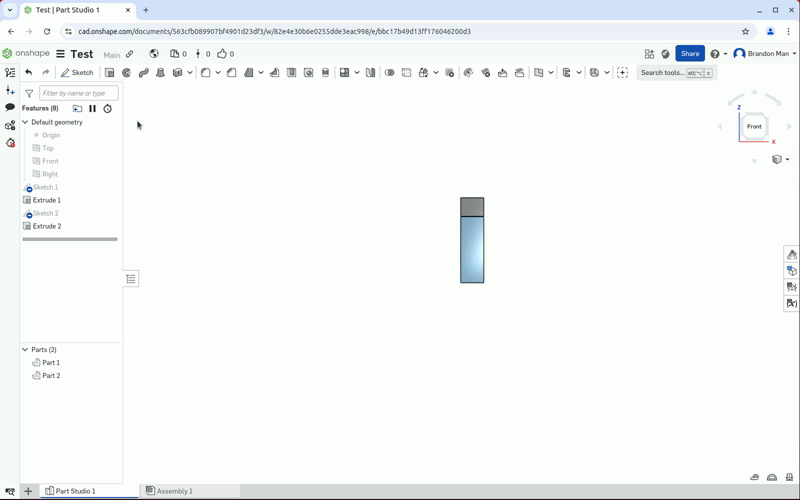
key(shift+h)
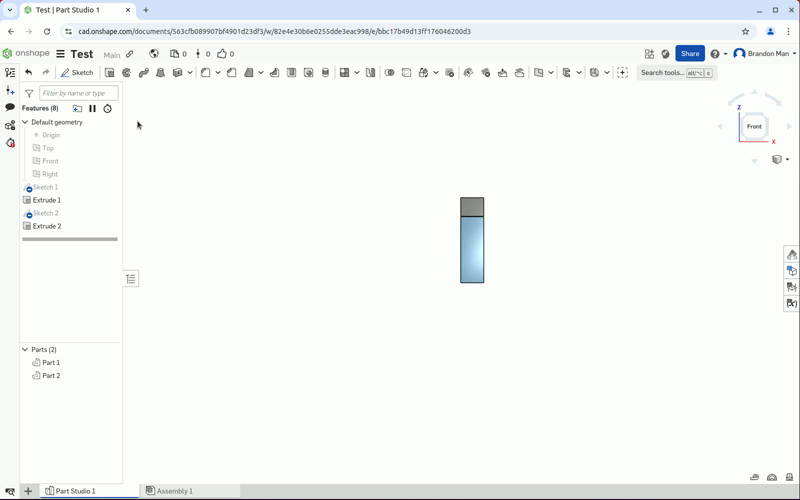
key(shift+h)
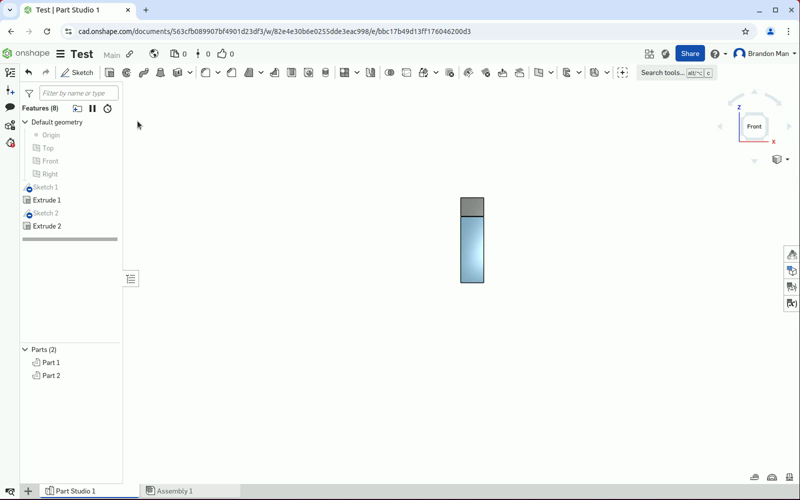
mouse_move(73, 189)
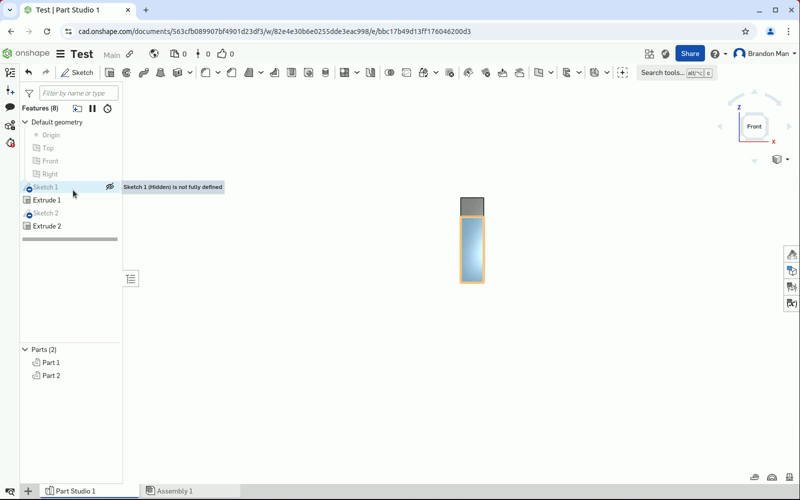
click(73, 189)
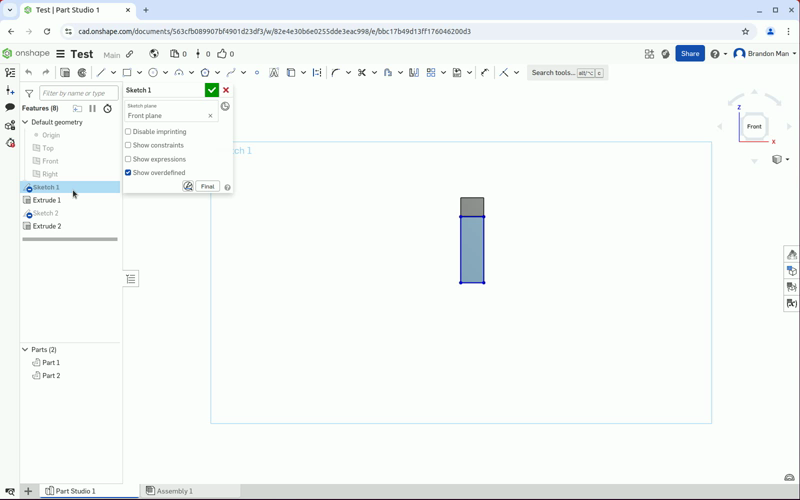
mouse_move(229, 92)
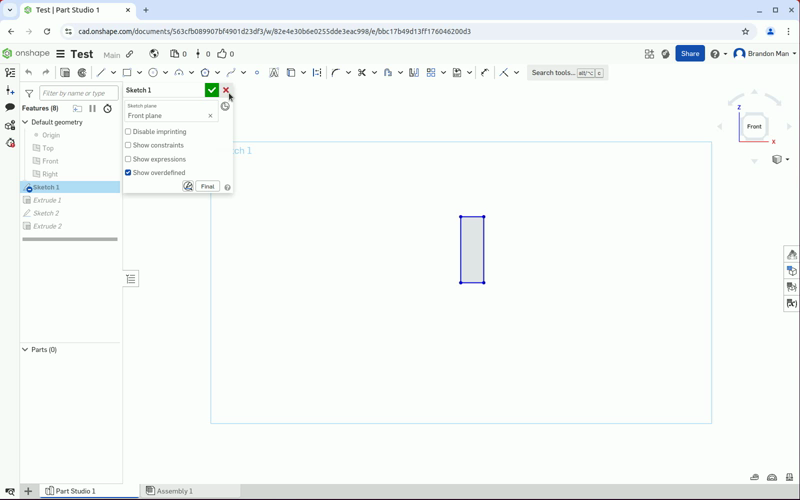
click(229, 92)
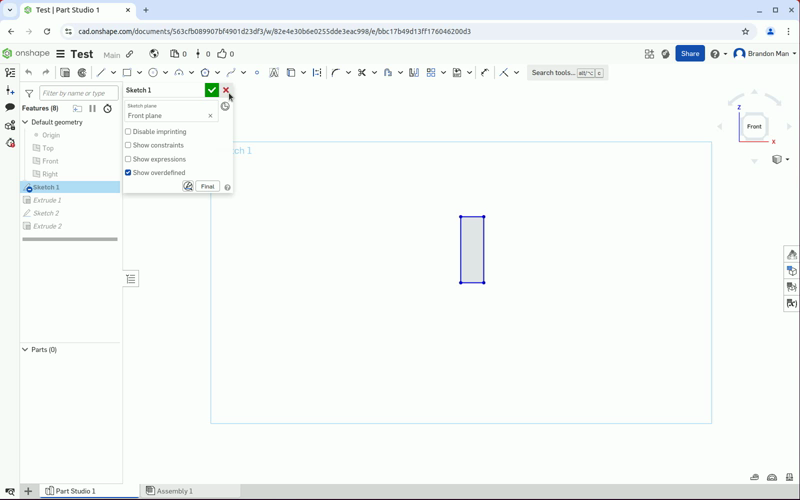
key(shift+s)
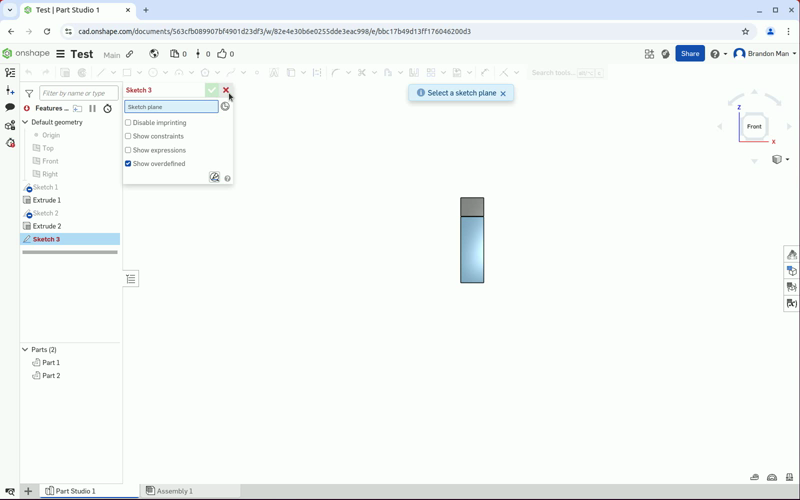
mouse_move(73, 163)
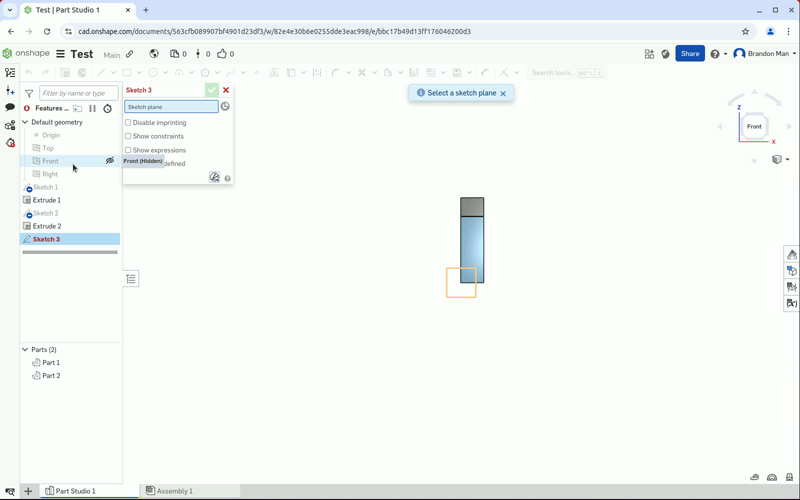
click(73, 163)
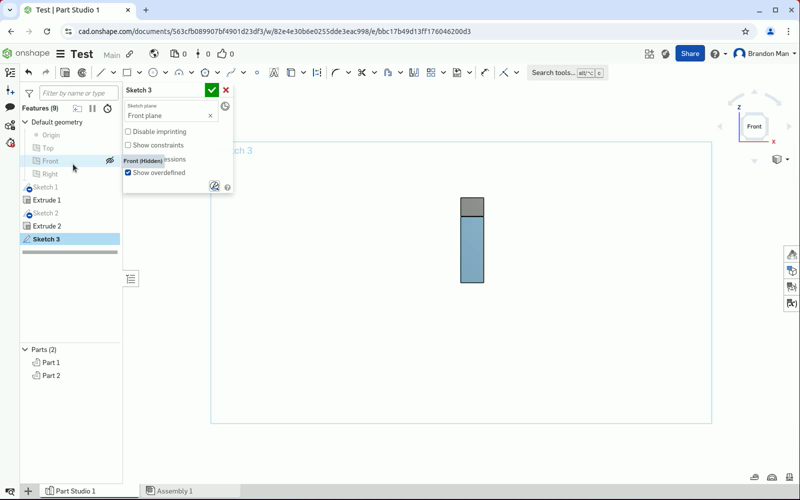
mouse_move(73, 352)
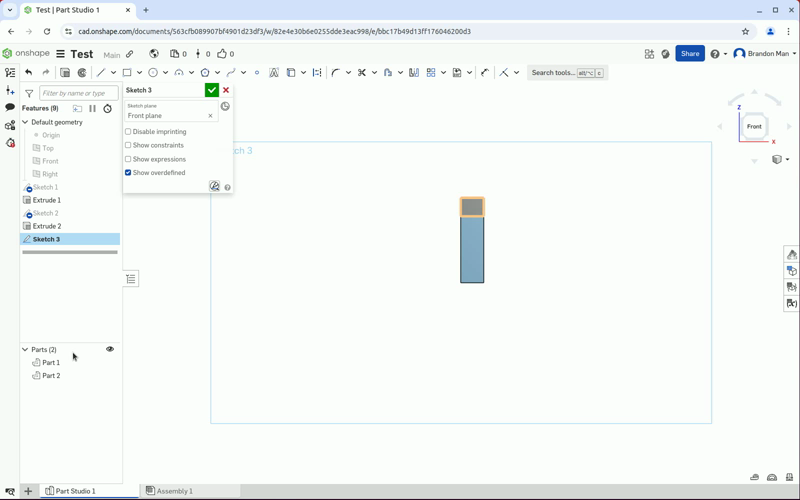
key(y)
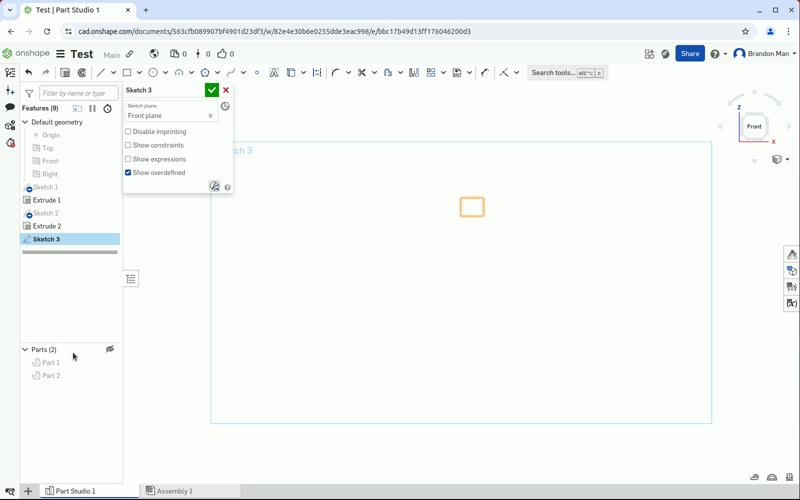
key(l)
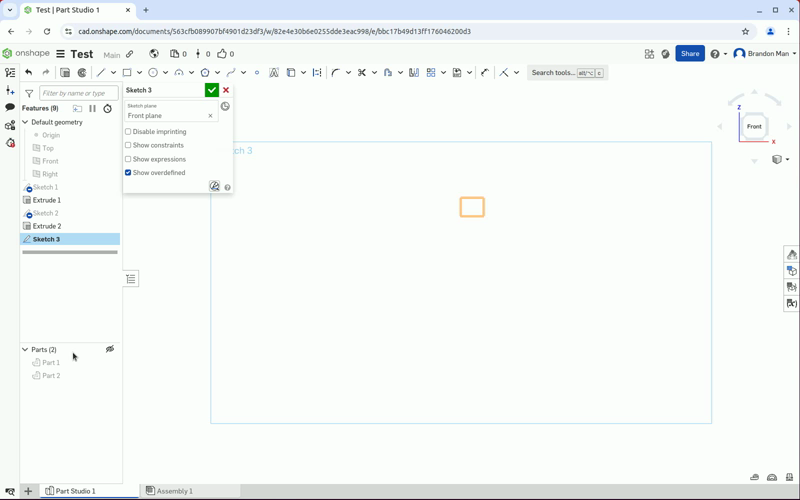
key_down(shift)
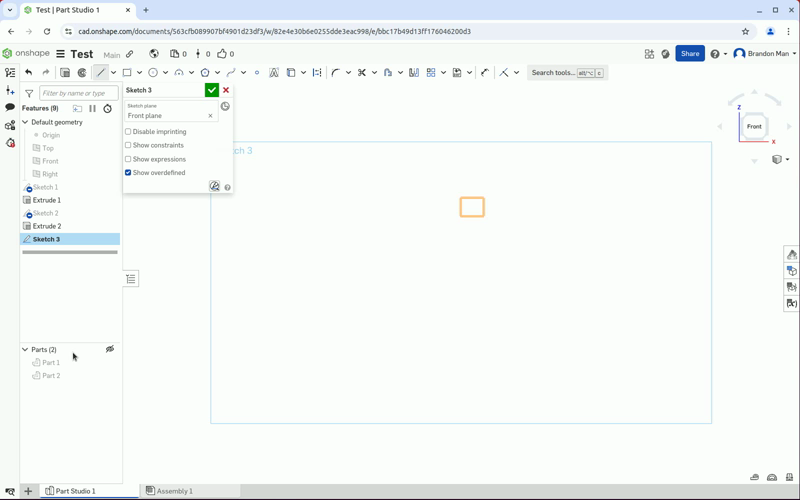
mouse_move(460, 197)
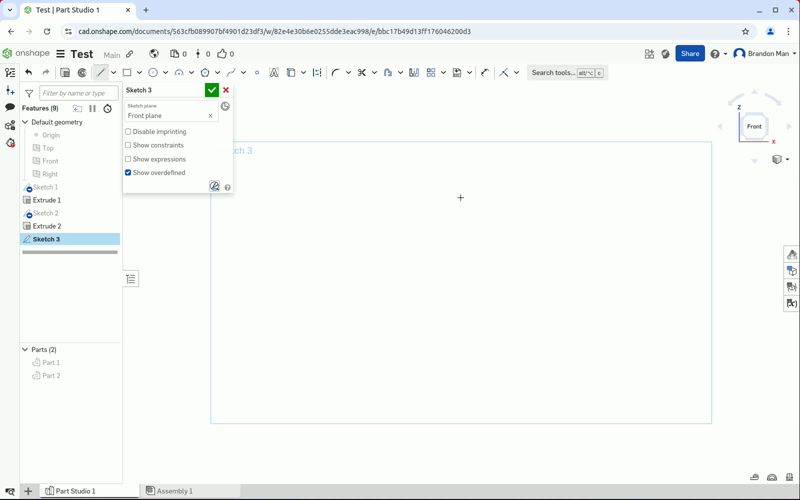
click(460, 197)
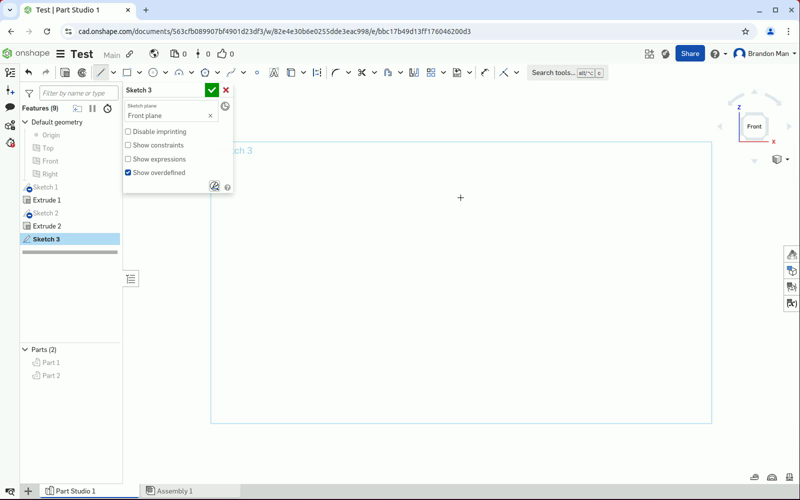
key_up(shift)
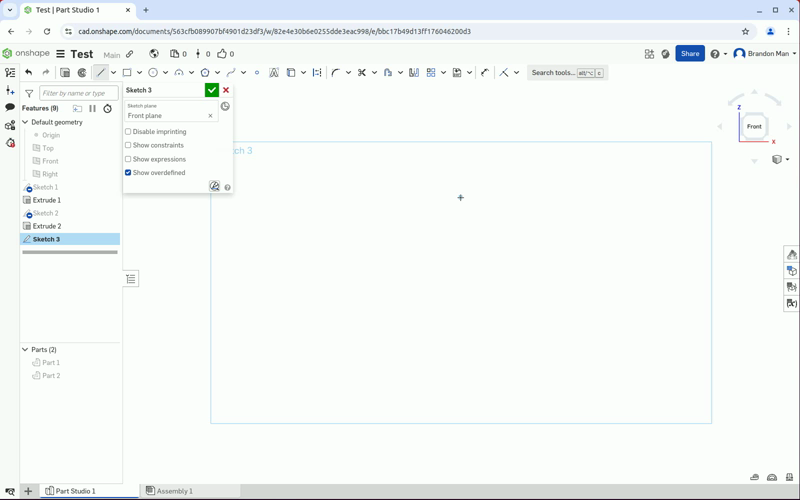
key_down(shift)
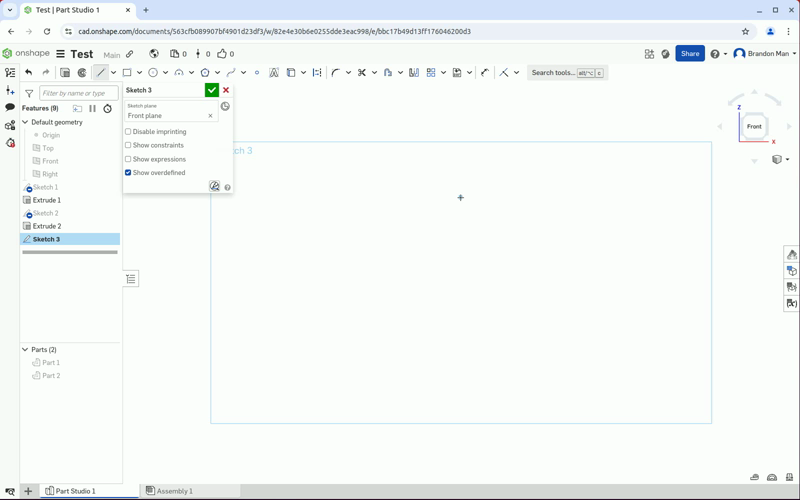
mouse_move(490, 197)
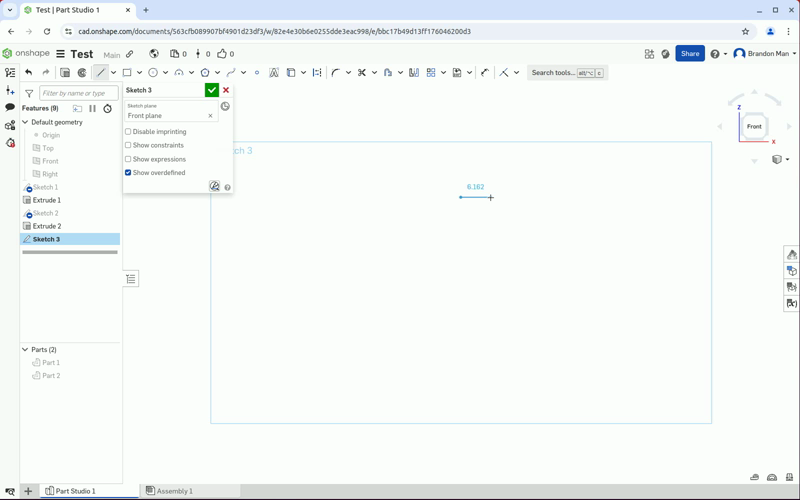
mouse_move(483, 197)
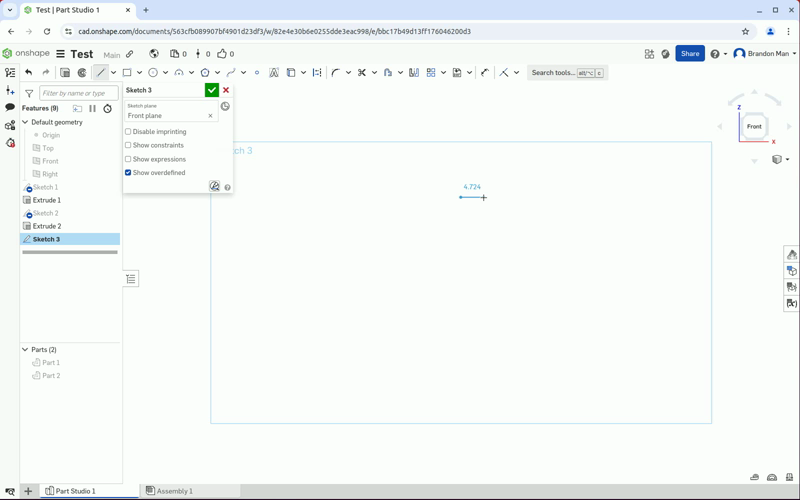
click(483, 197)
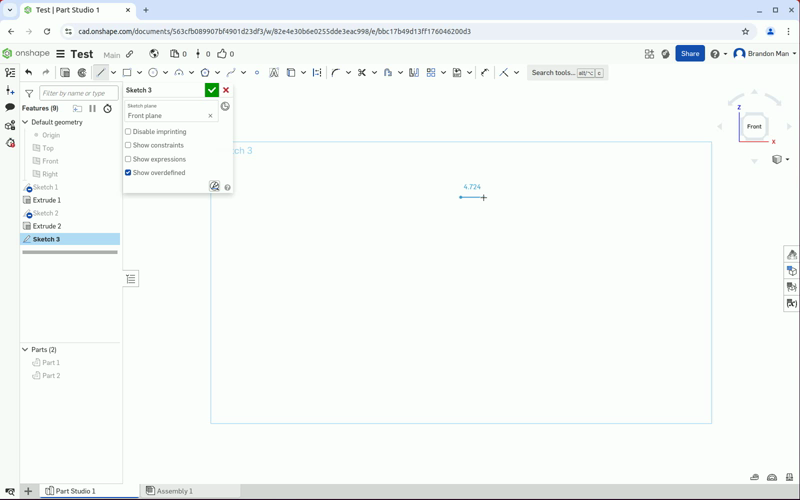
key_up(shift)
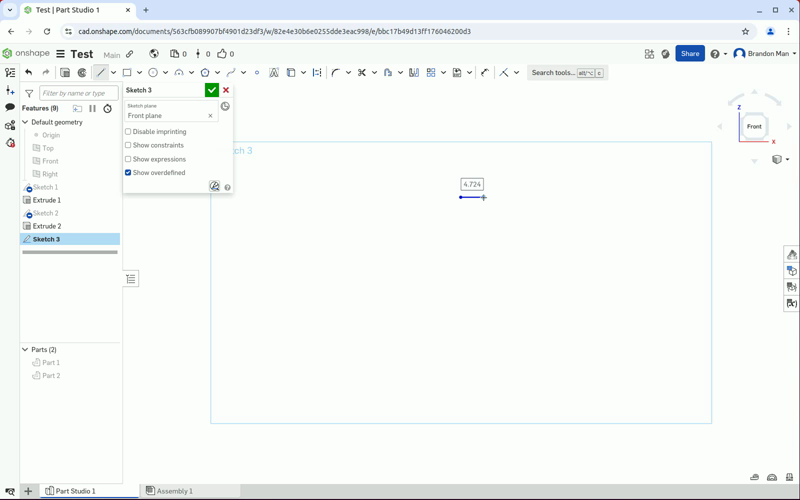
key_down(shift)
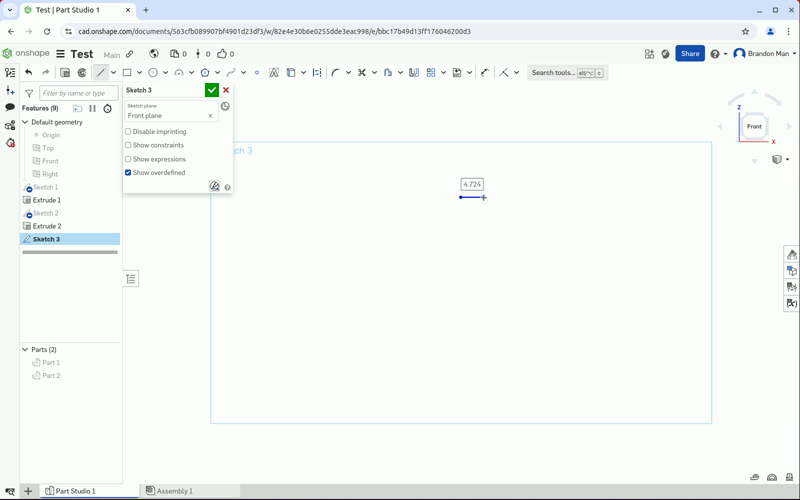
mouse_move(513, 197)
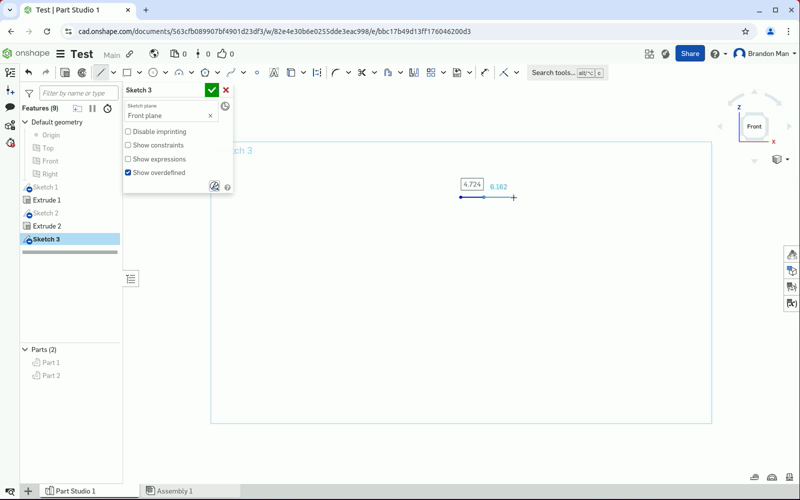
mouse_move(483, 169)
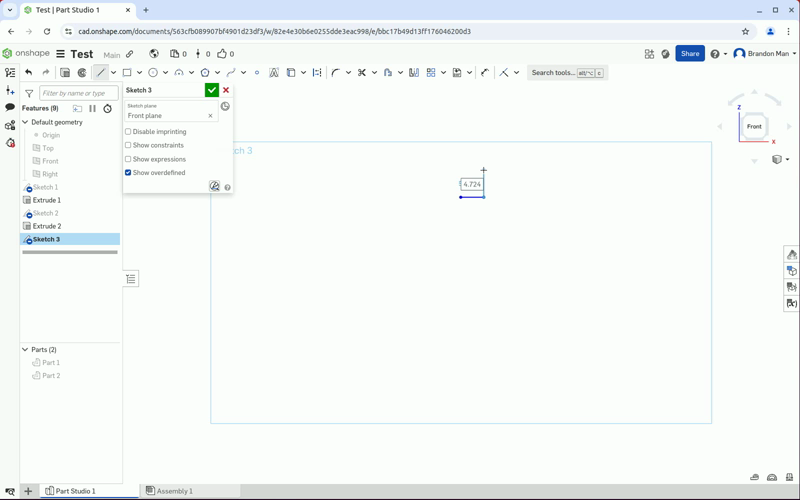
click(483, 169)
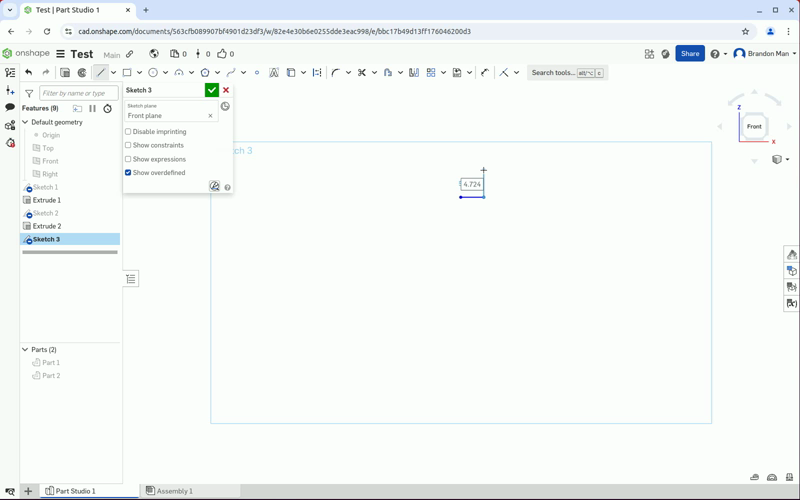
key_up(shift)
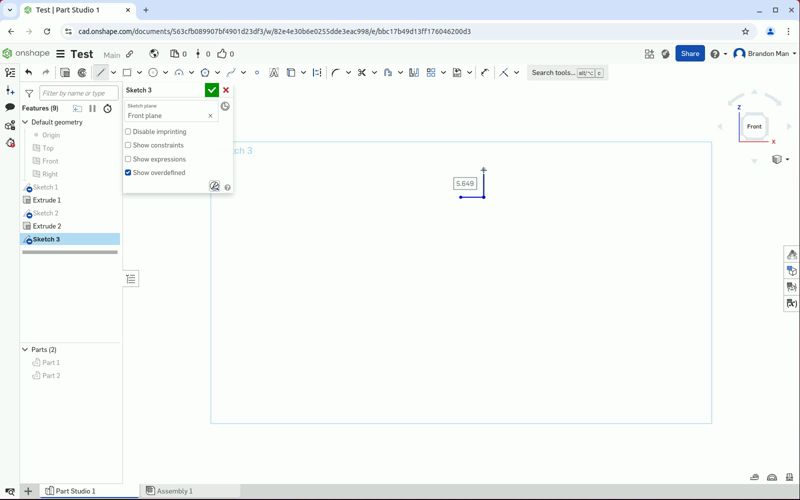
key_down(shift)
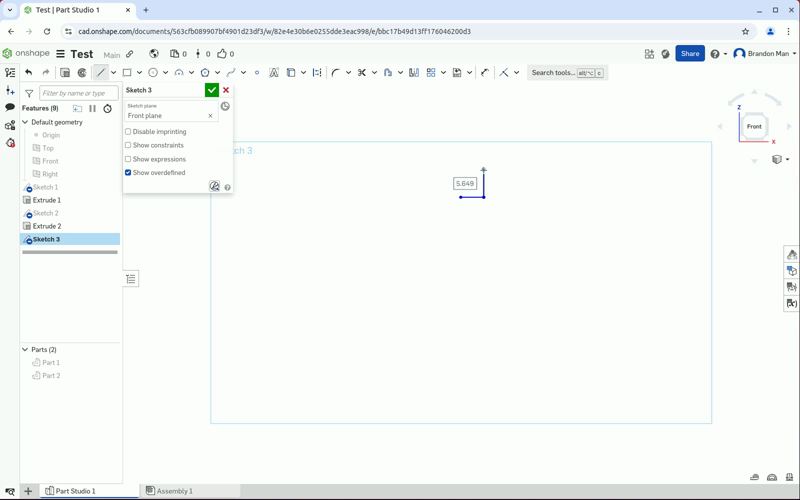
mouse_move(513, 169)
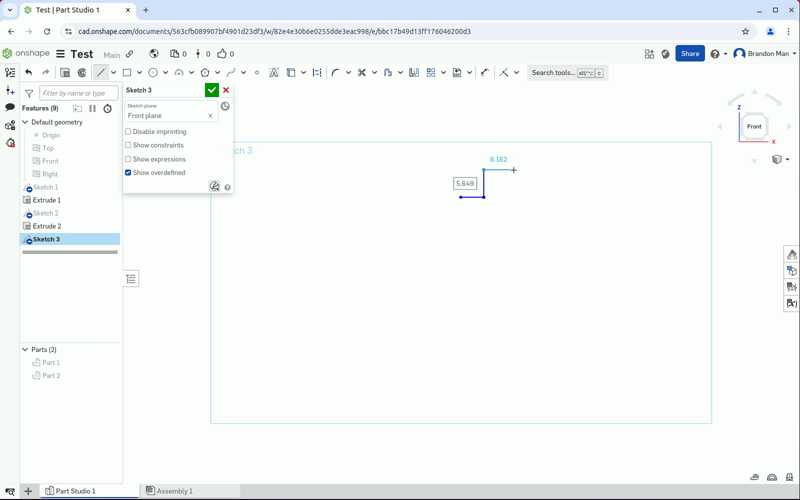
mouse_move(460, 169)
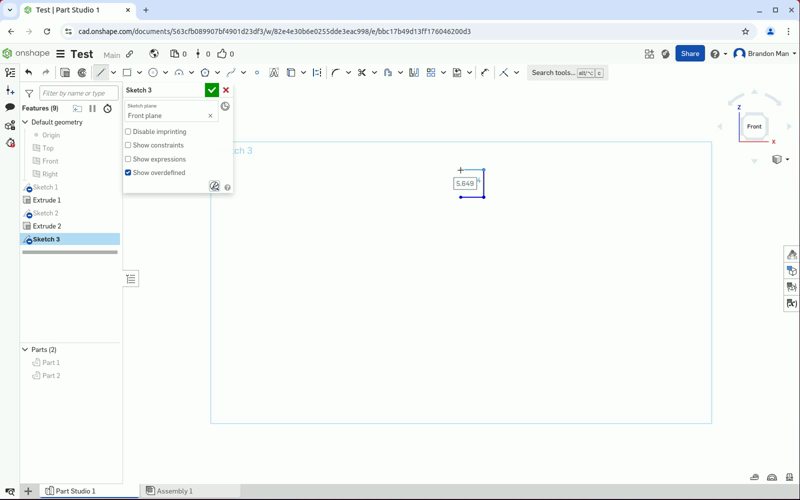
click(460, 169)
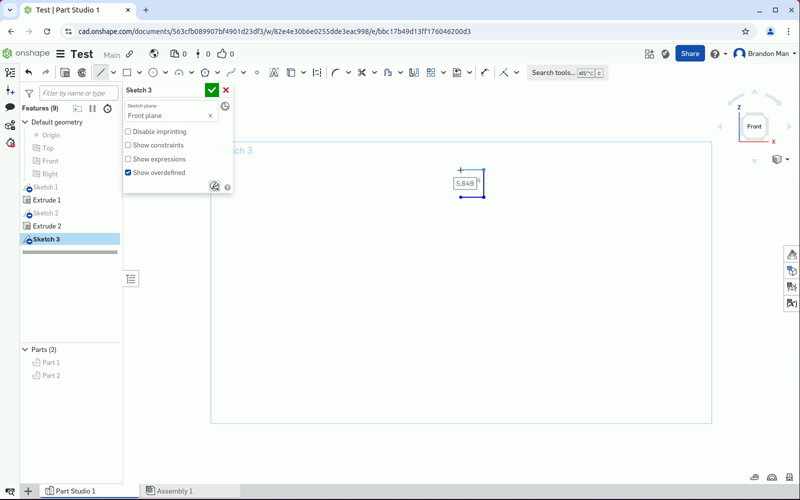
key_up(shift)
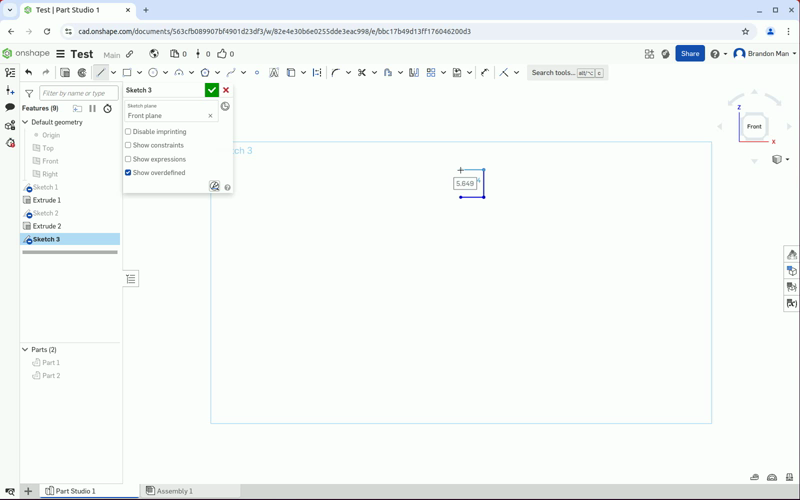
mouse_move(490, 169)
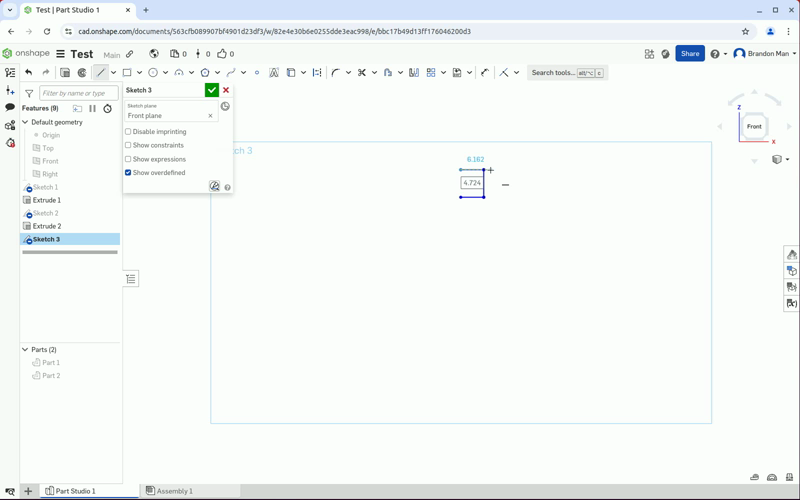
key_down(shift)
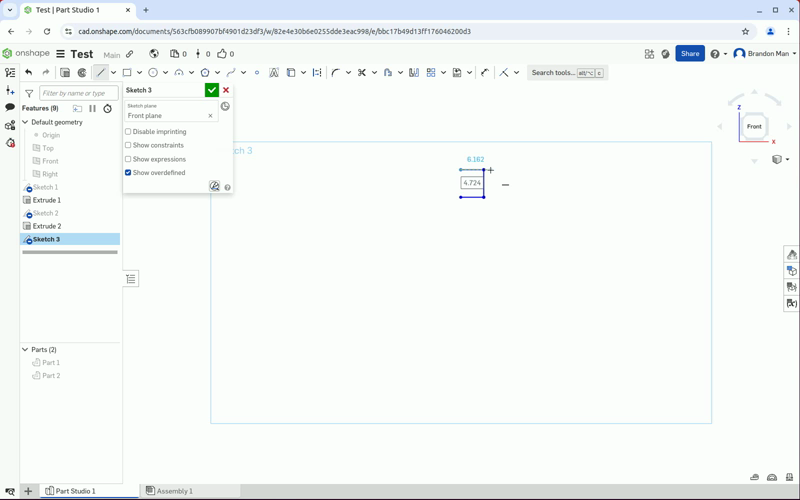
mouse_move(460, 197)
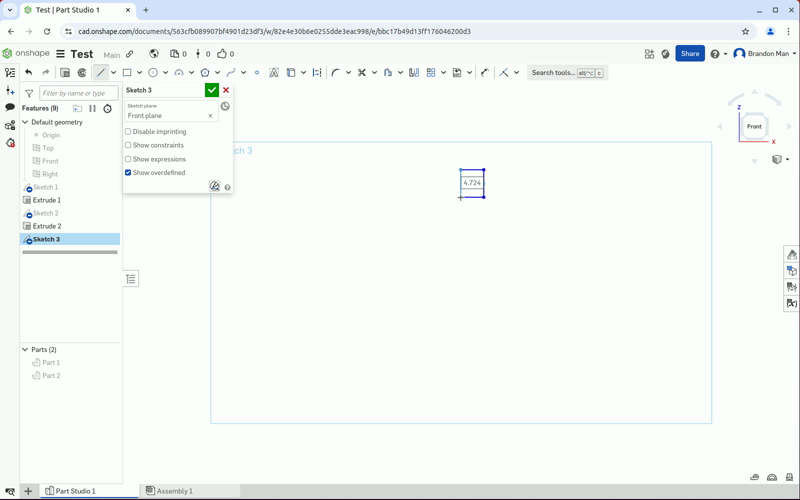
key_up(shift)
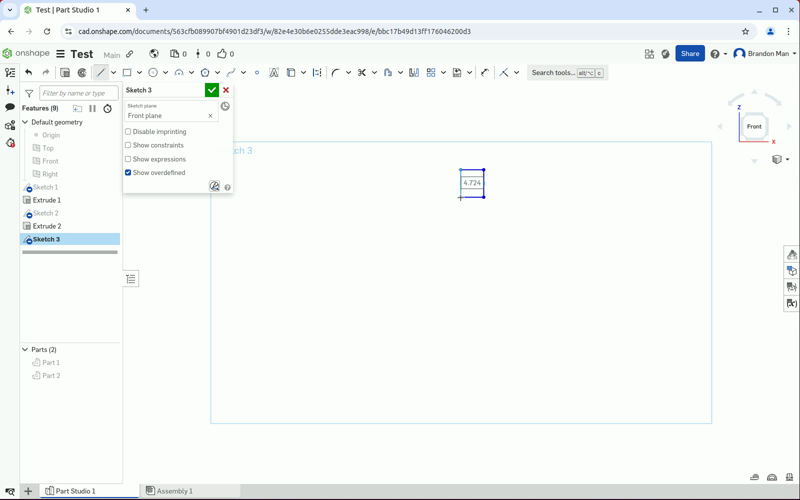
click(460, 197)
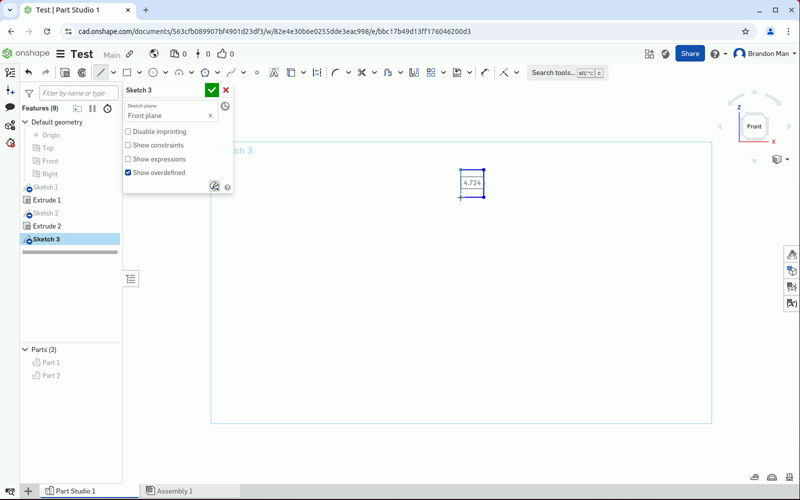
key(esc)
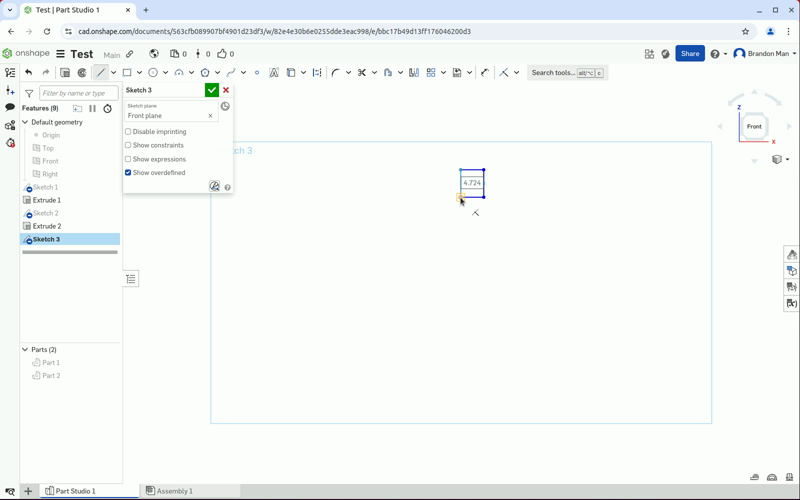
mouse_move(471, 180)
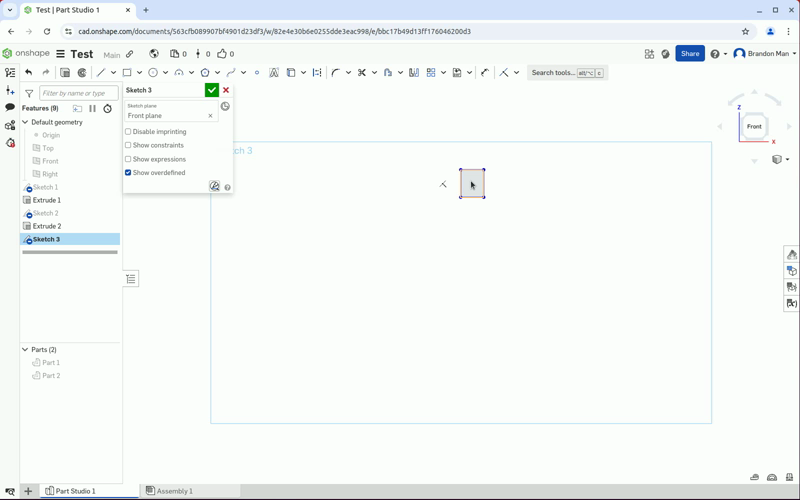
scroll(6)
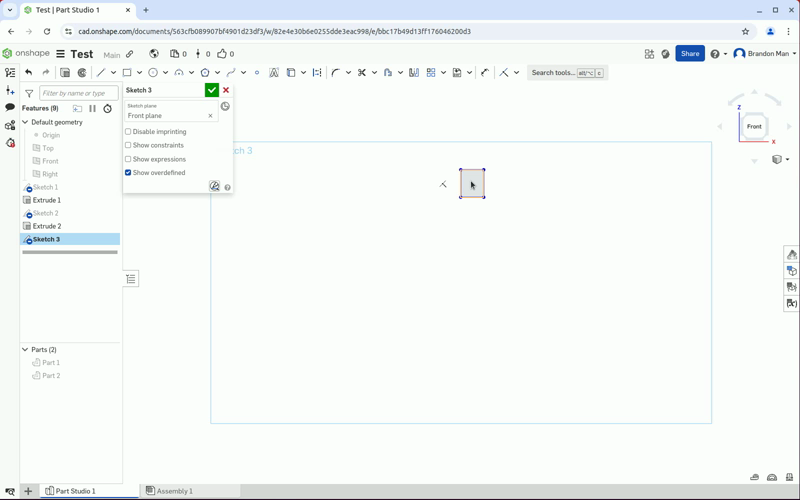
scroll(6)
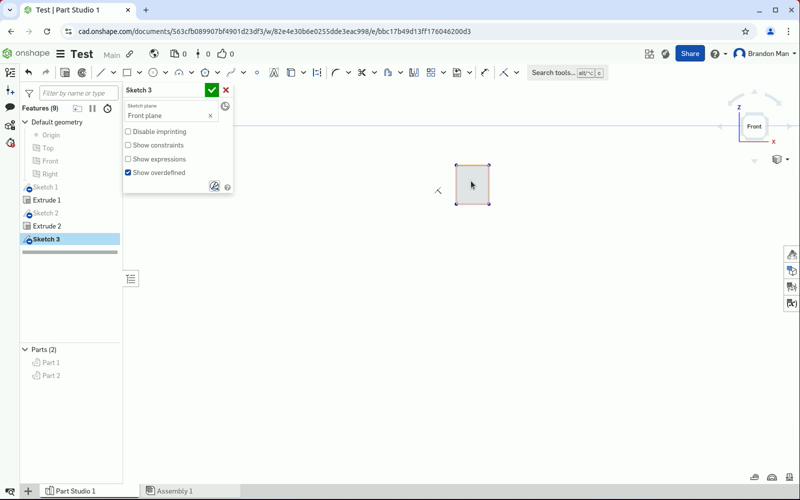
scroll(6)
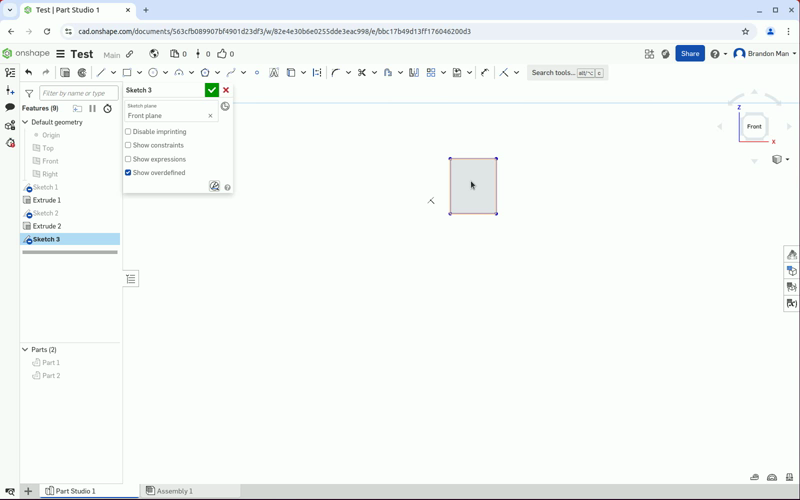
scroll(6)
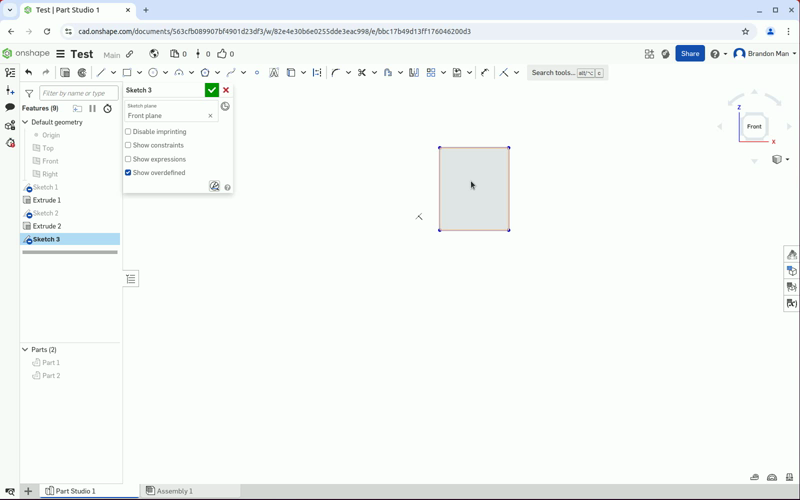
scroll(6)
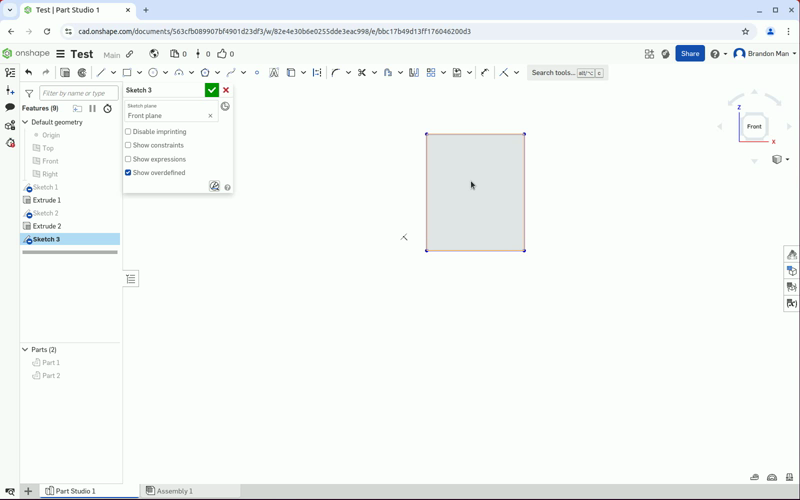
scroll(6)
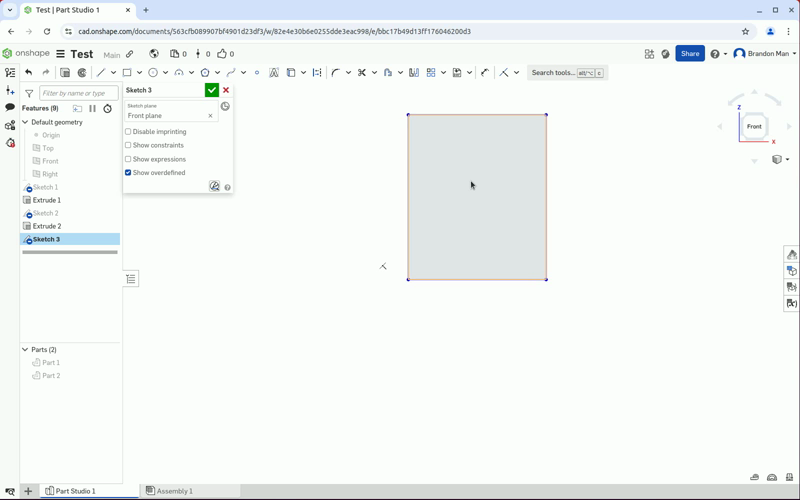
scroll(6)
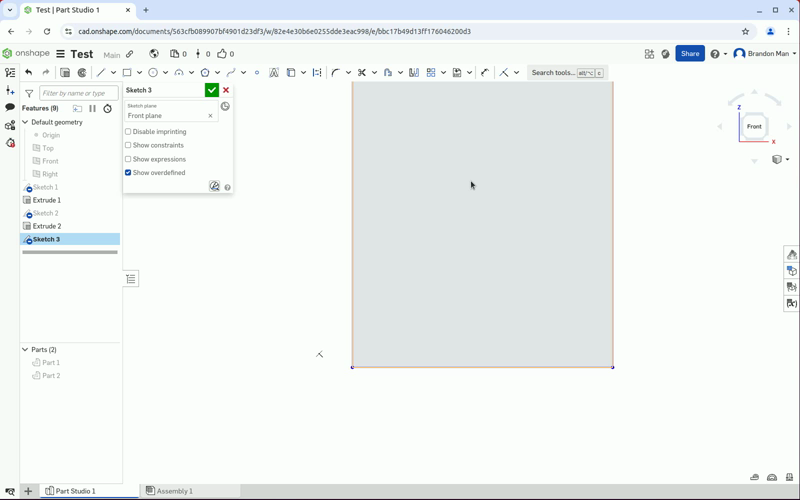
click(471, 180)
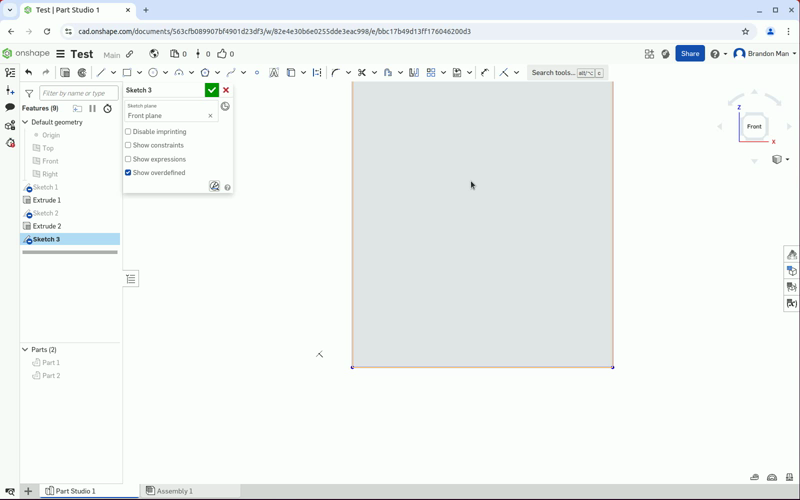
scroll(-6)
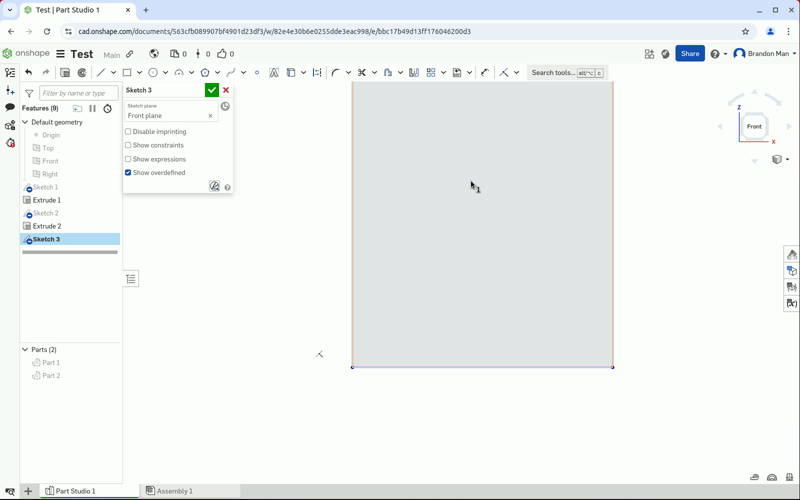
scroll(-6)
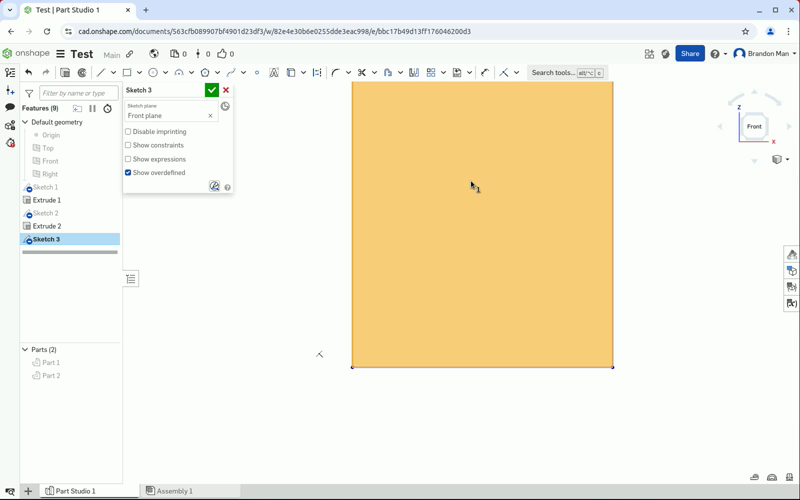
scroll(-6)
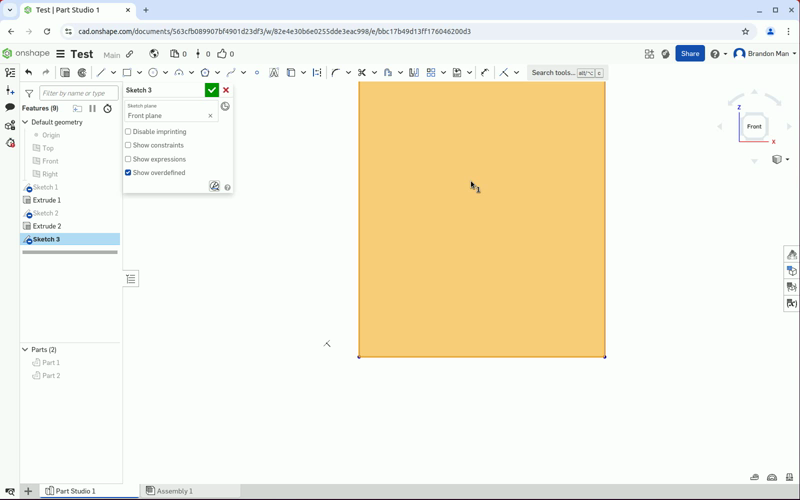
scroll(-6)
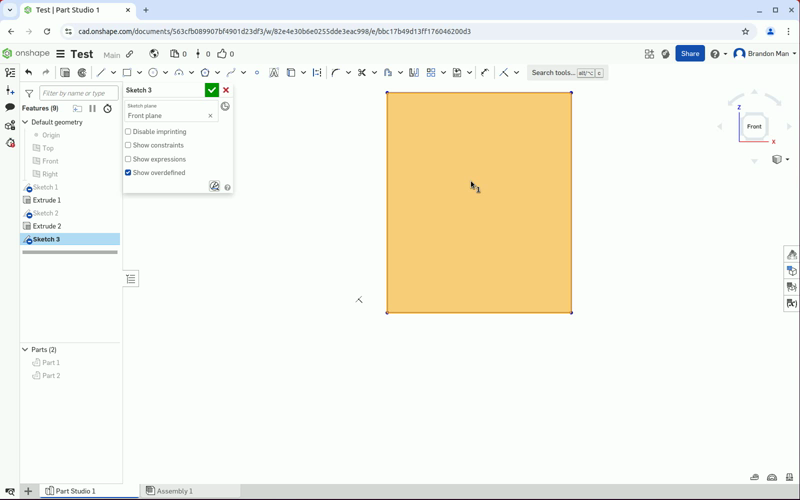
scroll(-6)
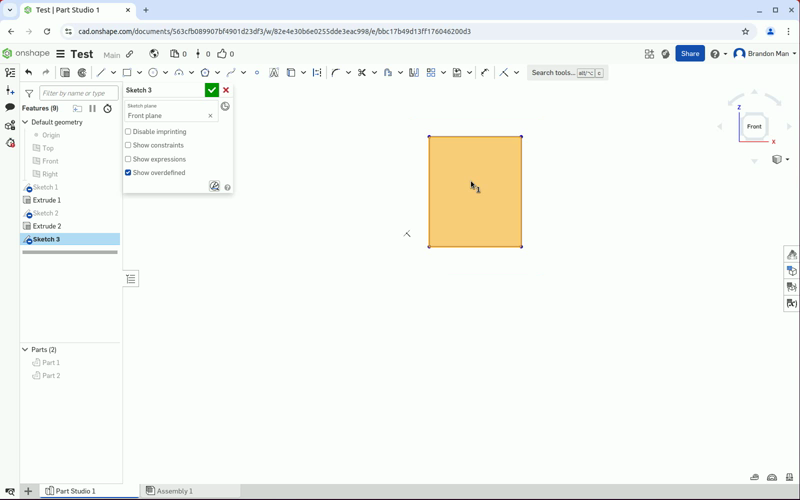
scroll(-6)
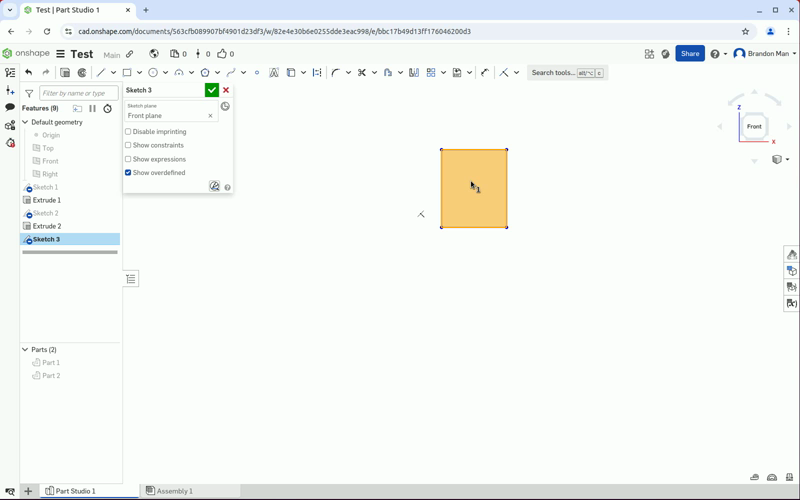
scroll(-6)
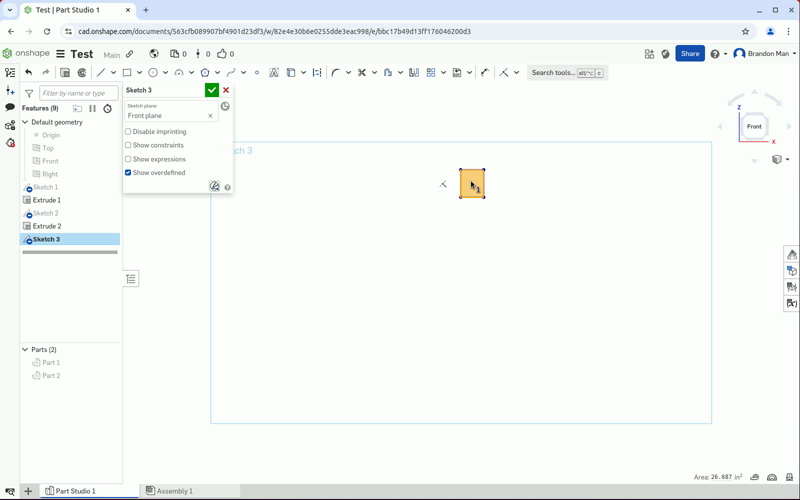
mouse_move(73, 352)
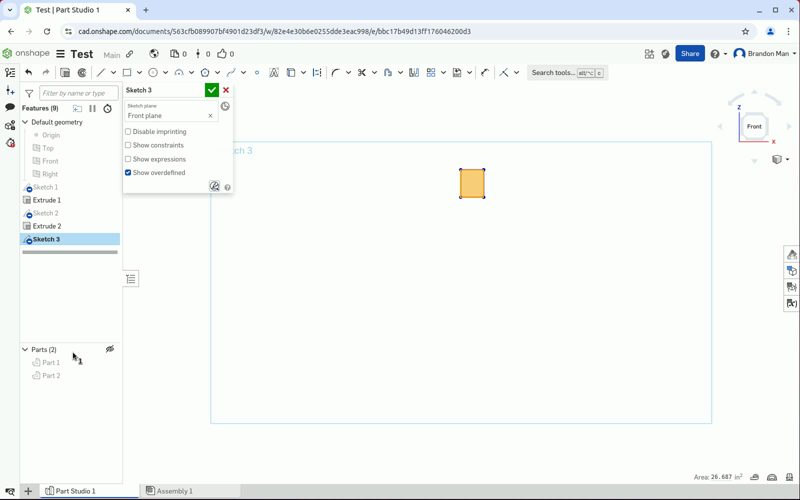
key(shift+y)
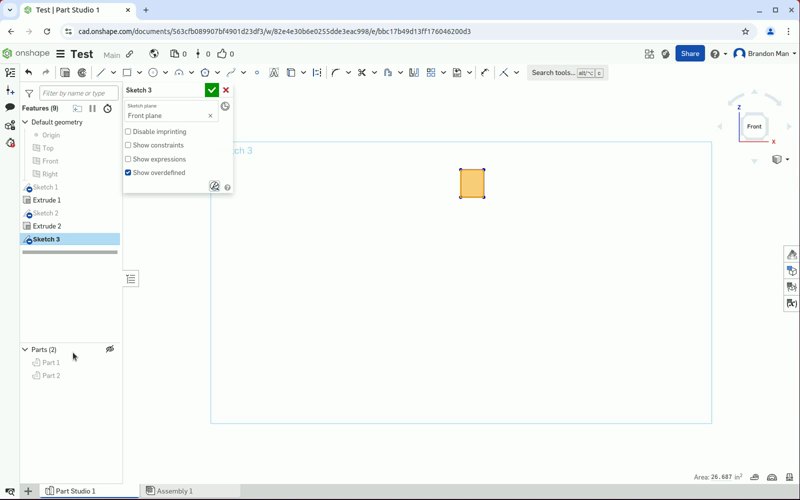
key(shift+e)
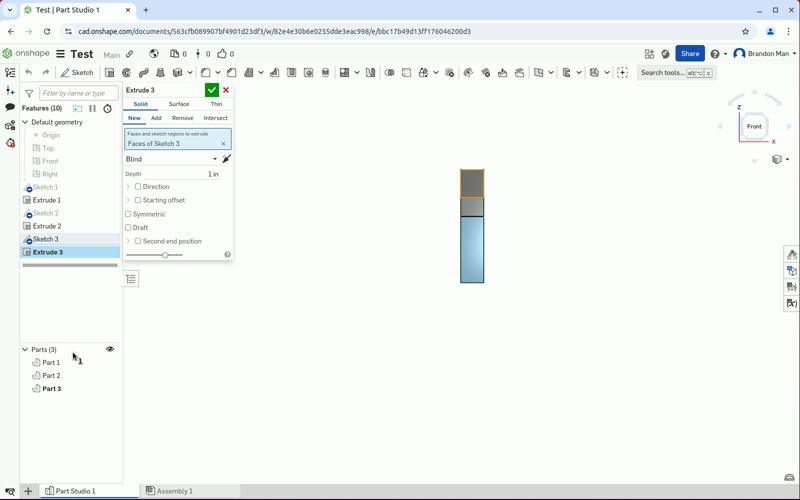
mouse_move(143, 106)
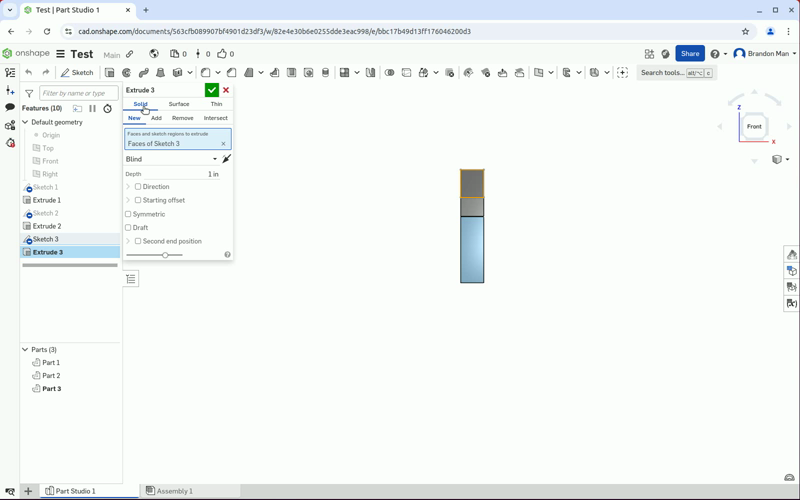
click(143, 106)
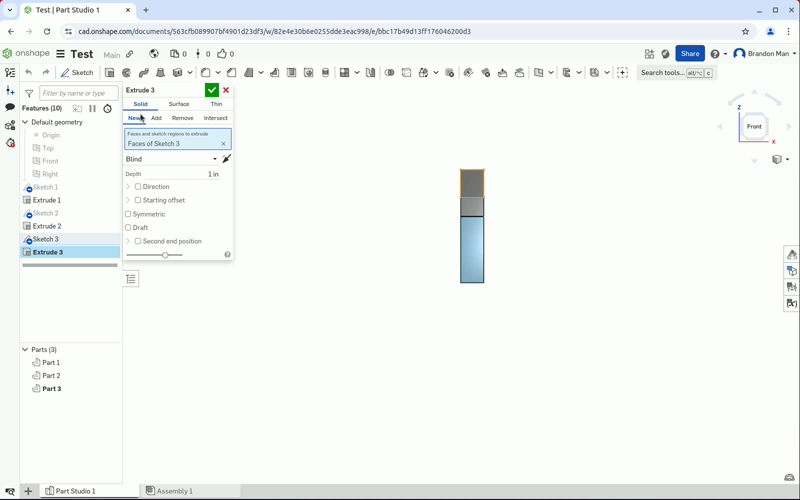
mouse_move(137, 120)
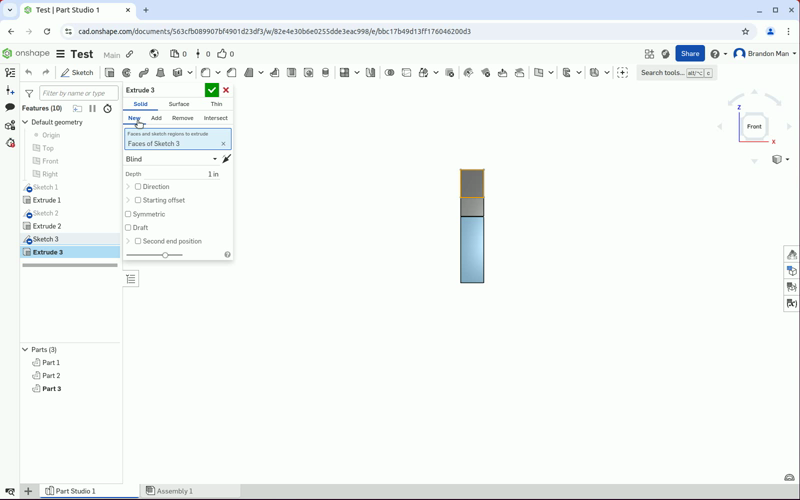
click(137, 120)
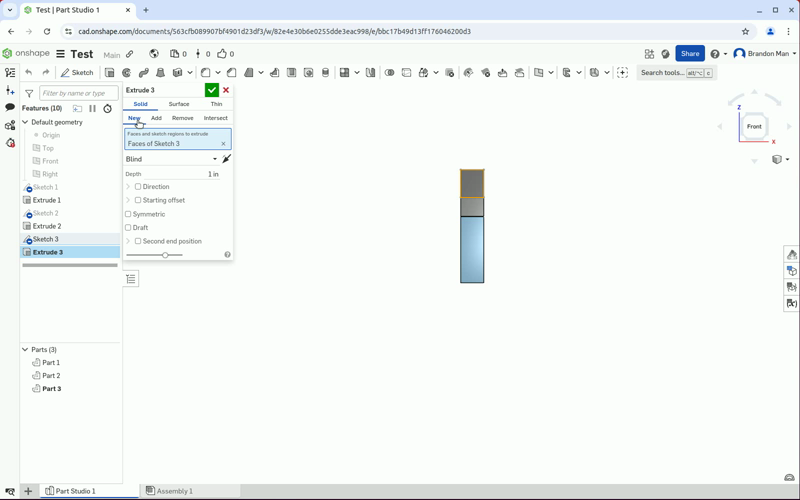
key(tab, 4)
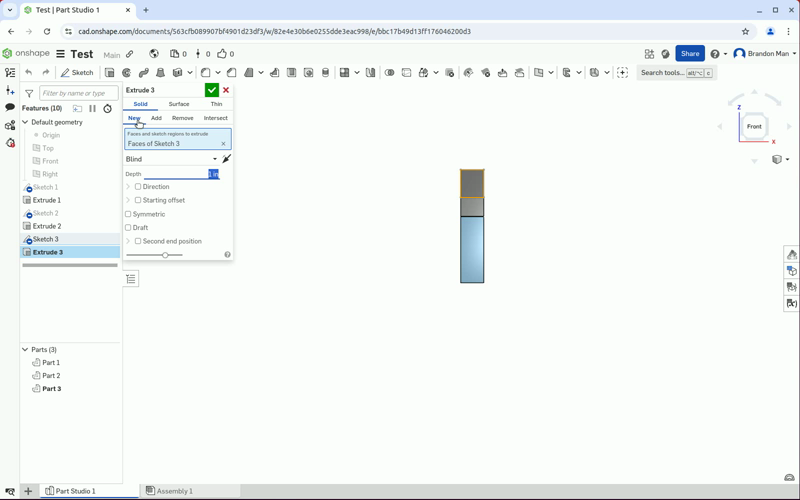
text(-2.407)
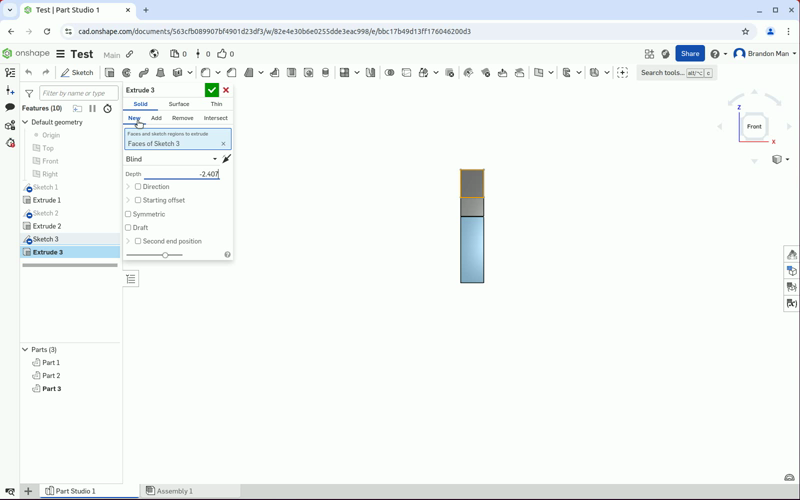
key(enter)
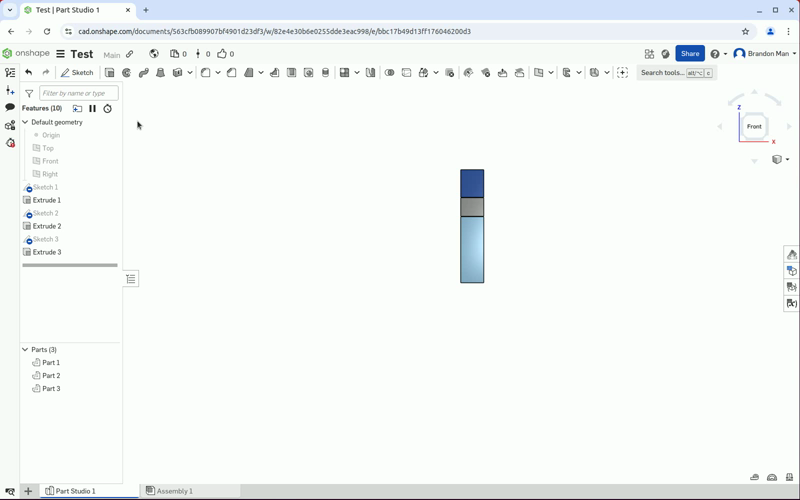
key(shift+h)
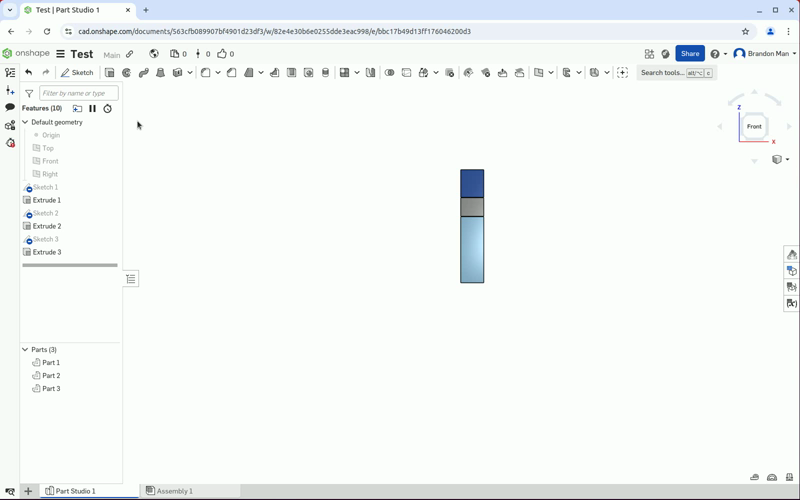
key(shift+h)
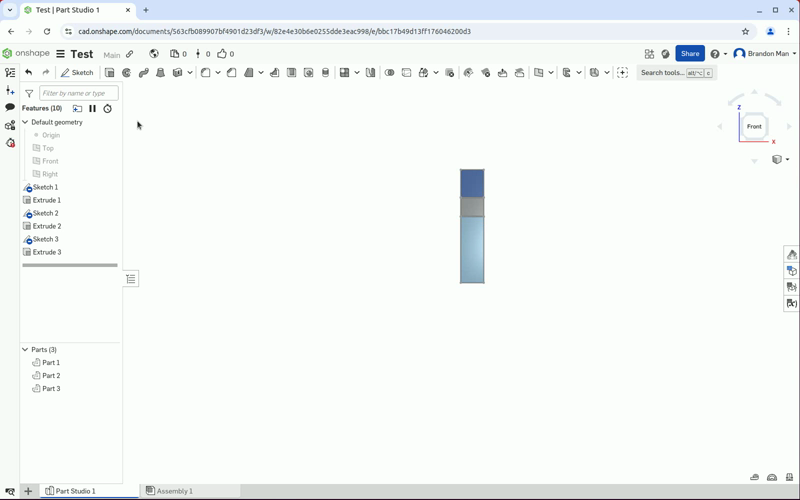
key(shift+7)
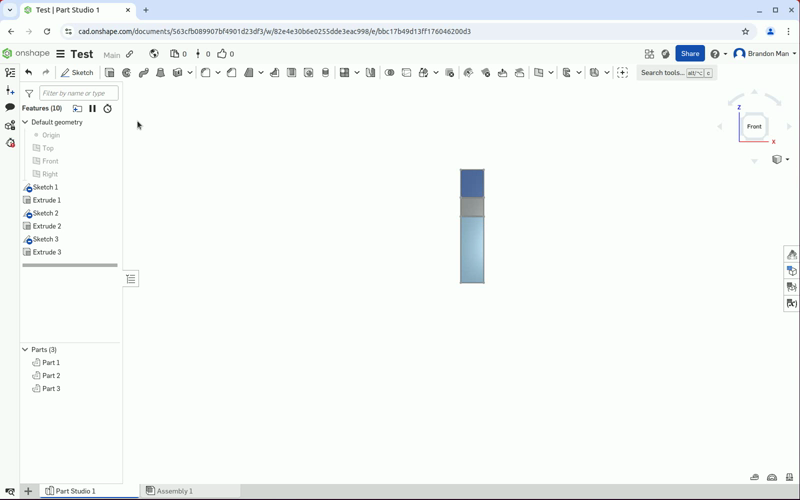
key(left, 2)
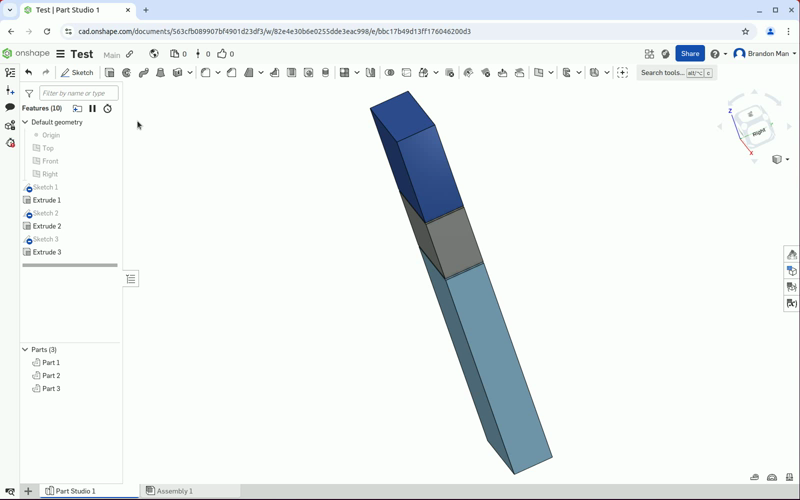
key(down, 2)
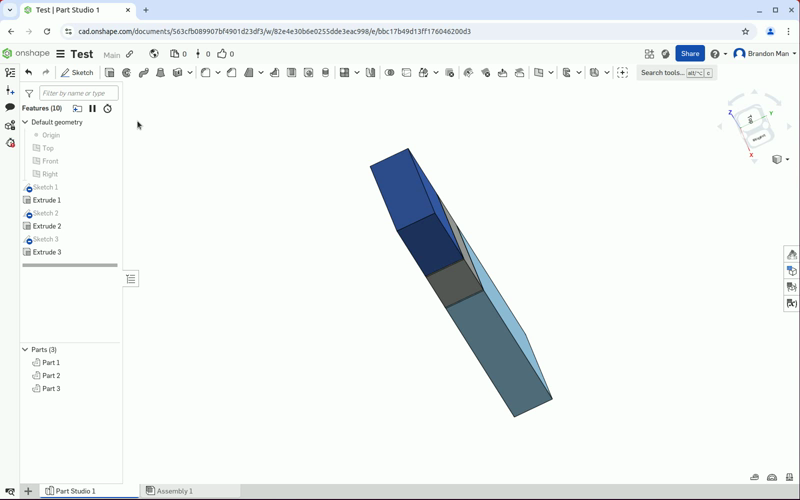
key(up, 2)
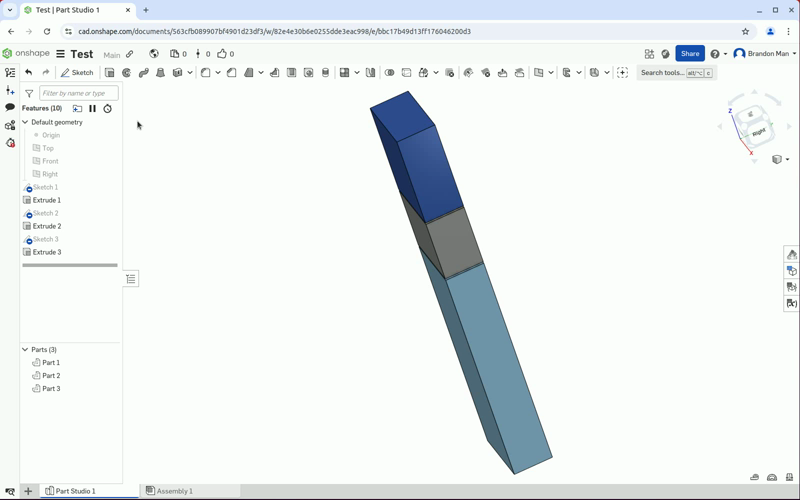
key(right, 2)
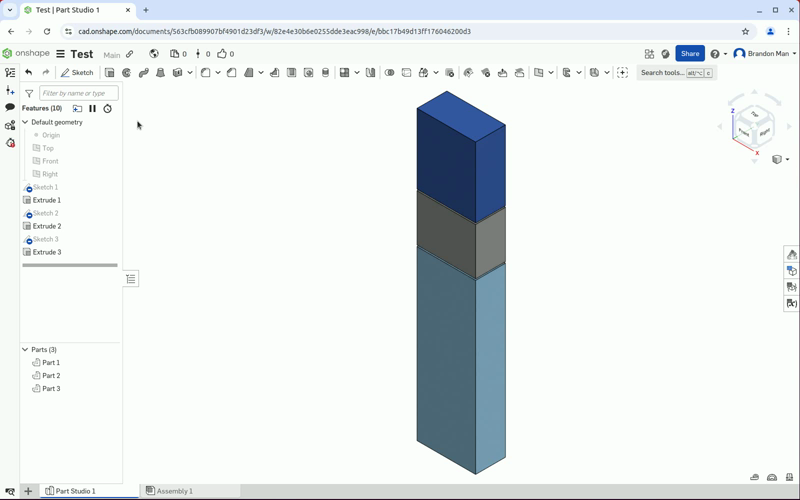
mouse_move(73, 189)
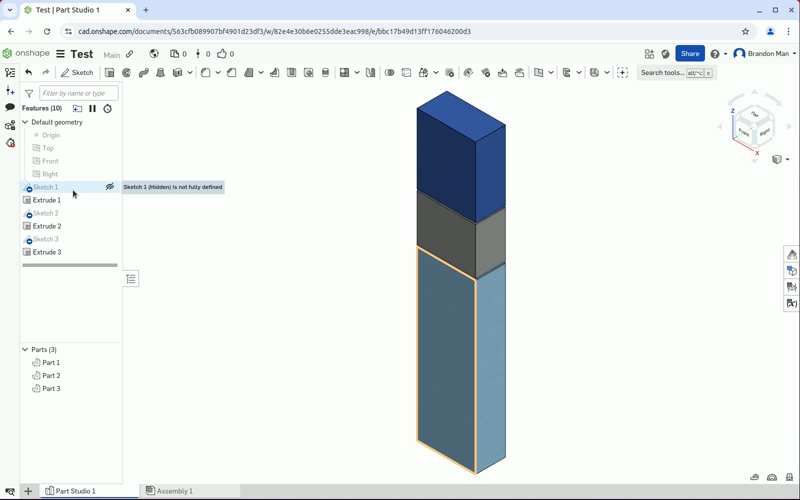
click(73, 189)